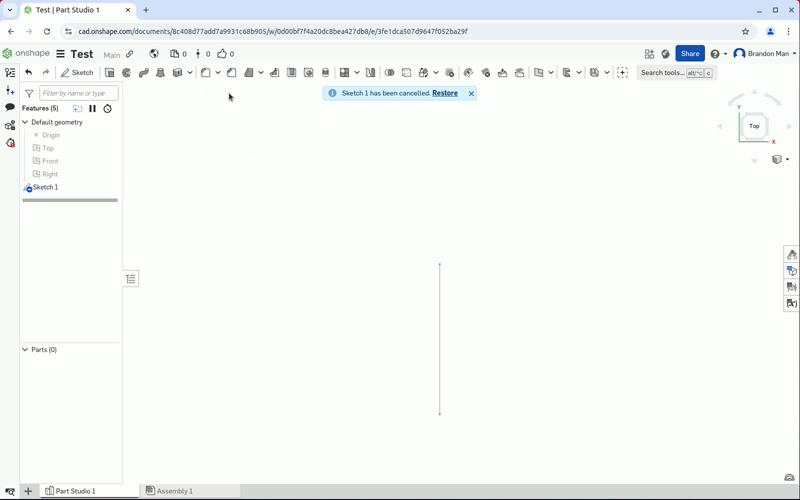
key(shift+h)
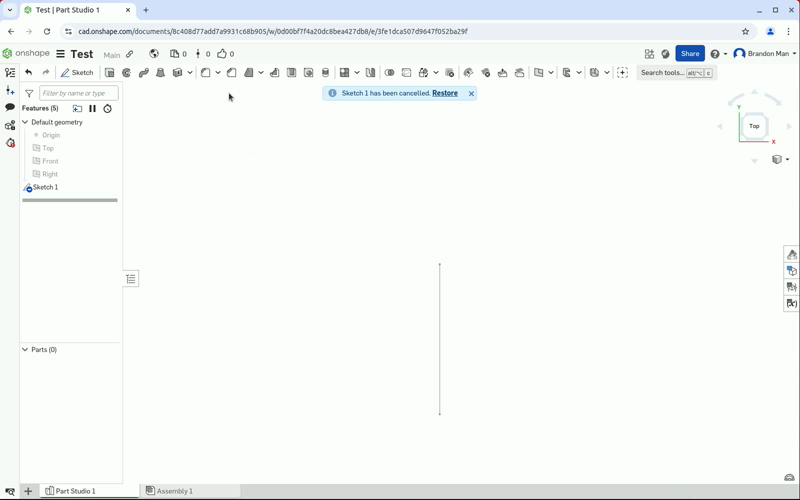
key(shift+s)
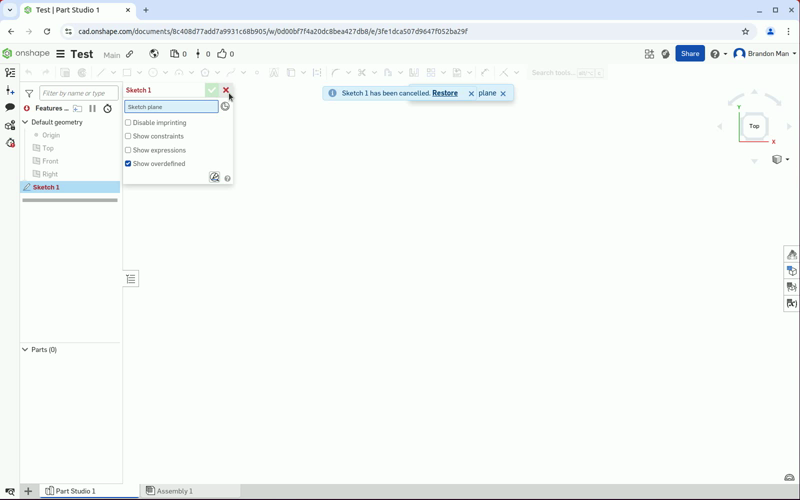
mouse_move(73, 150)
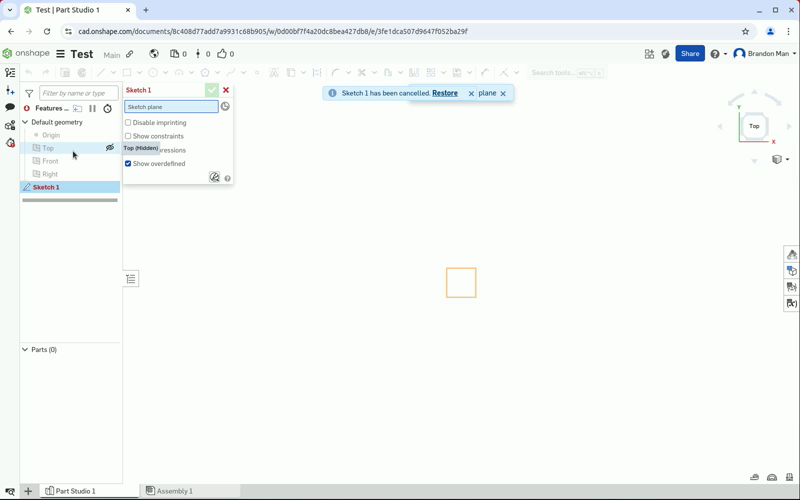
click(73, 150)
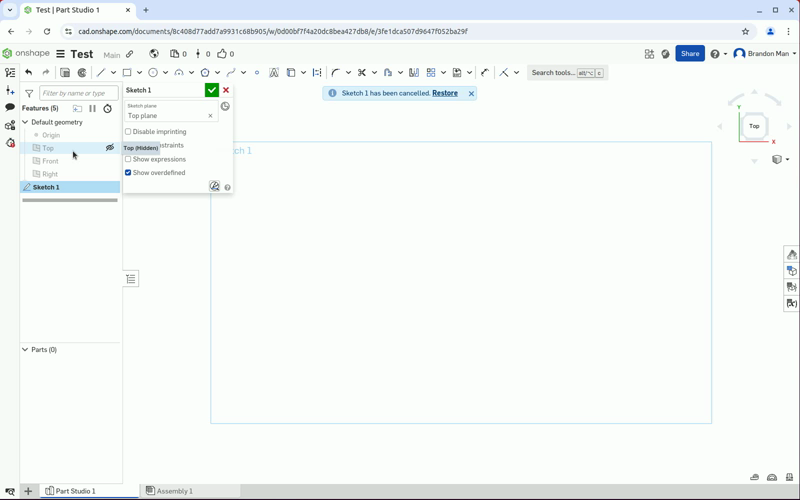
mouse_move(73, 352)
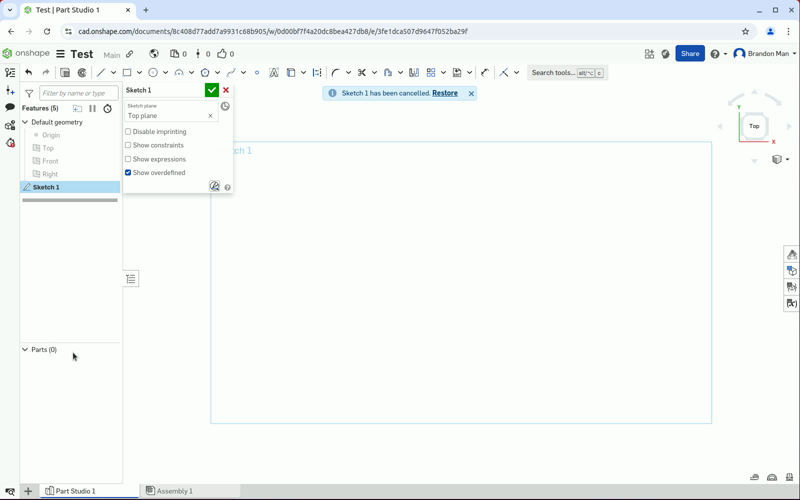
key(y)
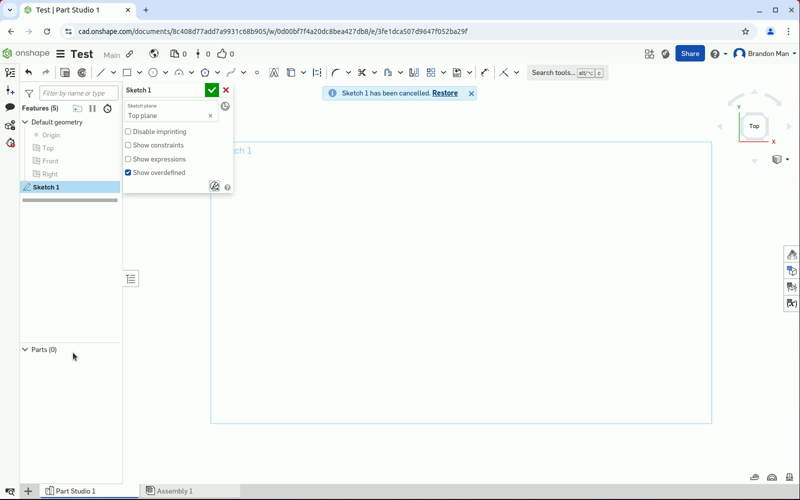
key(l)
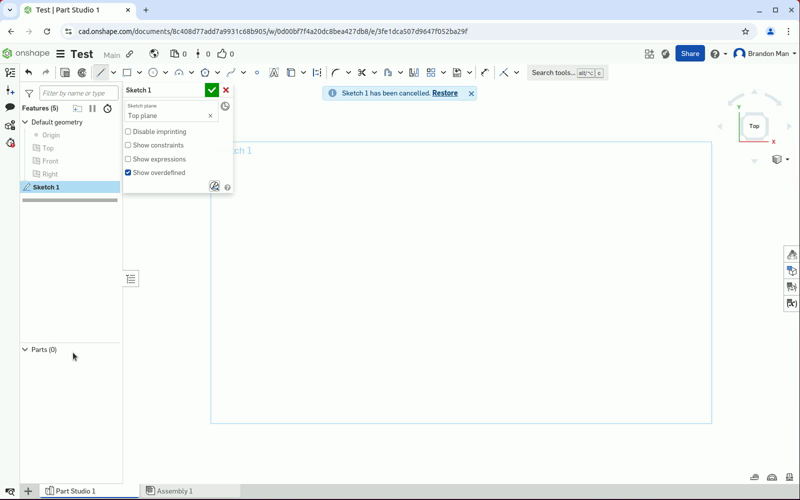
key_down(shift)
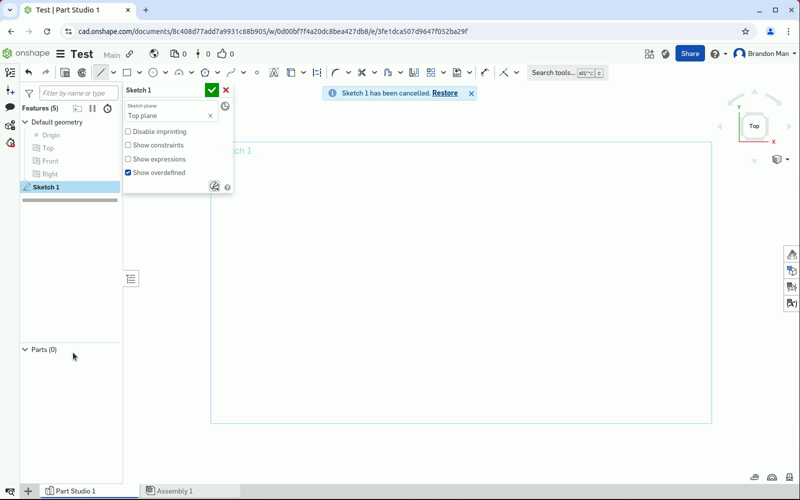
mouse_move(383, 309)
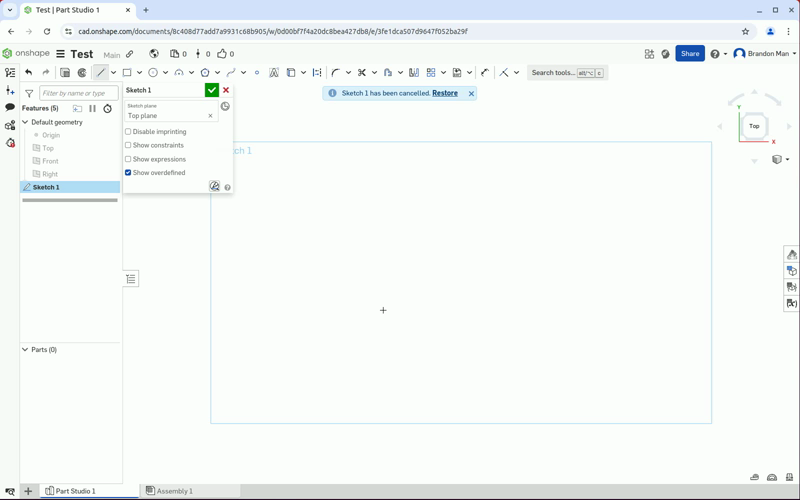
click(383, 309)
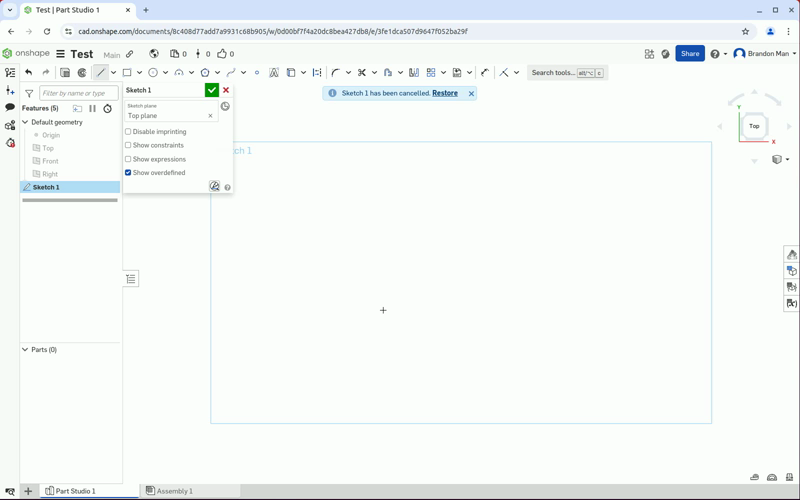
key_up(shift)
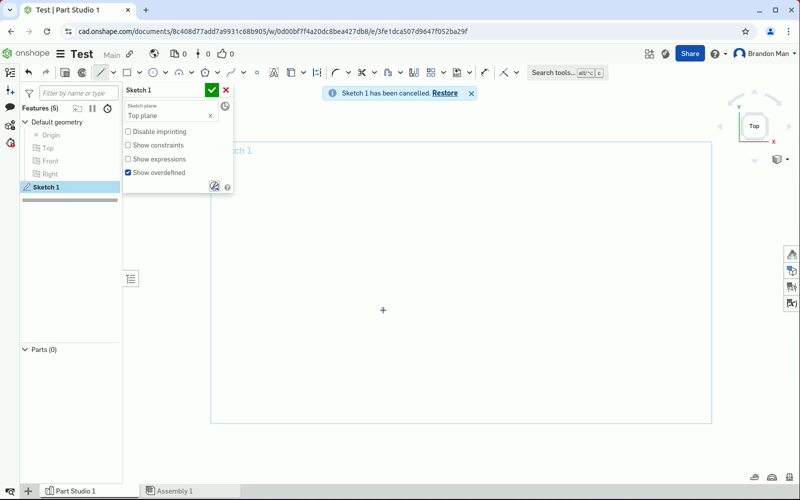
key_down(shift)
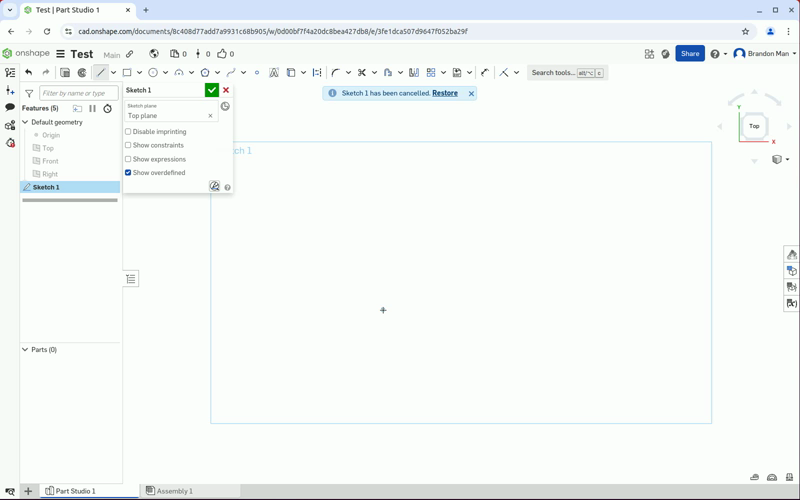
mouse_move(537, 309)
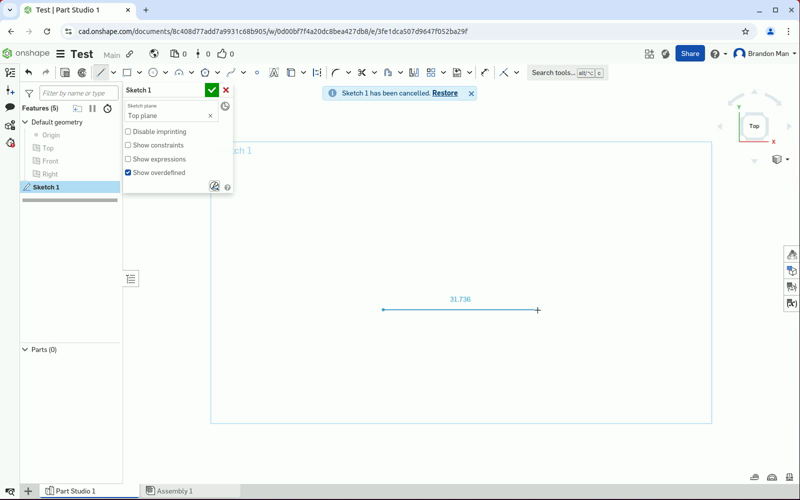
click(537, 309)
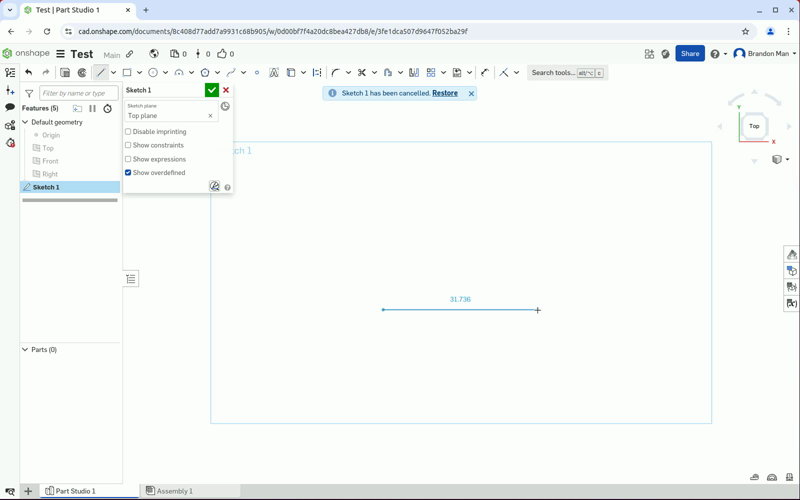
key_up(shift)
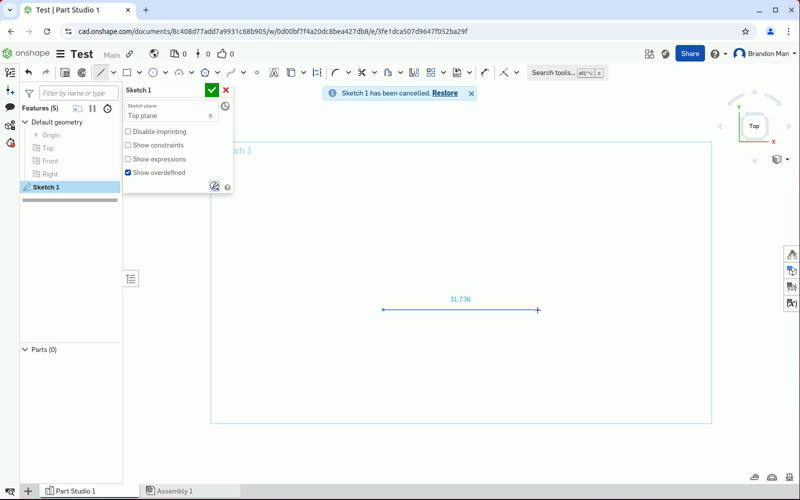
key_down(shift)
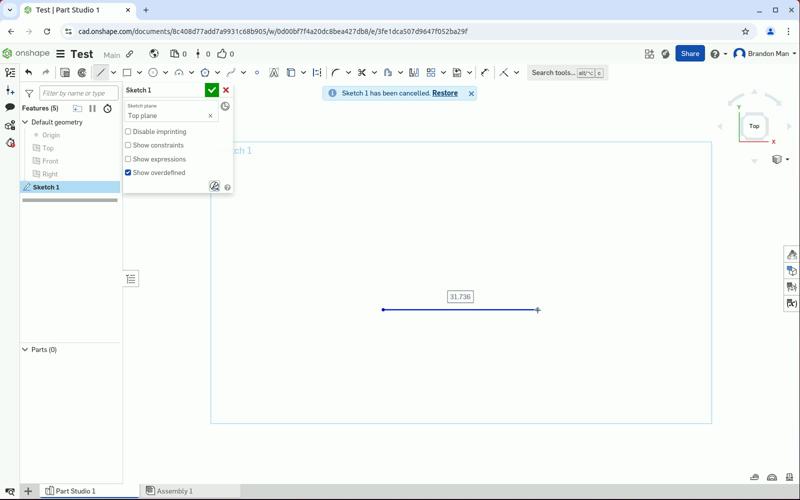
mouse_move(567, 309)
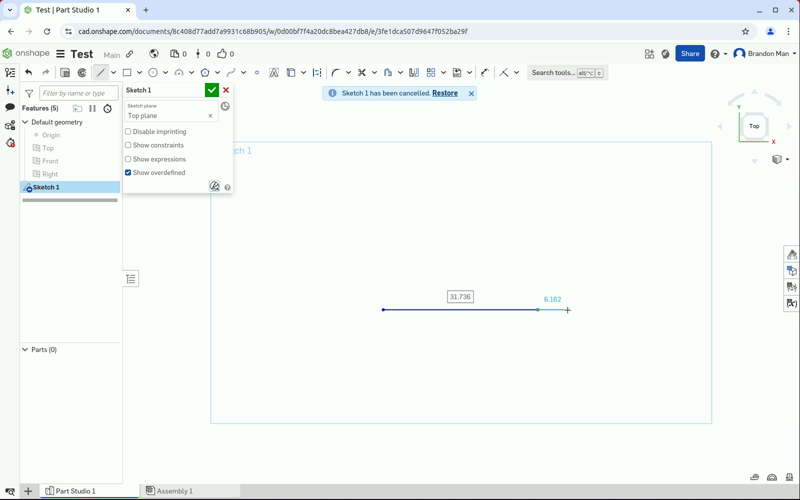
mouse_move(537, 256)
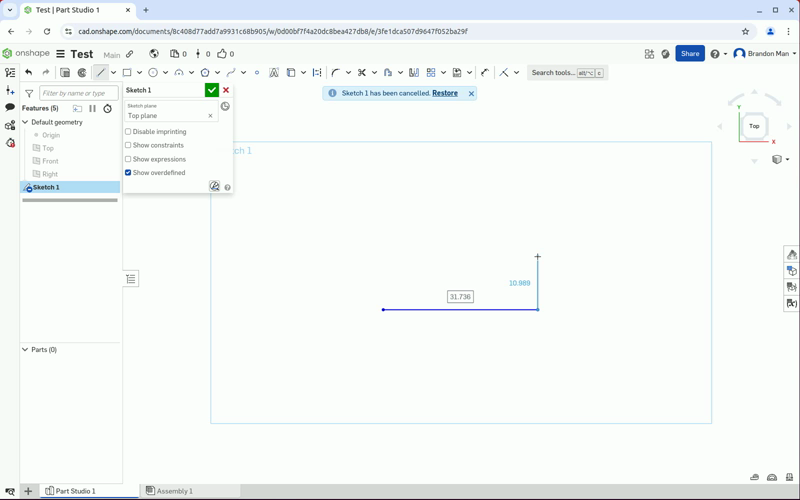
click(537, 256)
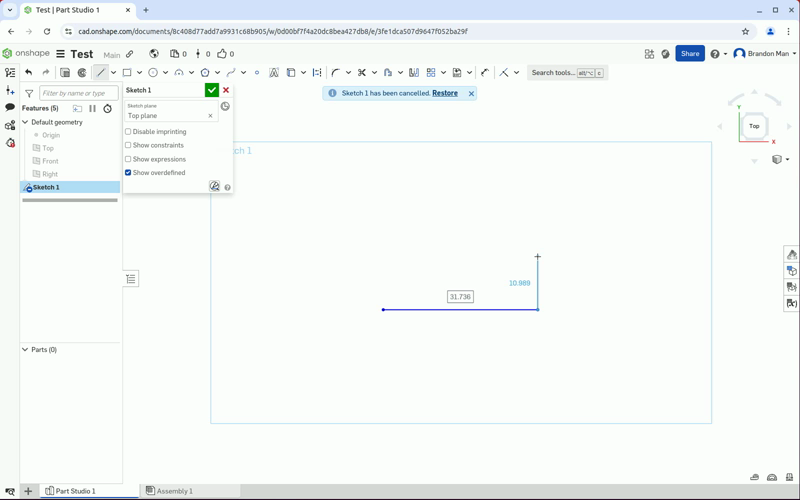
key_up(shift)
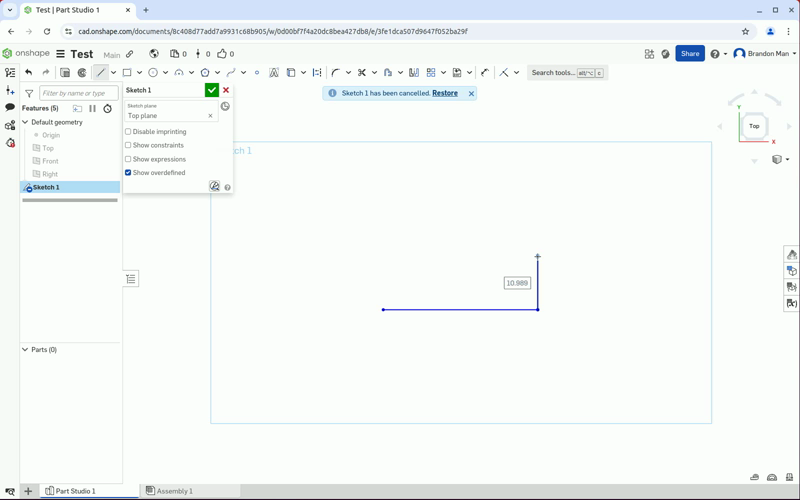
key_down(shift)
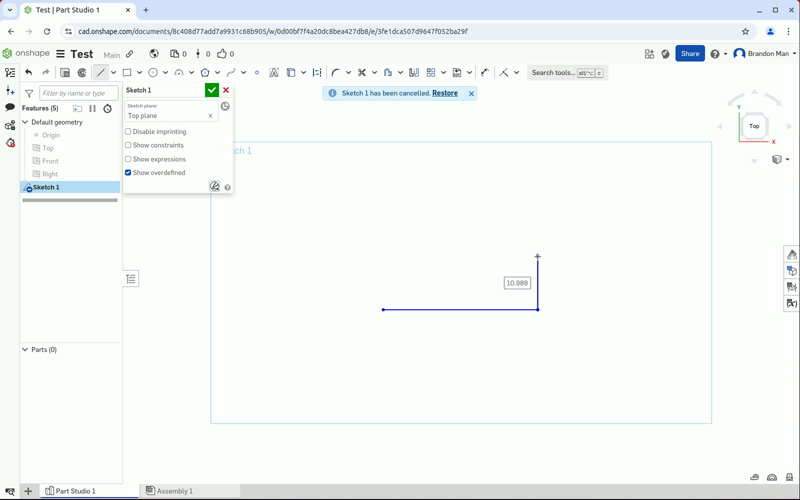
mouse_move(383, 256)
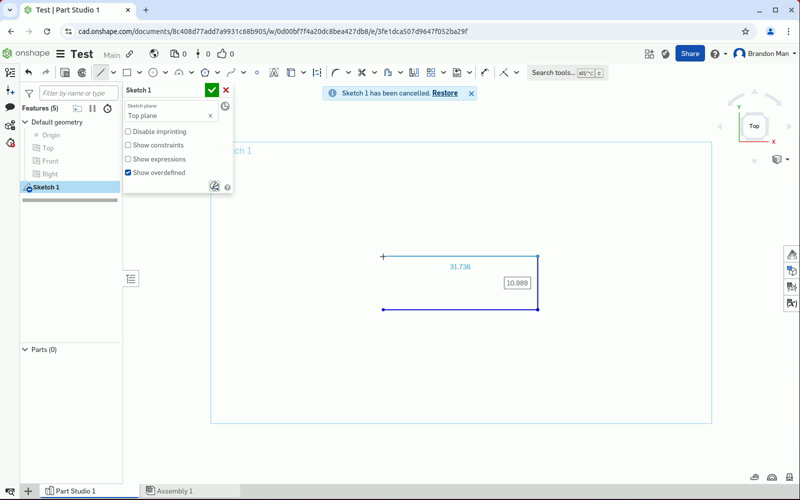
click(383, 256)
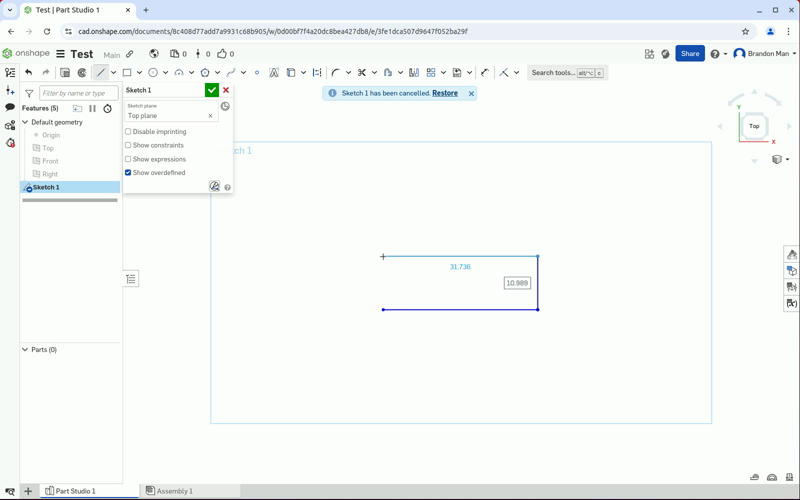
key_up(shift)
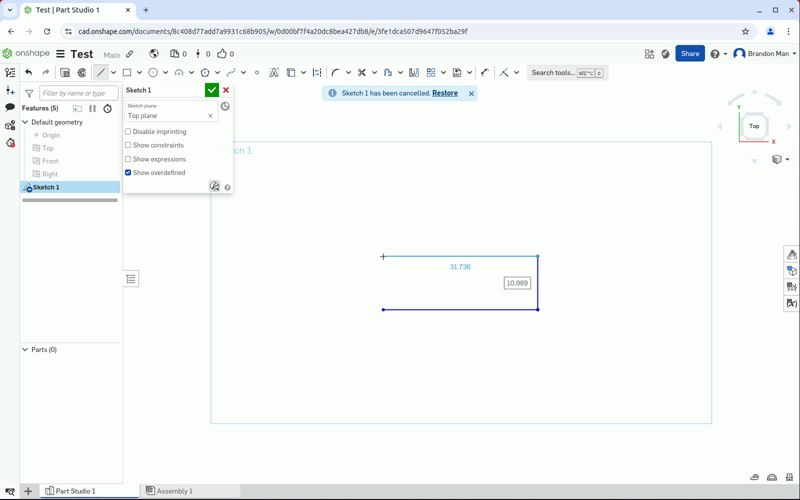
mouse_move(413, 256)
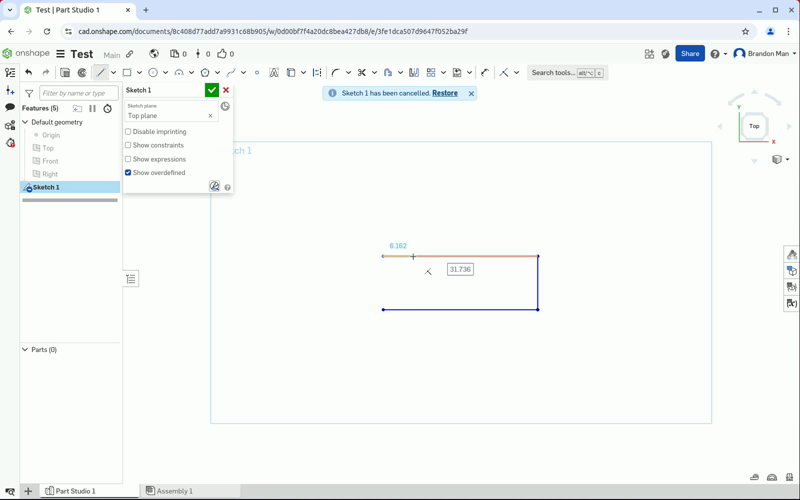
key_down(shift)
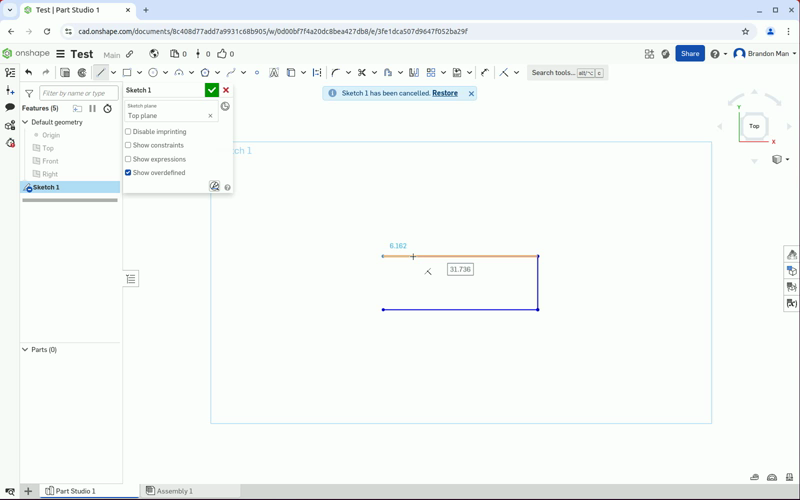
mouse_move(383, 309)
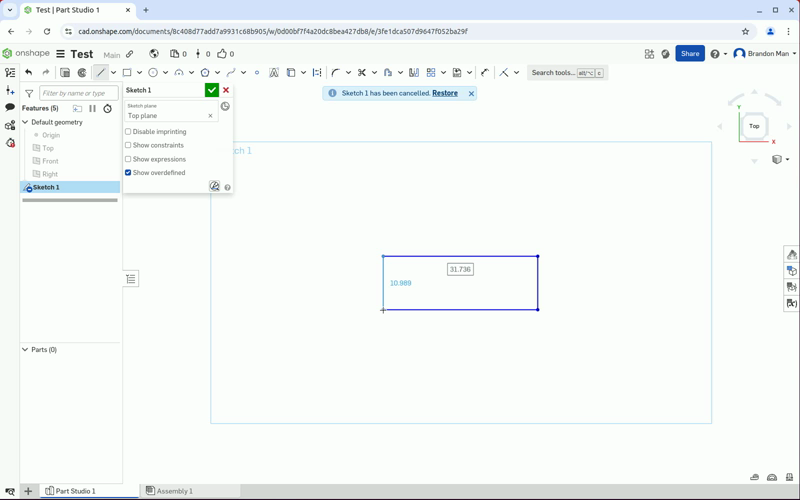
key_up(shift)
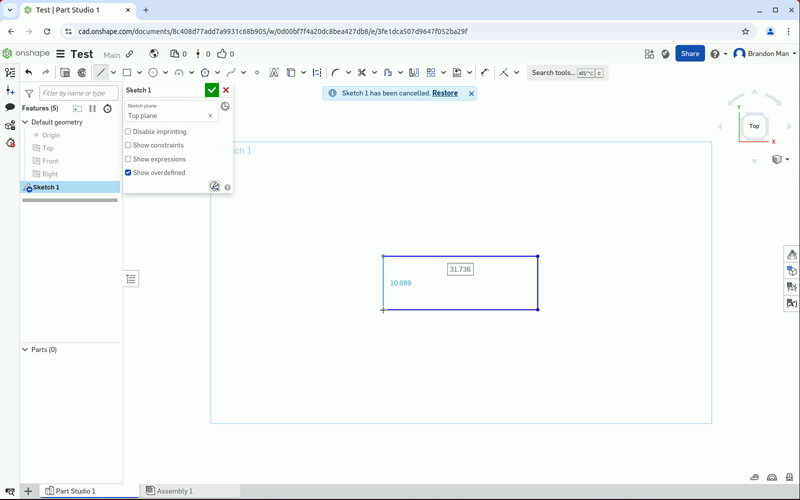
click(383, 309)
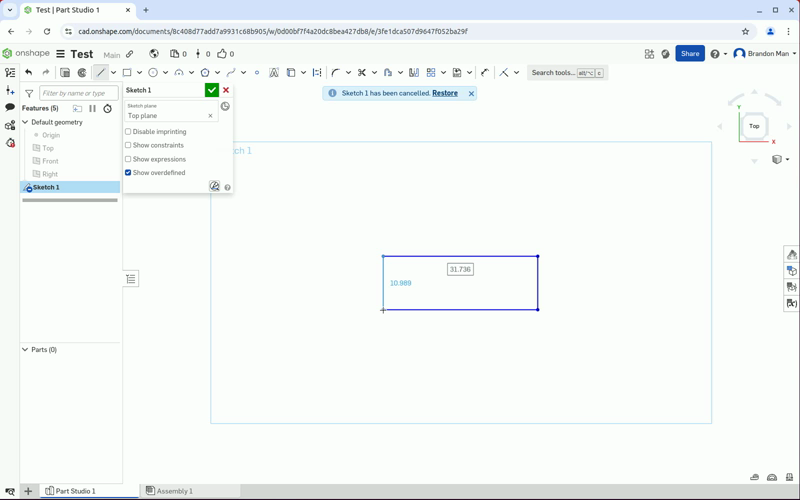
key(esc)
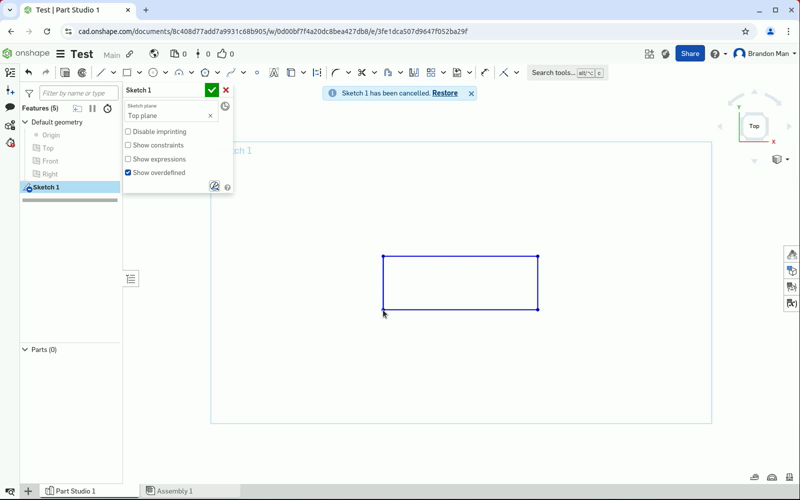
mouse_move(396, 287)
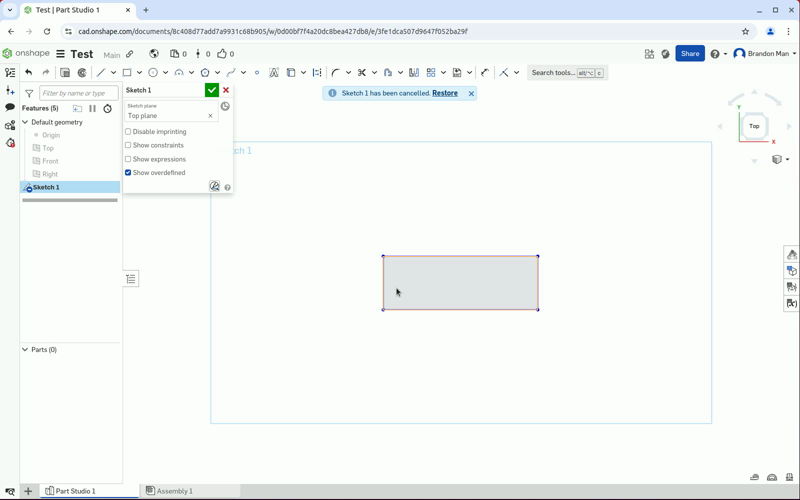
click(396, 287)
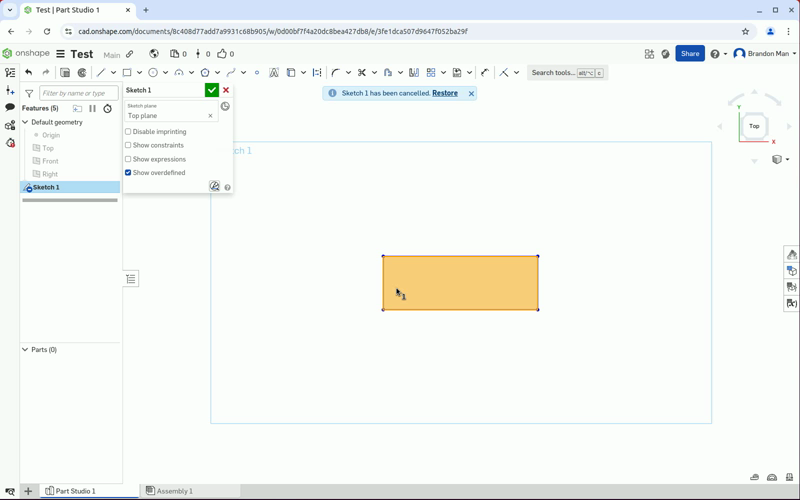
mouse_move(73, 352)
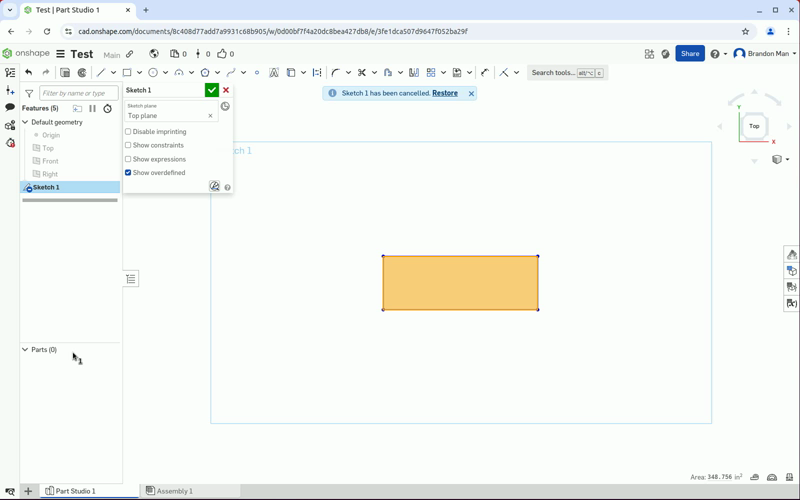
key(shift+y)
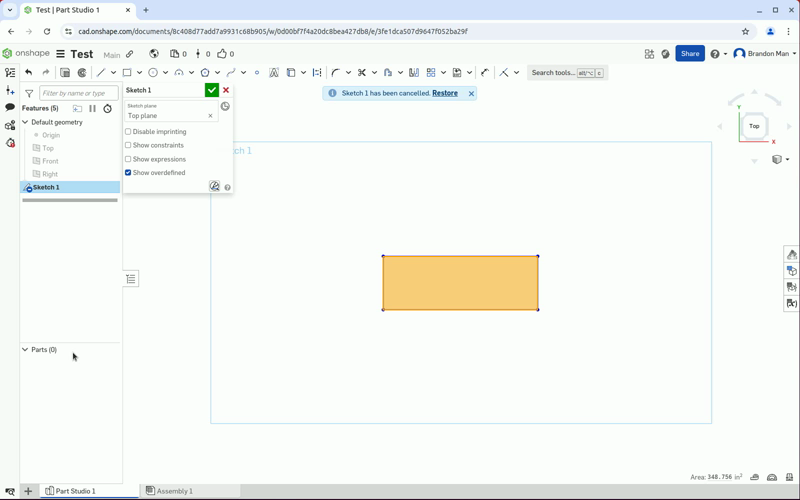
key(shift+e)
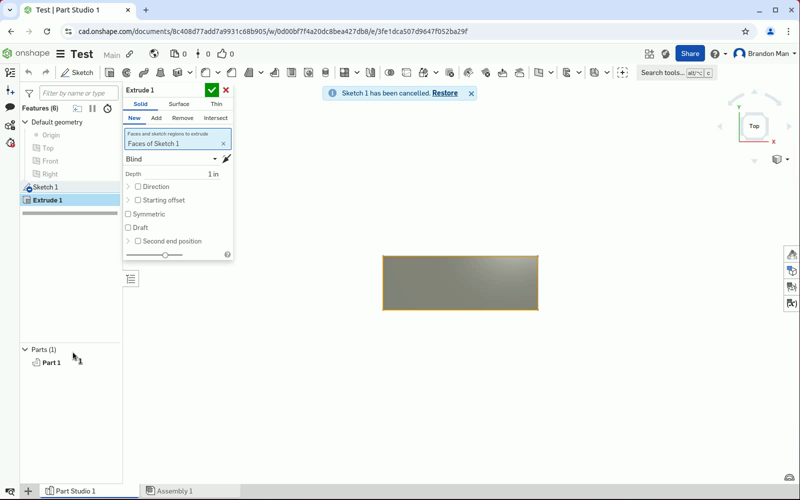
mouse_move(143, 106)
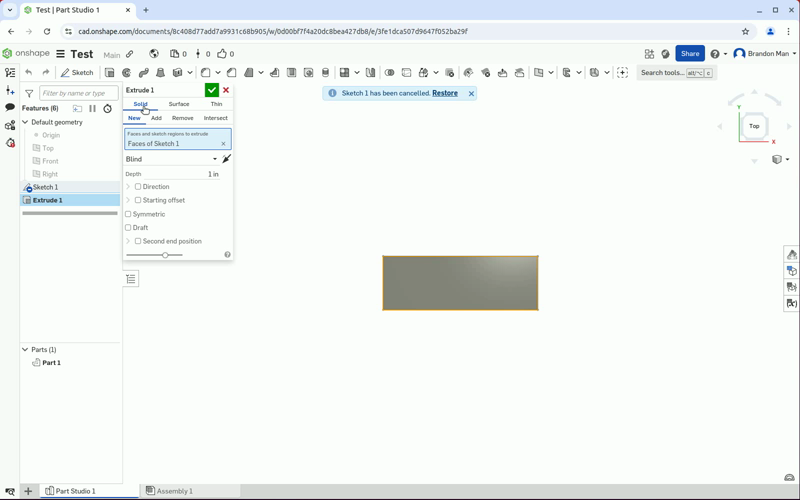
click(143, 106)
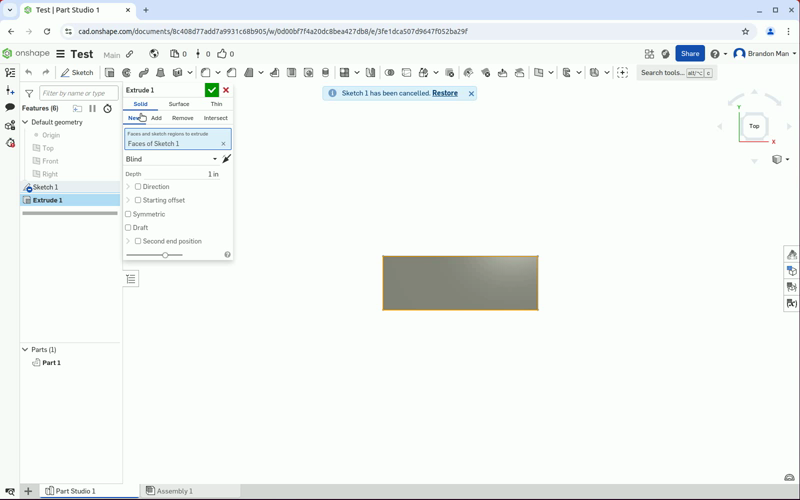
mouse_move(137, 120)
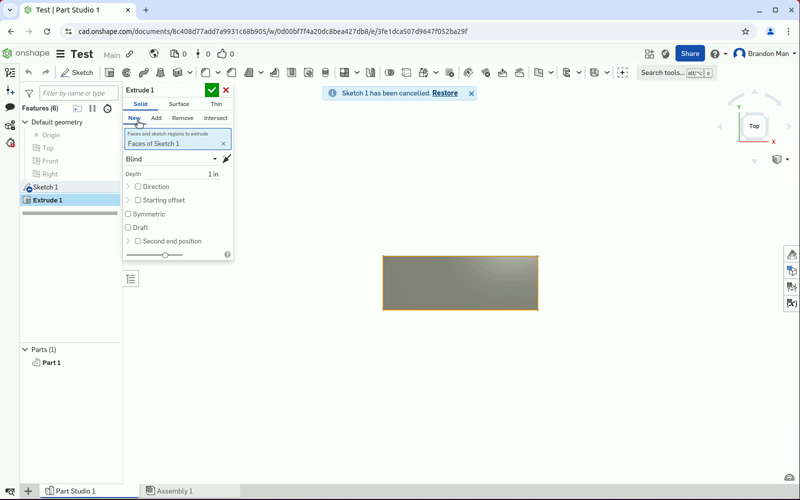
click(137, 120)
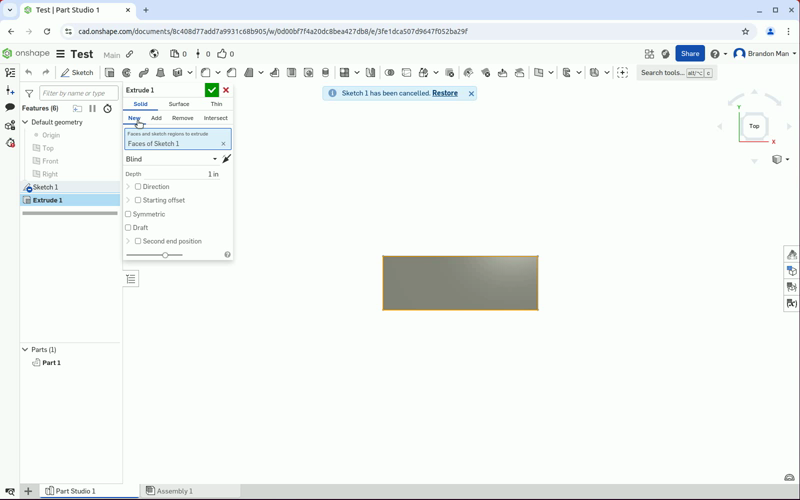
key(tab, 4)
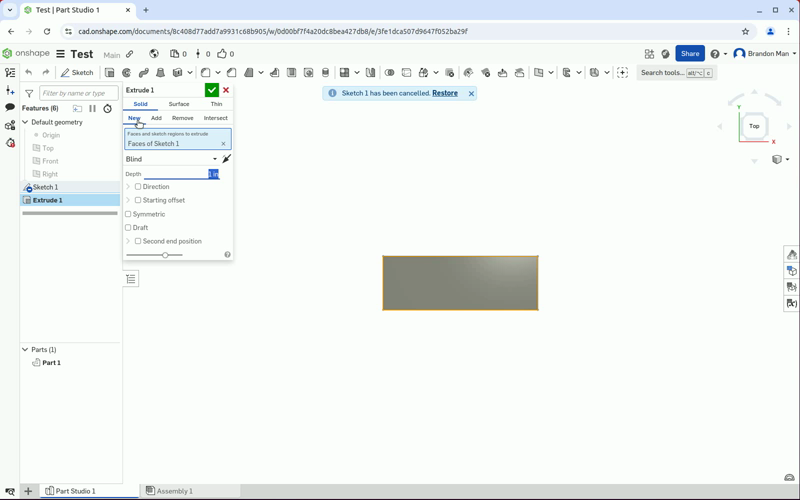
text(0.481)
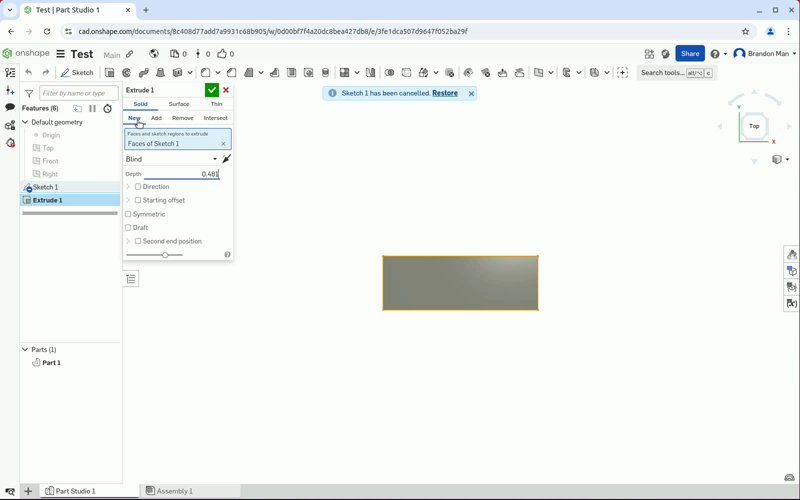
key(enter)
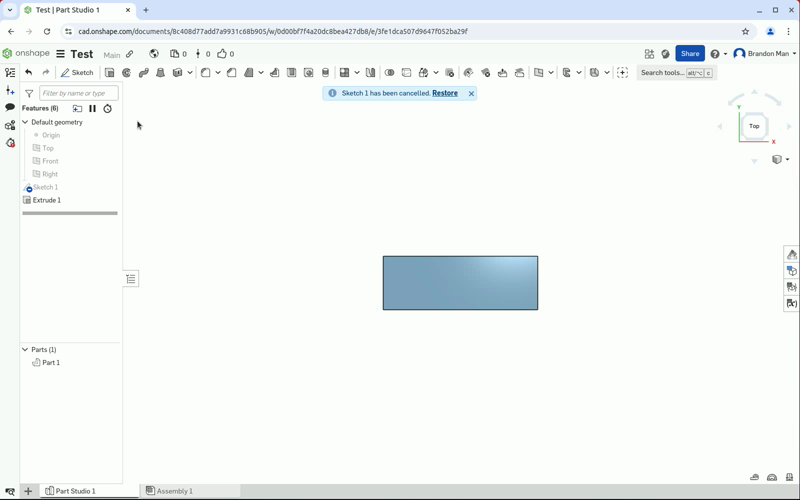
key(shift+h)
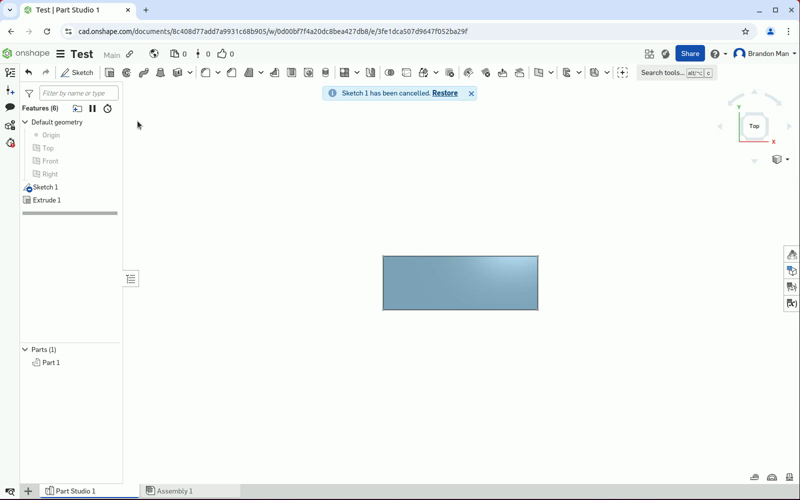
key(shift+h)
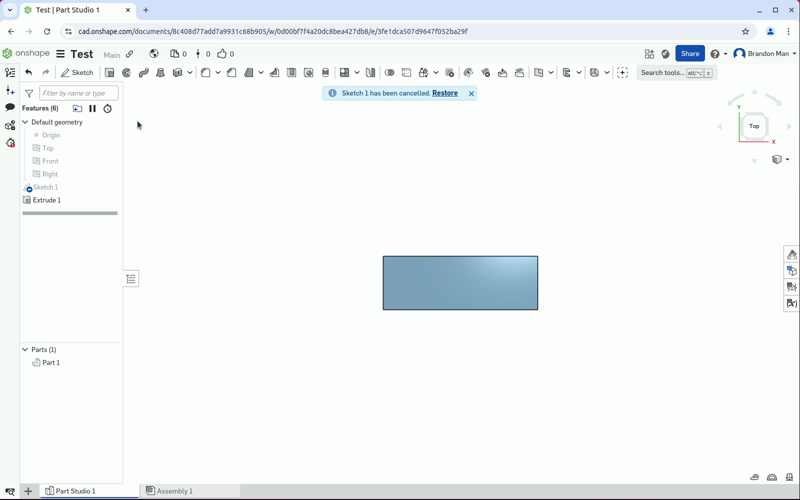
mouse_move(73, 189)
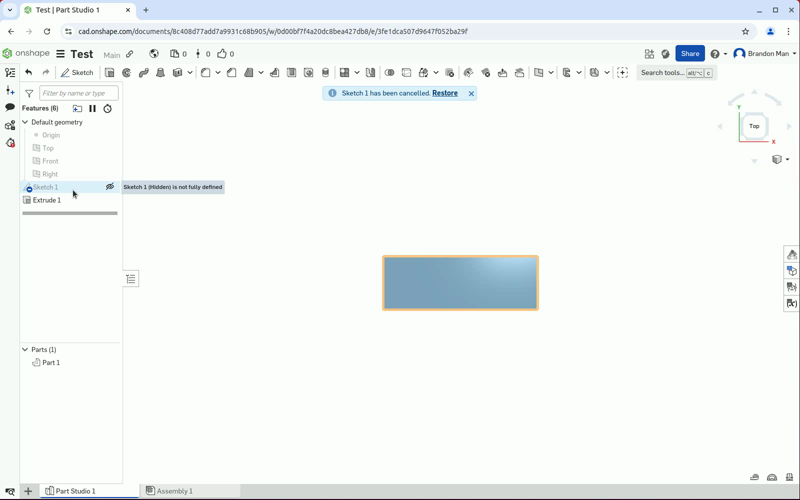
click(73, 189)
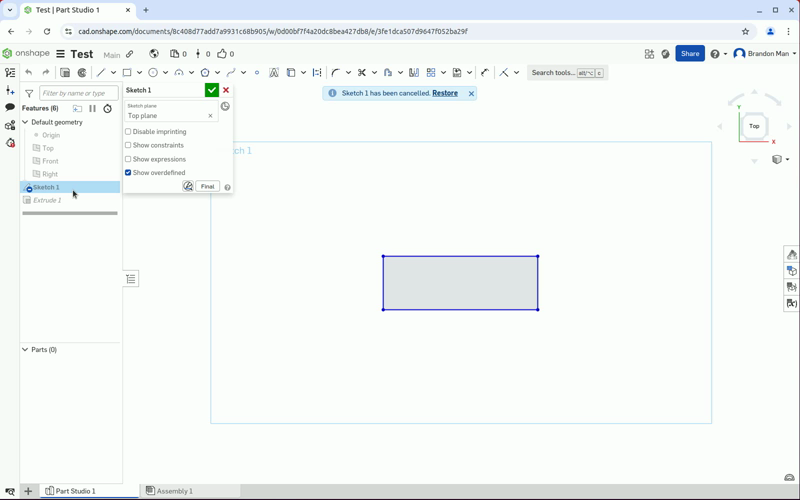
mouse_move(229, 92)
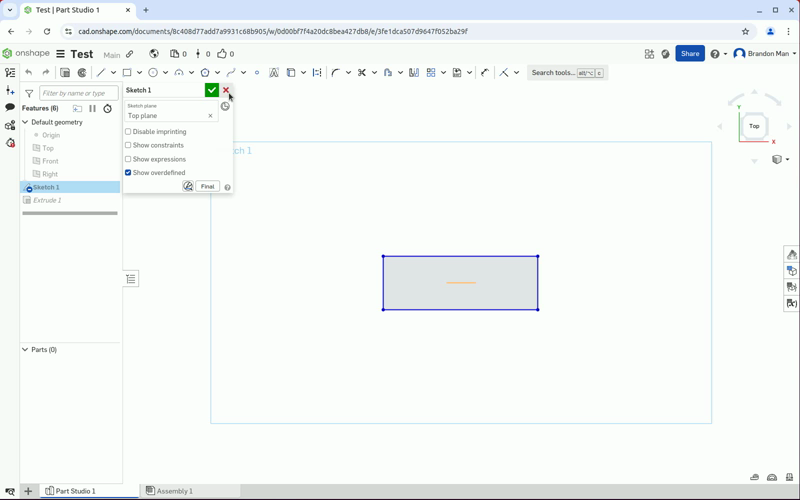
click(229, 92)
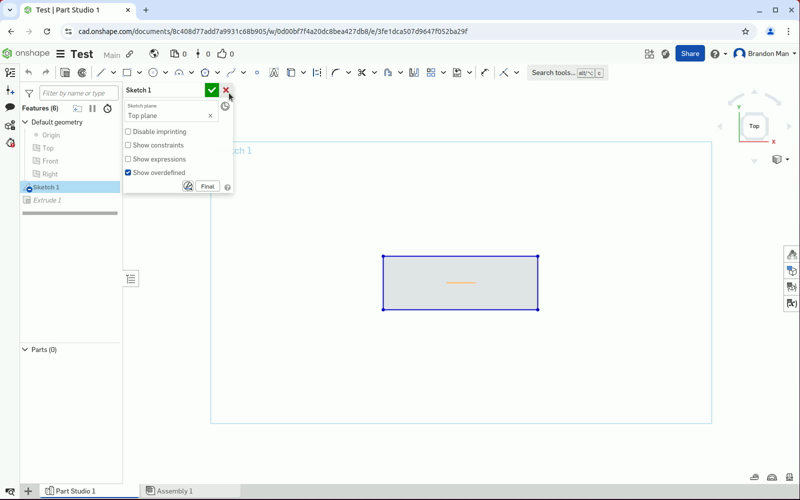
key(shift+s)
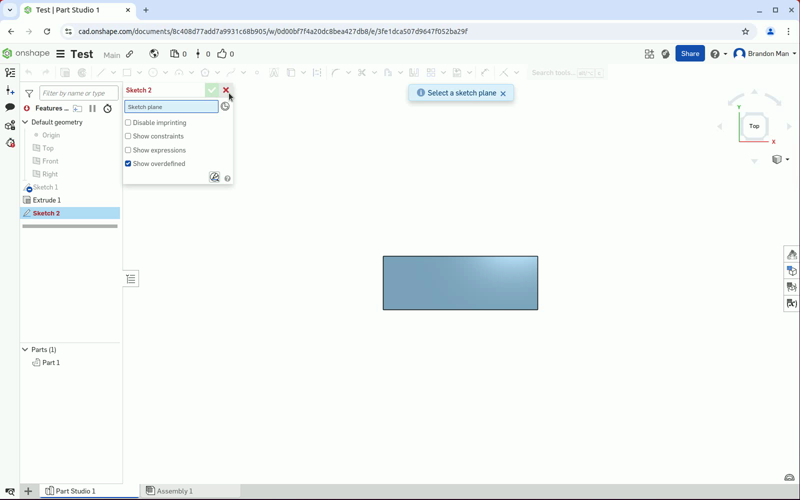
mouse_move(73, 150)
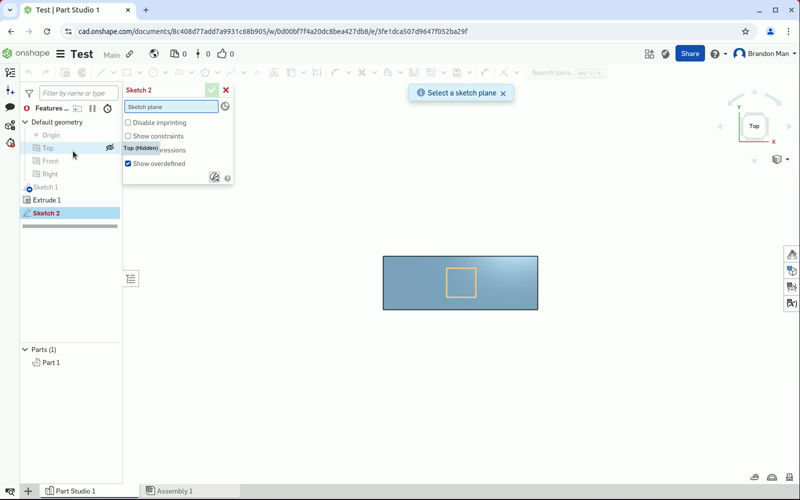
click(73, 150)
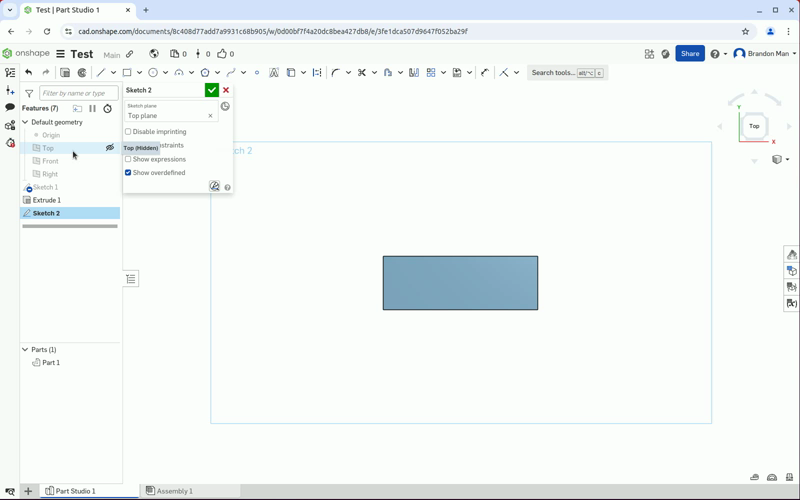
mouse_move(73, 352)
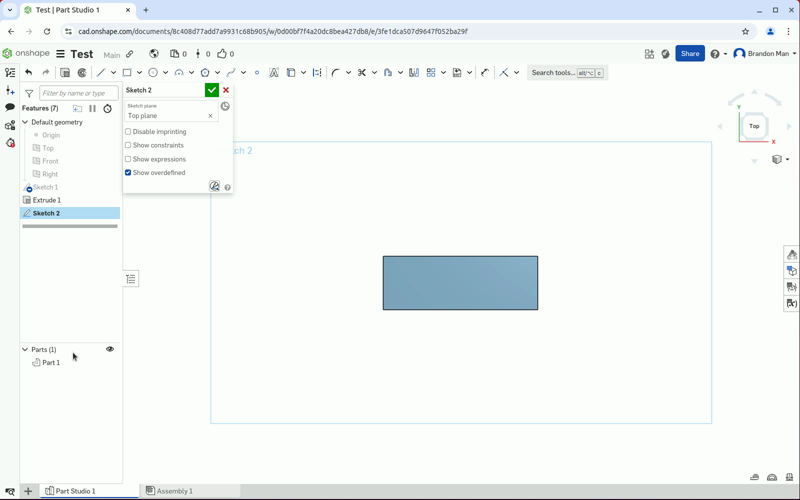
key(y)
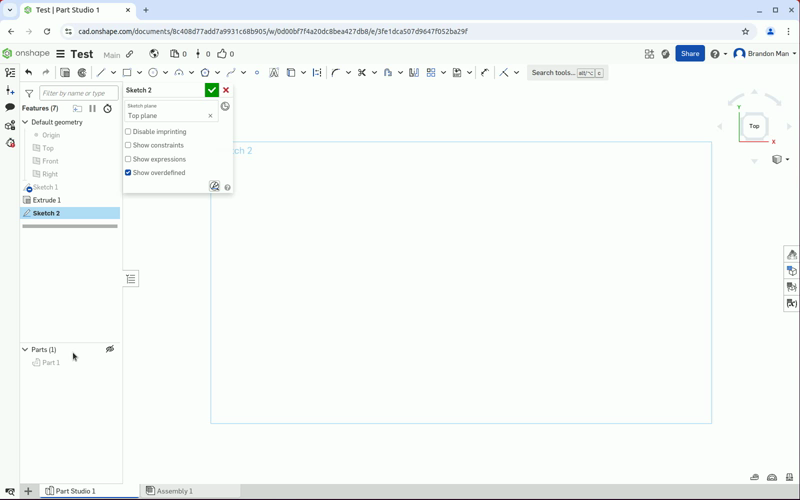
key(l)
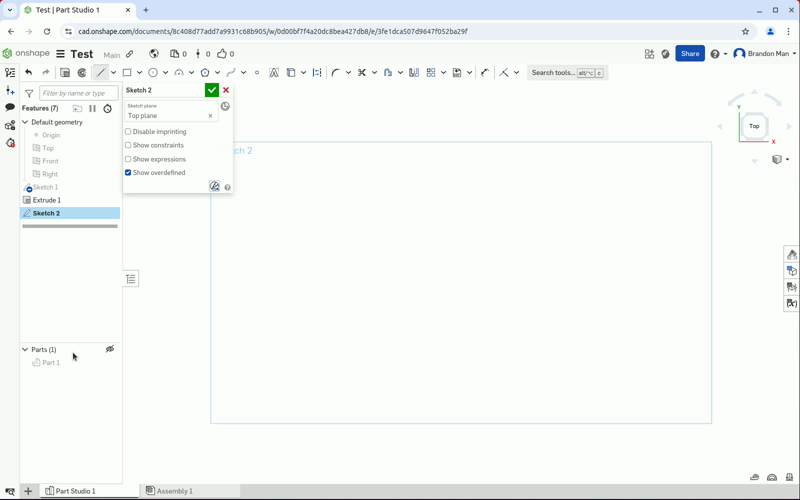
key_down(shift)
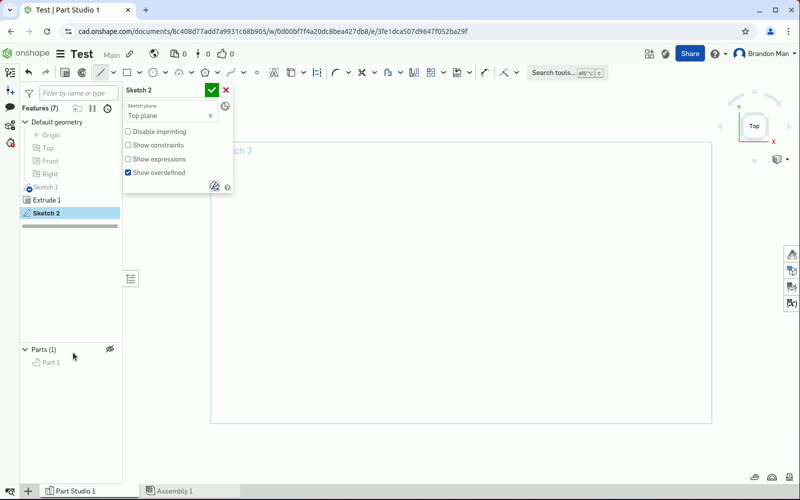
mouse_move(382, 311)
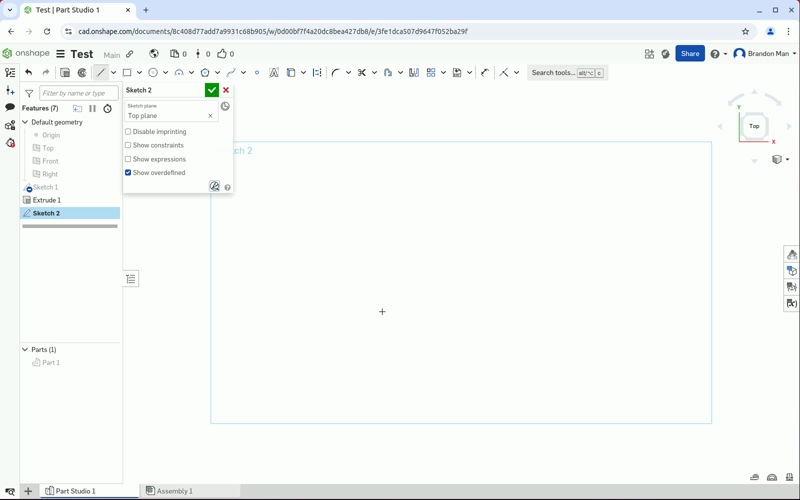
click(382, 311)
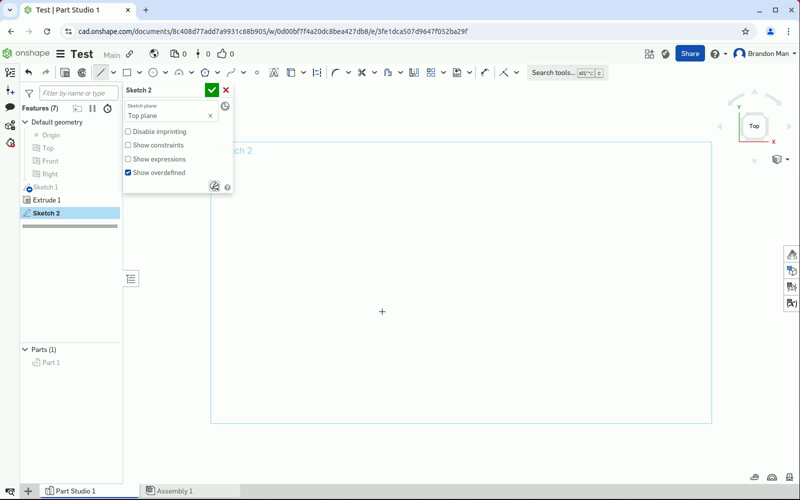
key_up(shift)
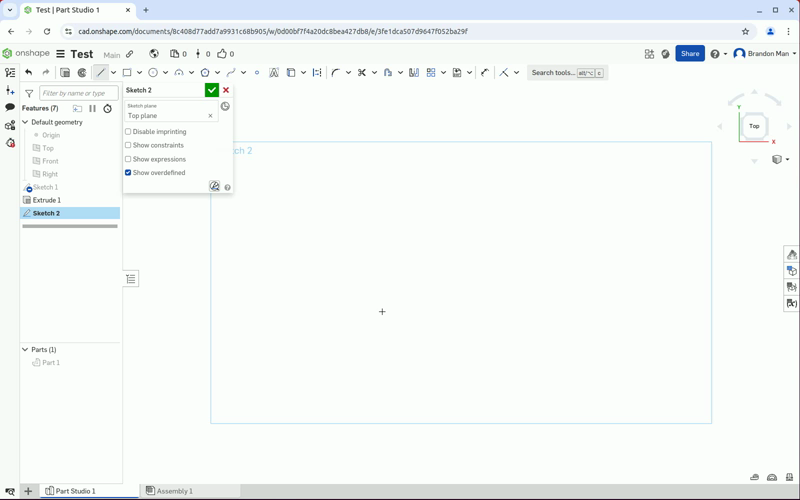
key_down(shift)
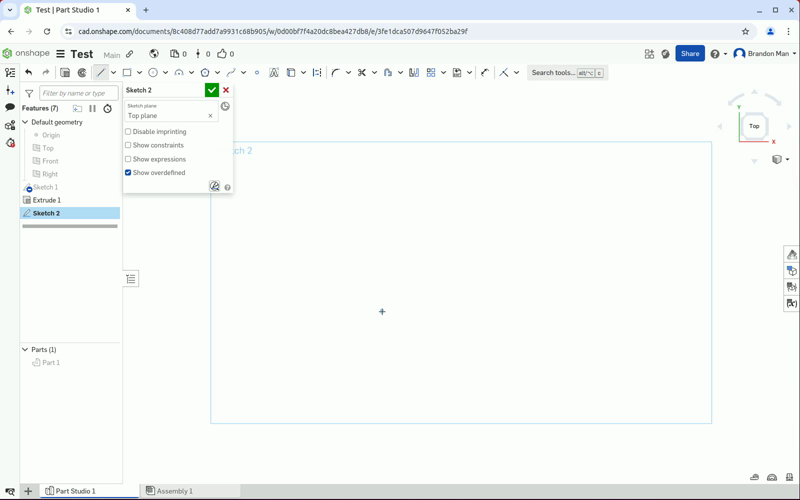
mouse_move(537, 311)
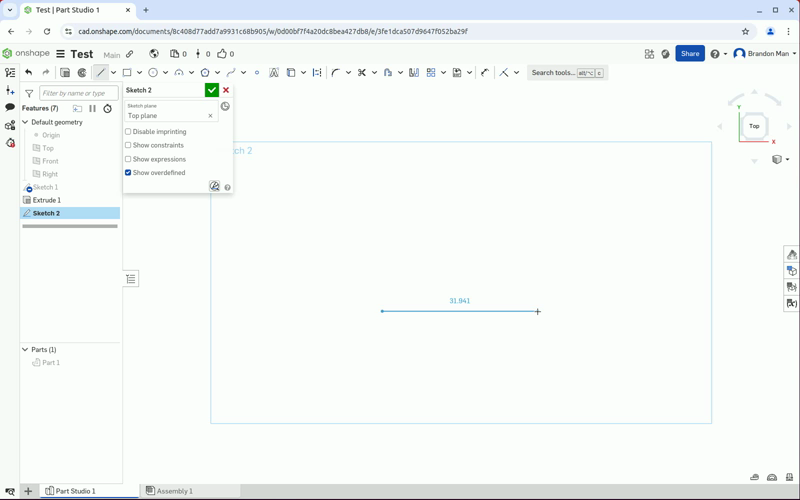
click(537, 311)
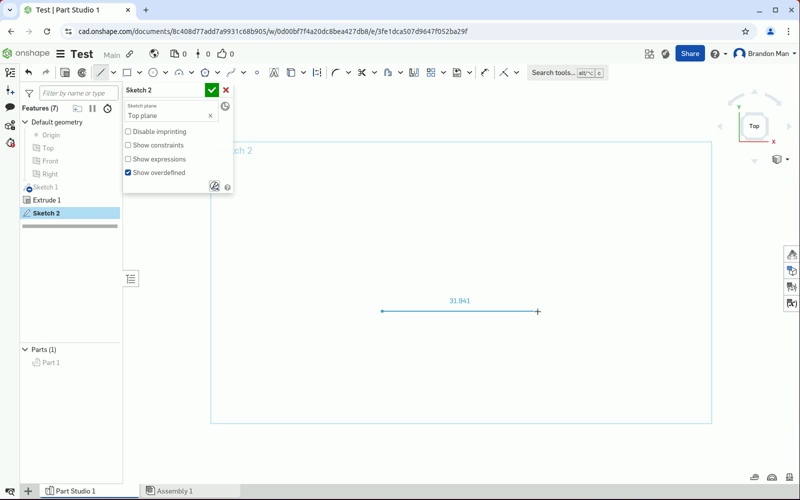
key_up(shift)
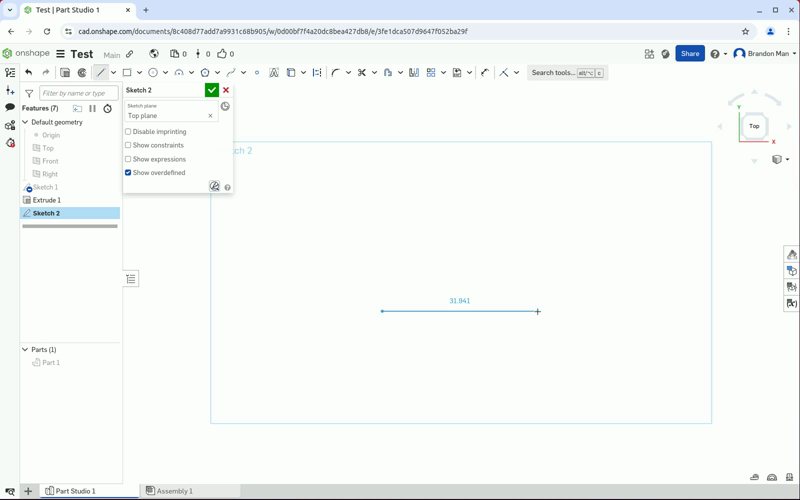
key_down(shift)
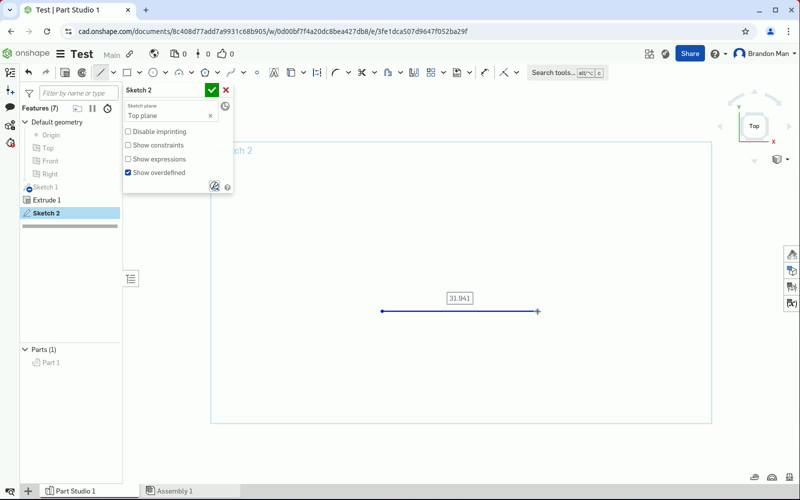
mouse_move(567, 311)
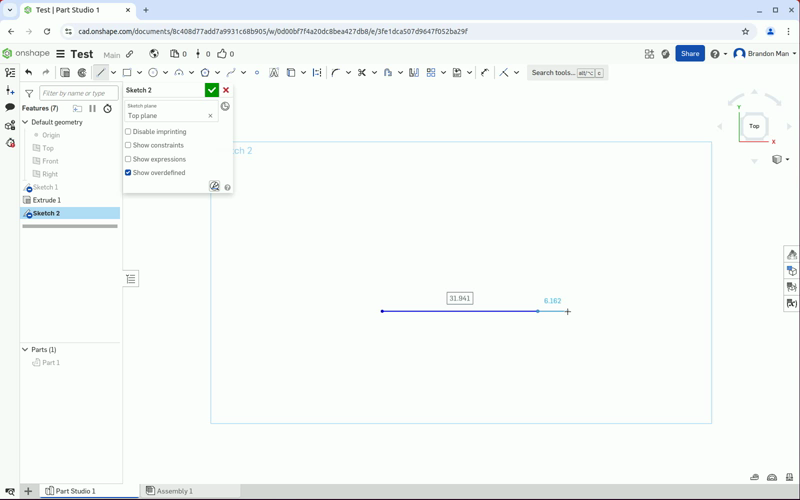
mouse_move(537, 257)
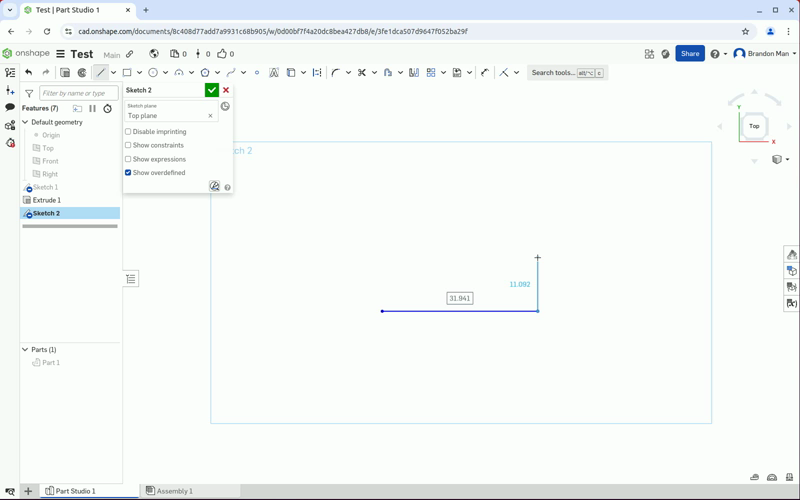
click(537, 257)
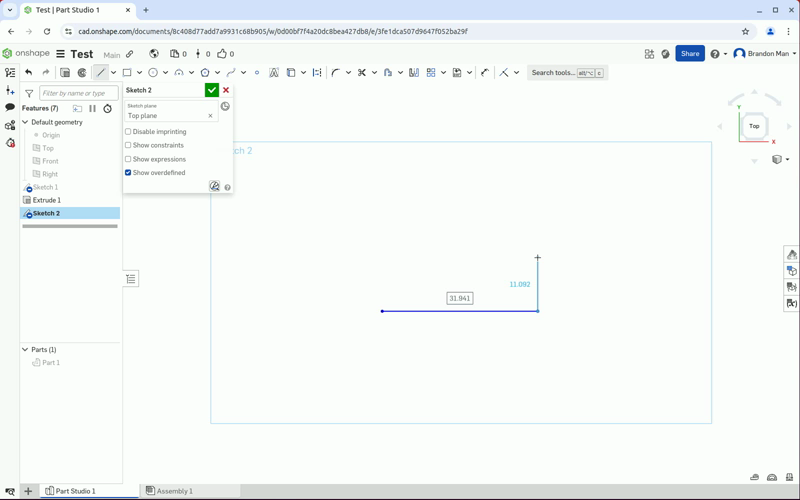
key_up(shift)
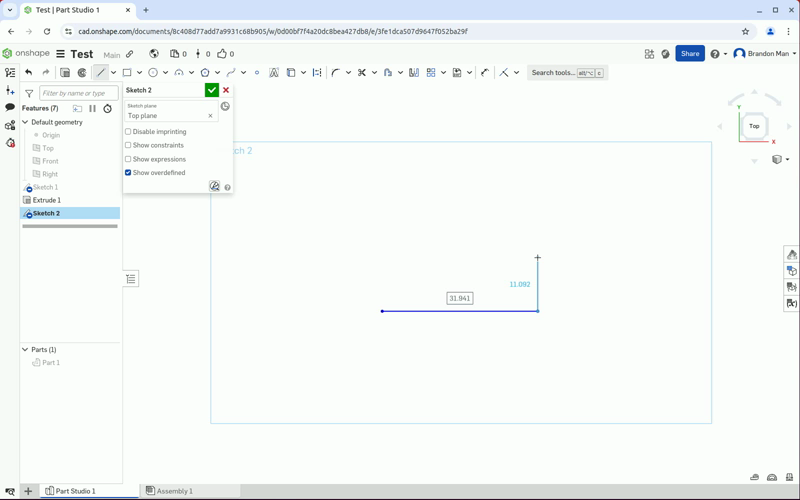
key_down(shift)
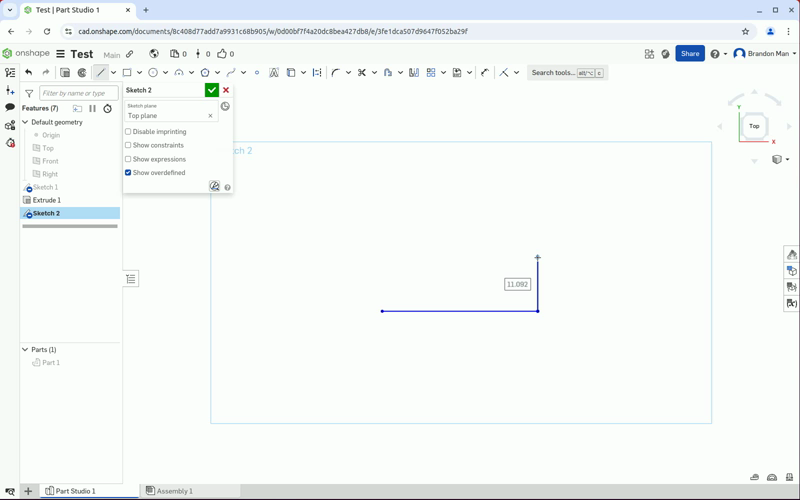
mouse_move(382, 257)
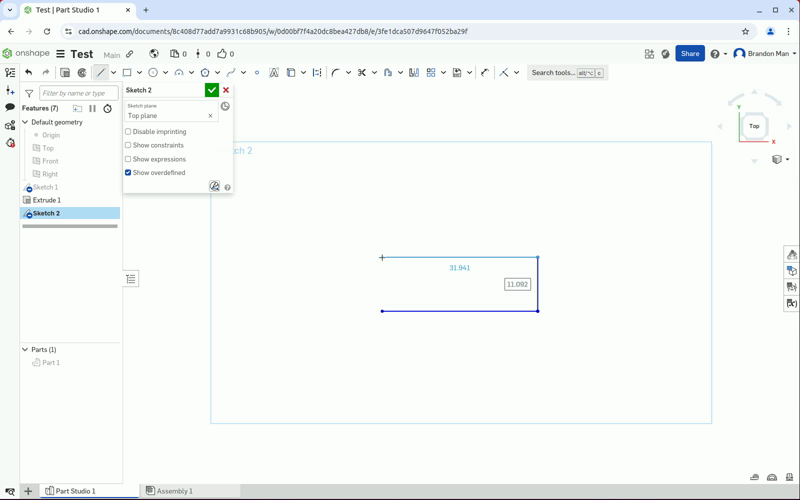
click(382, 257)
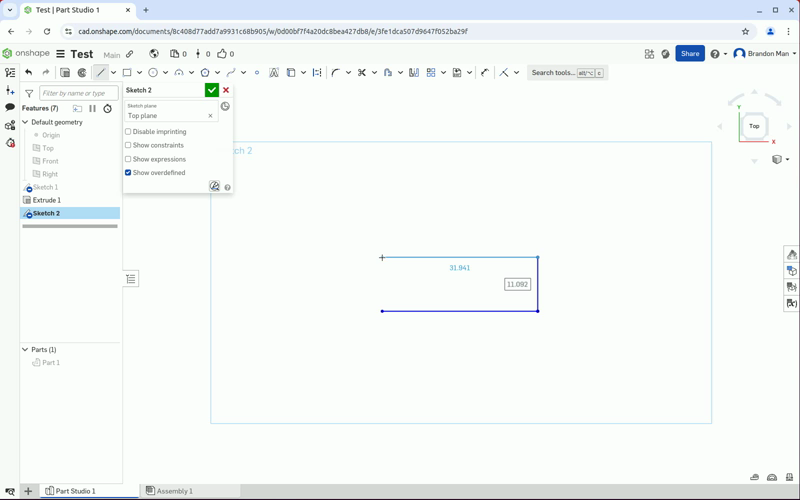
key_up(shift)
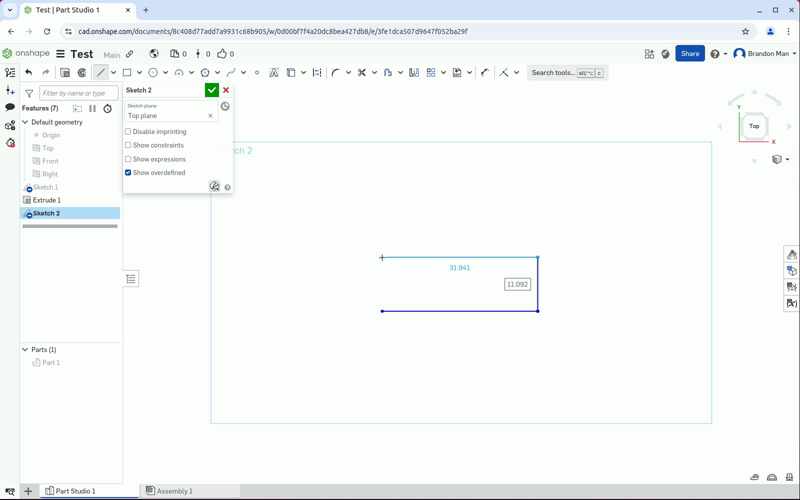
mouse_move(412, 257)
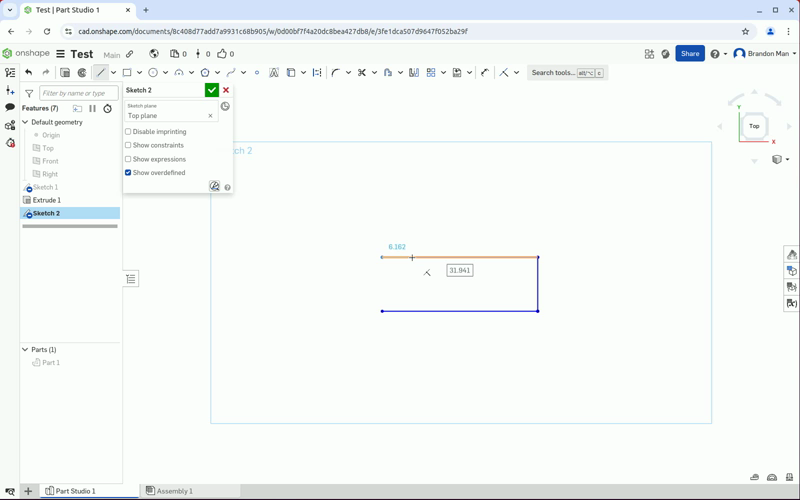
key_down(shift)
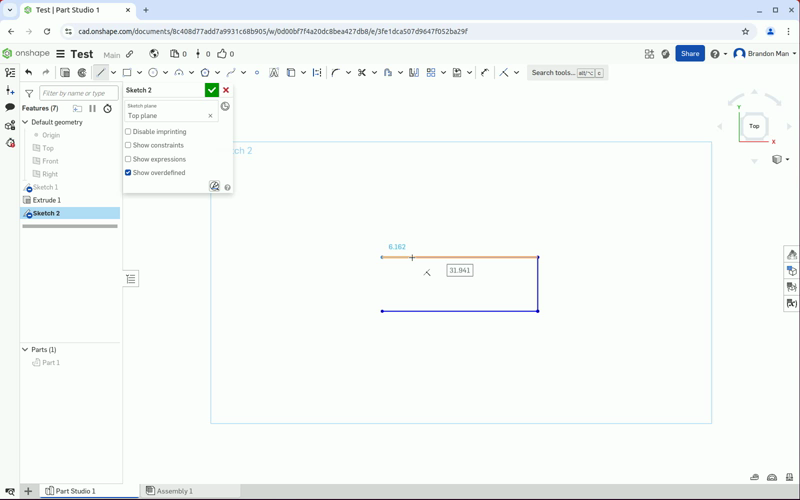
mouse_move(382, 311)
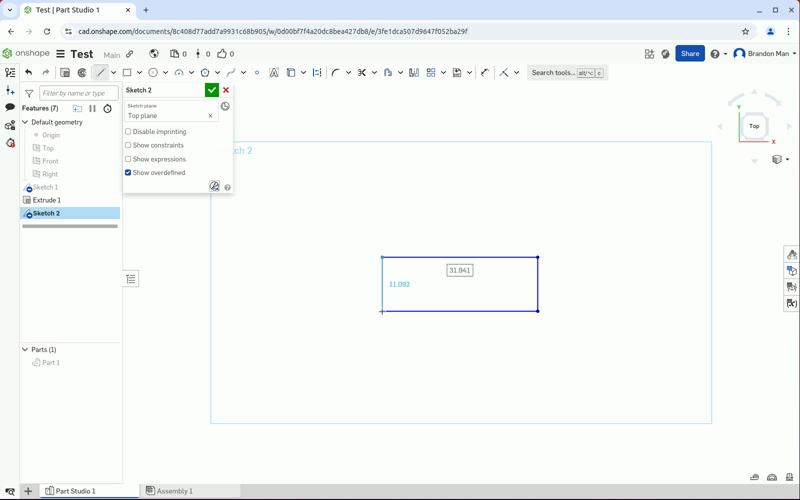
key_up(shift)
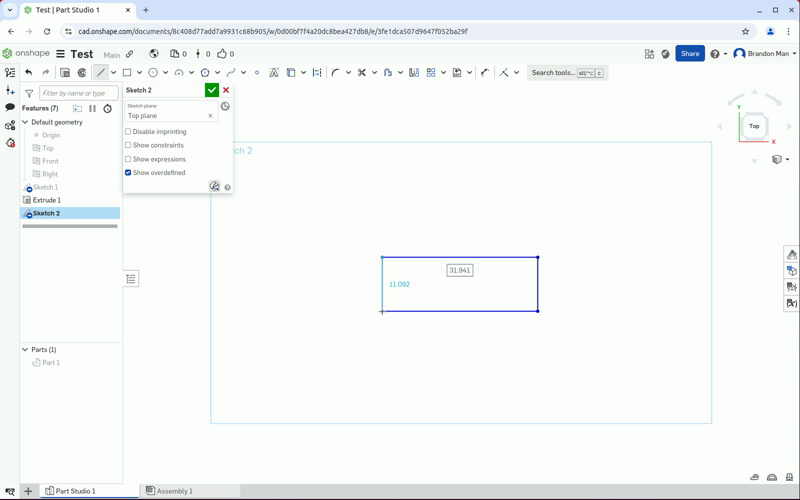
click(382, 311)
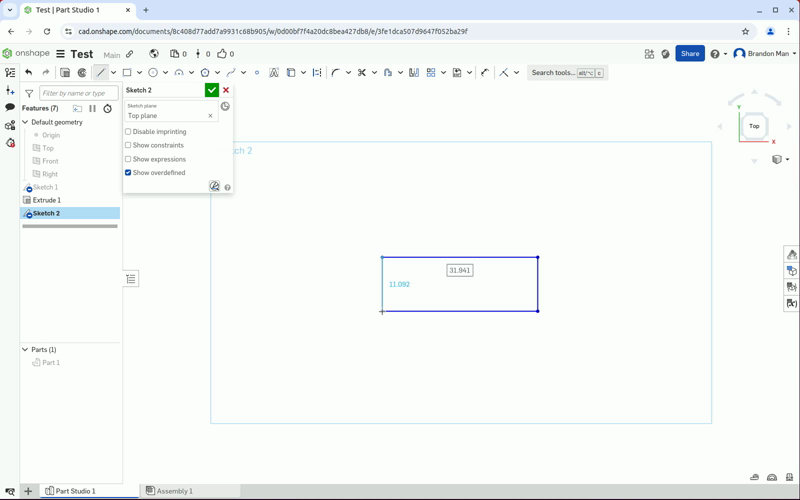
key(esc)
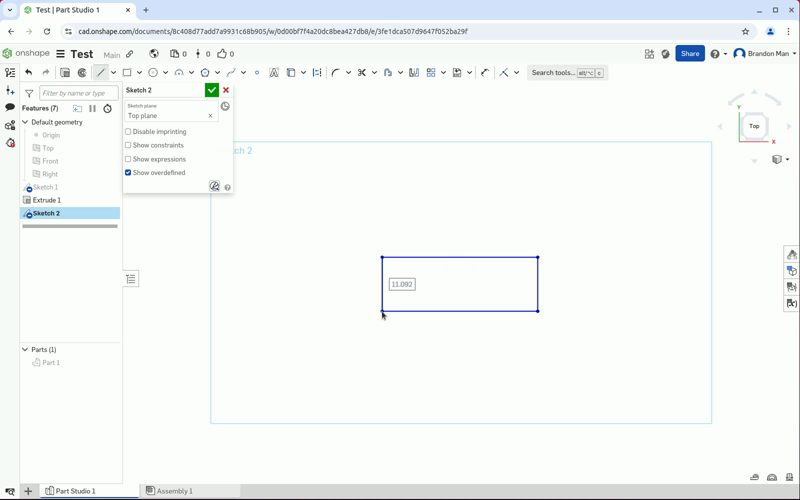
key(l)
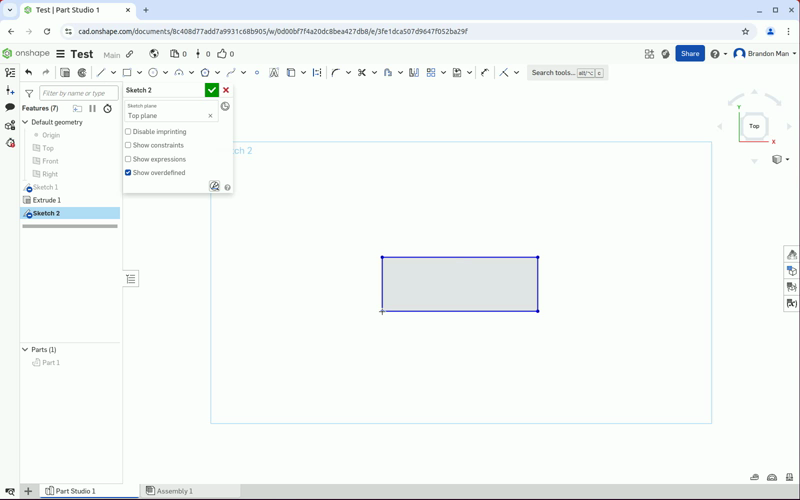
key_down(shift)
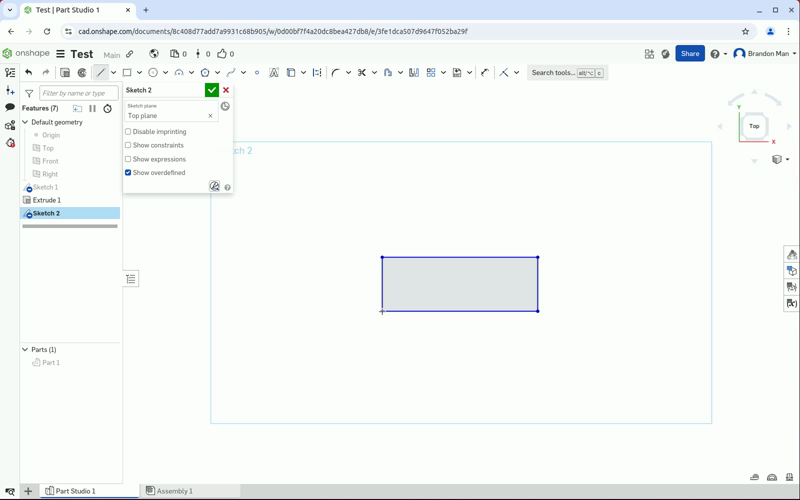
mouse_move(383, 309)
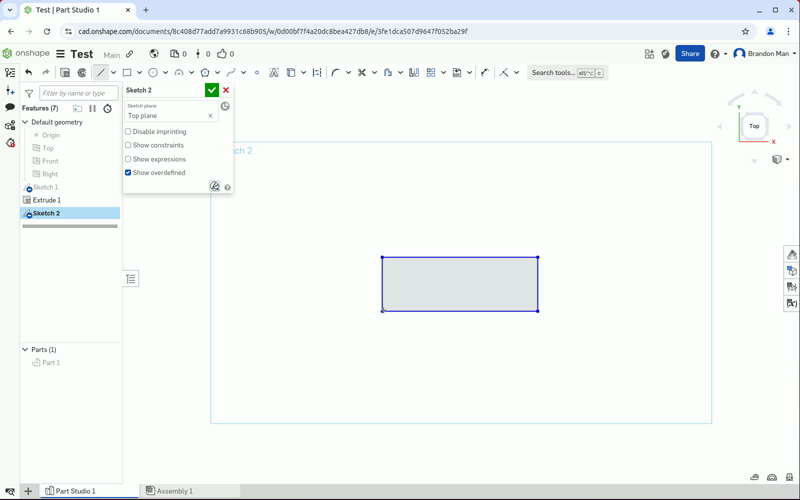
scroll(6)
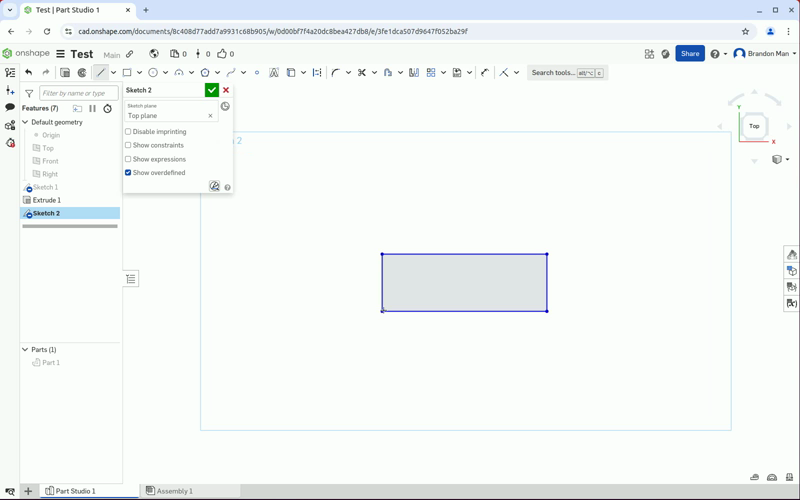
scroll(6)
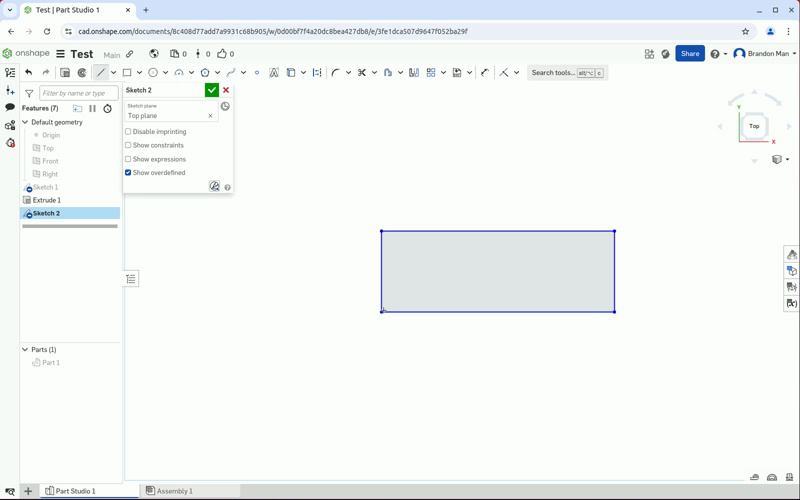
scroll(6)
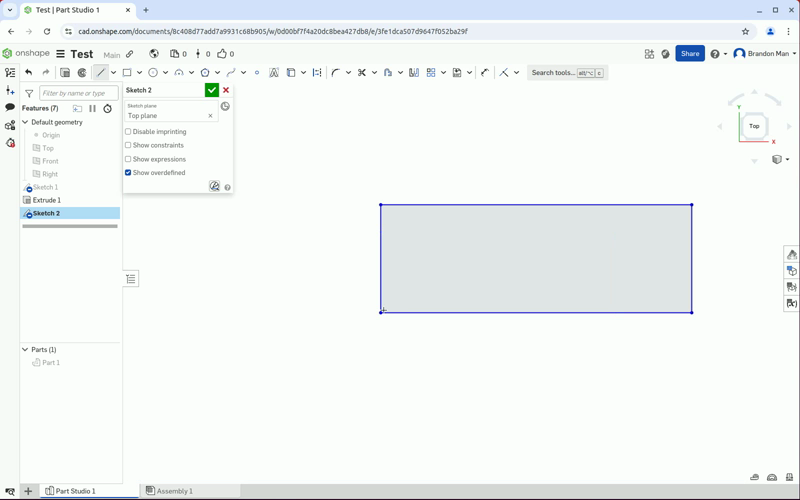
scroll(6)
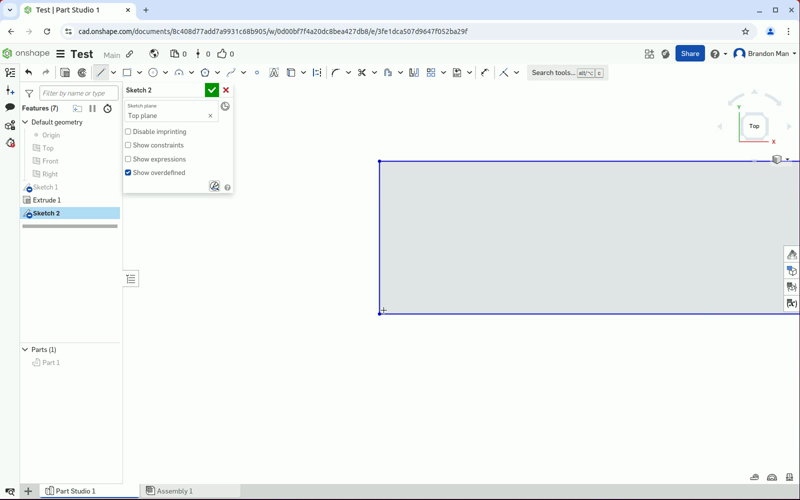
scroll(6)
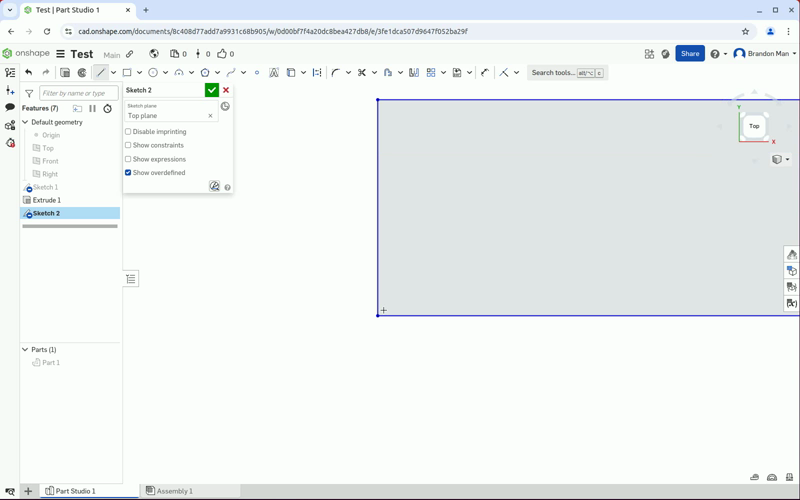
scroll(6)
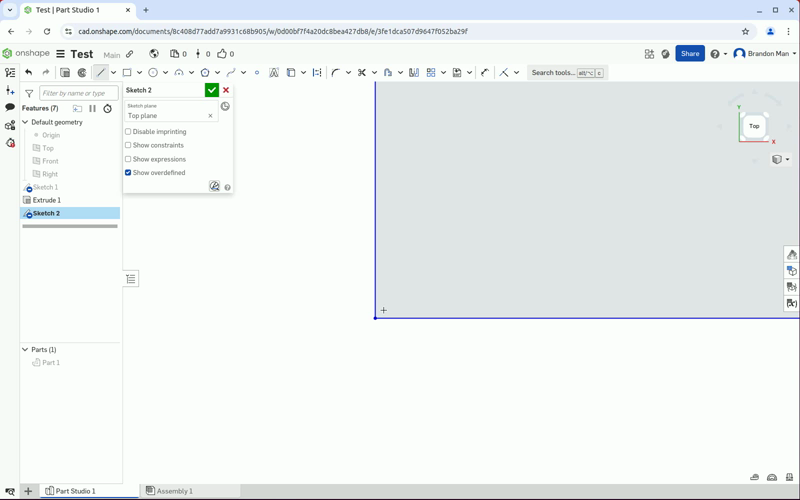
scroll(6)
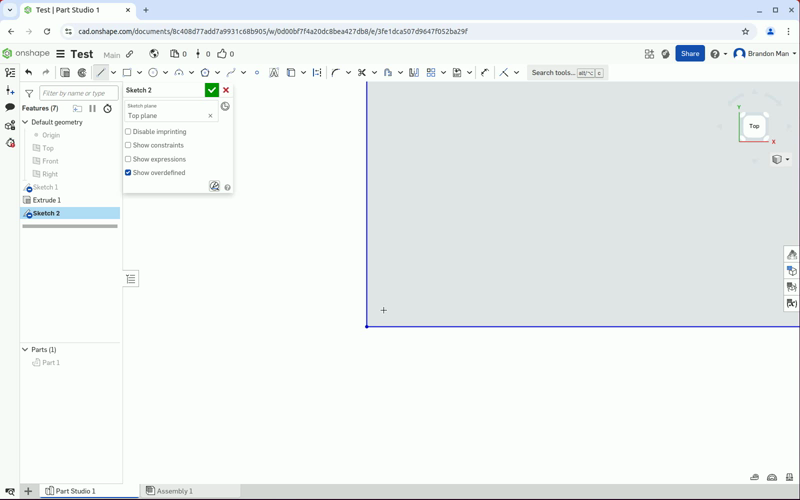
click(383, 309)
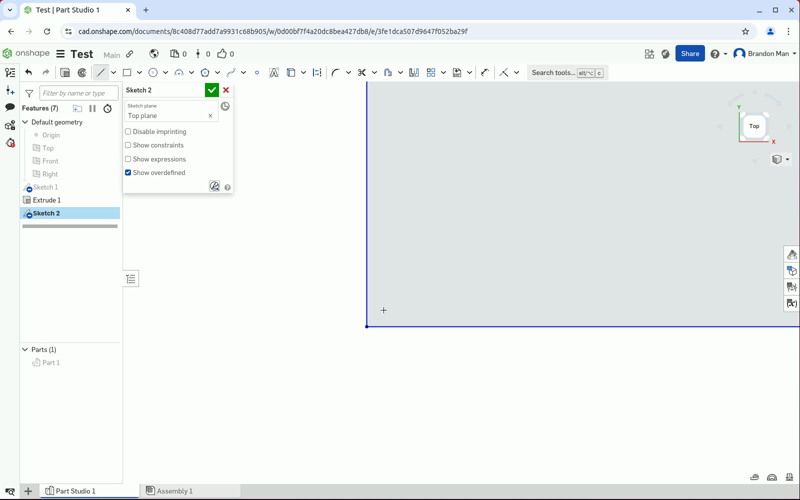
scroll(-6)
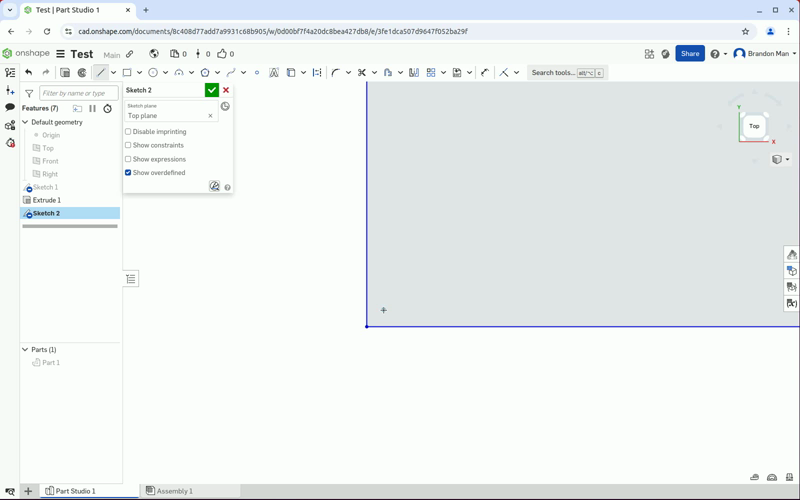
scroll(-6)
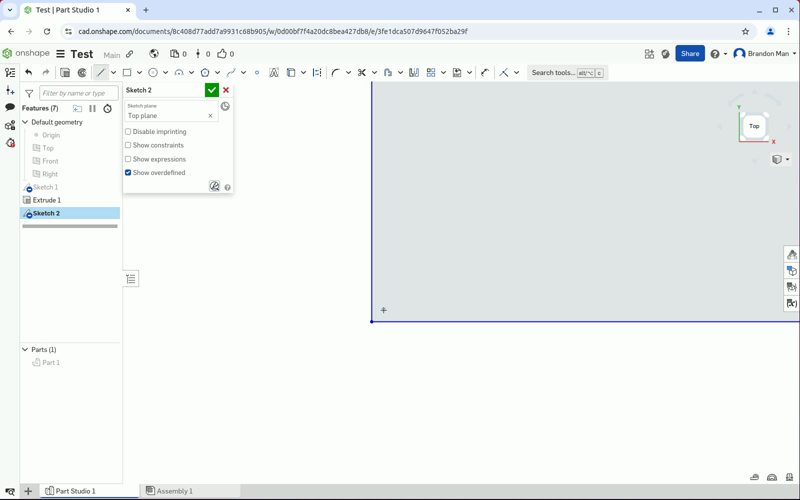
scroll(-6)
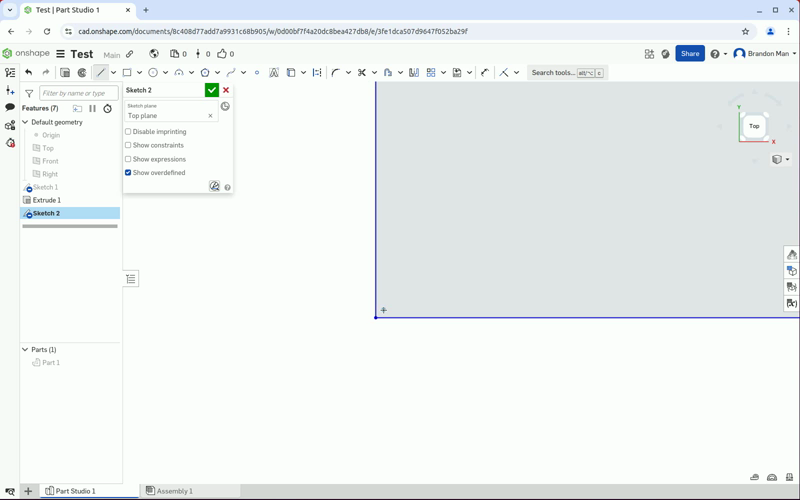
scroll(-6)
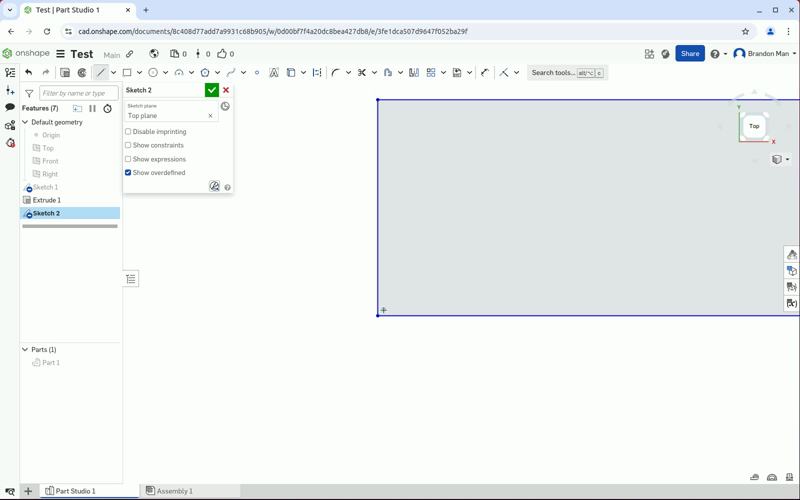
scroll(-6)
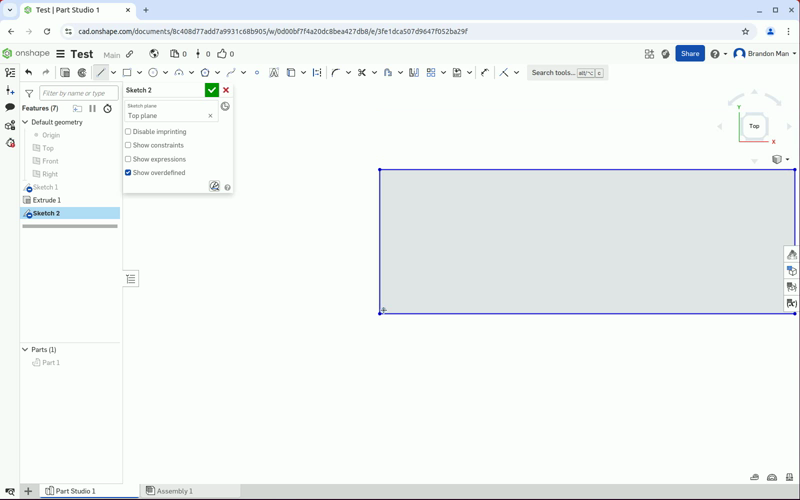
scroll(-6)
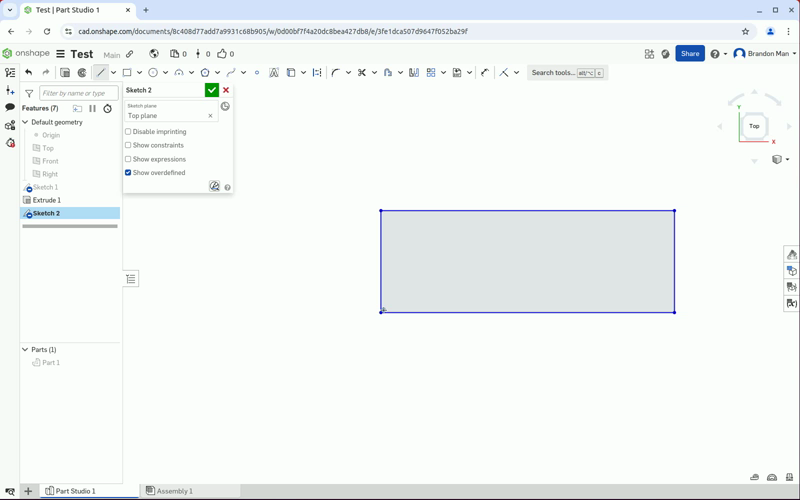
scroll(-6)
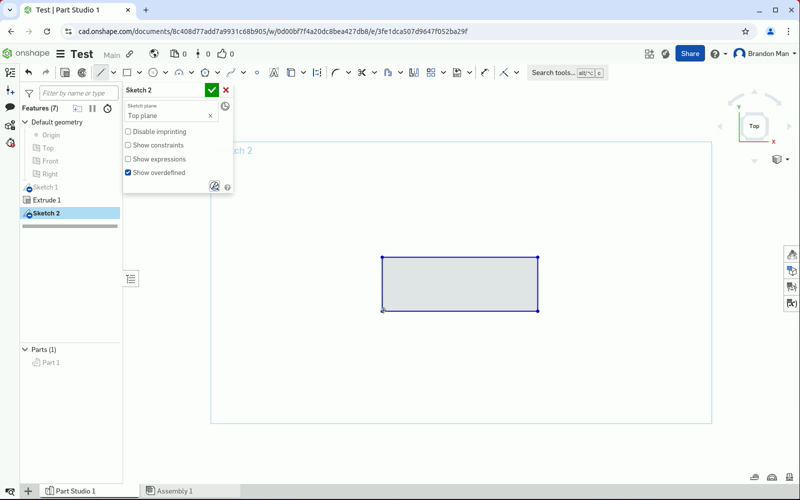
key_up(shift)
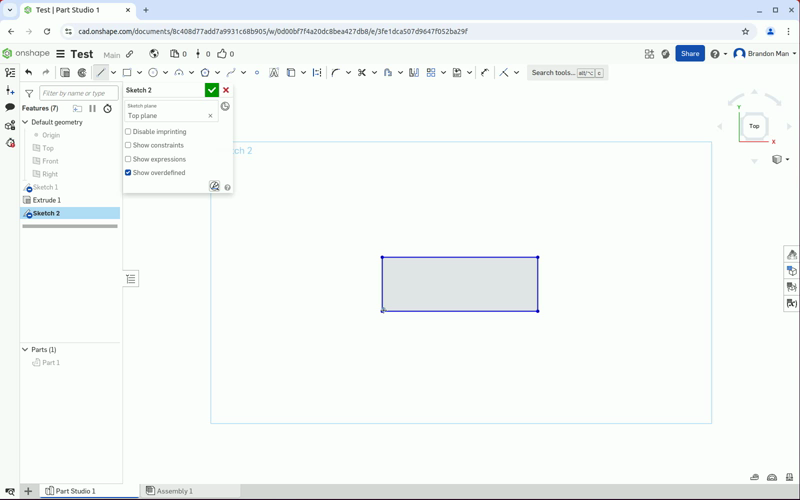
key_down(shift)
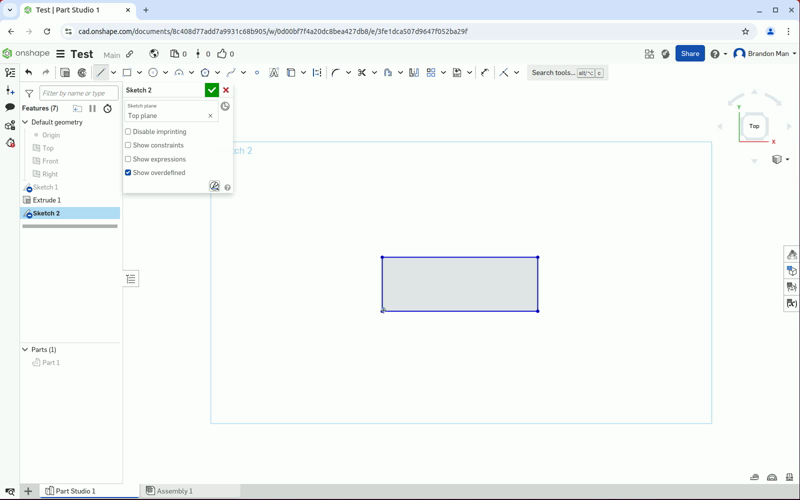
mouse_move(536, 309)
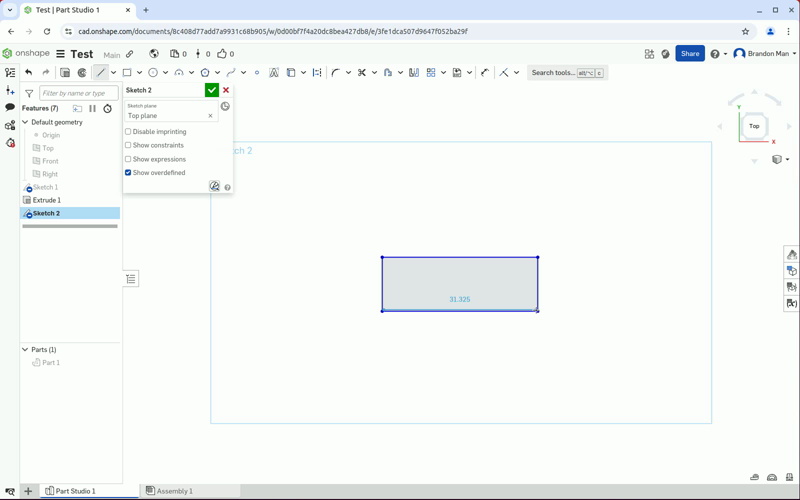
scroll(6)
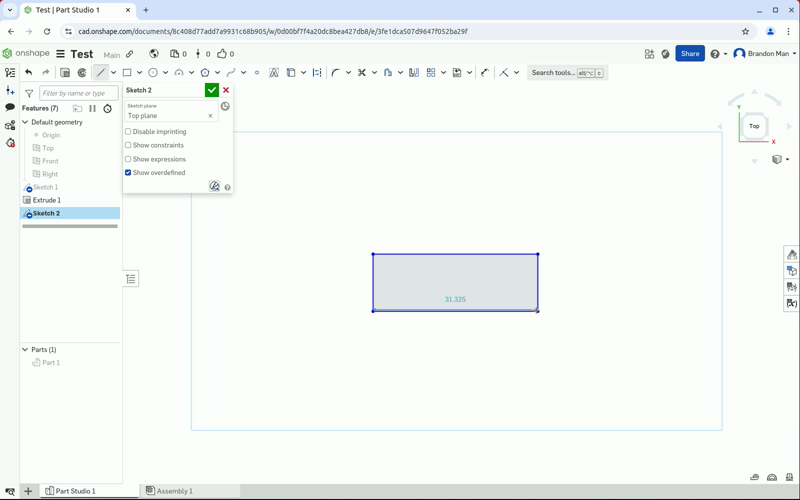
scroll(6)
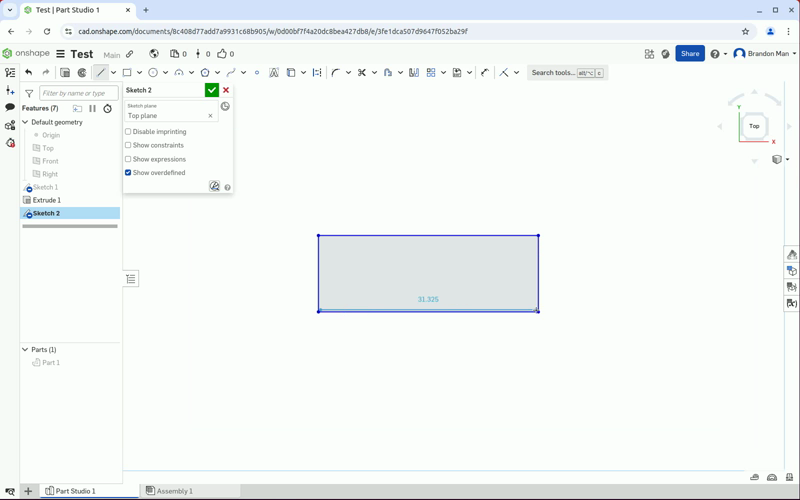
scroll(6)
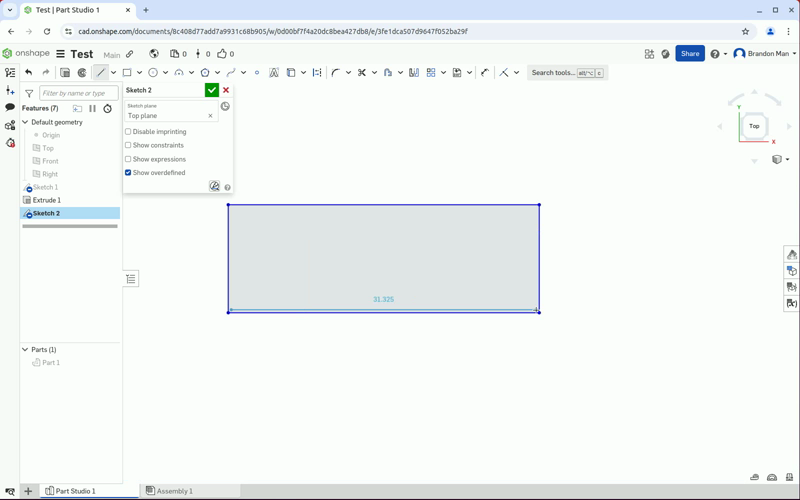
scroll(6)
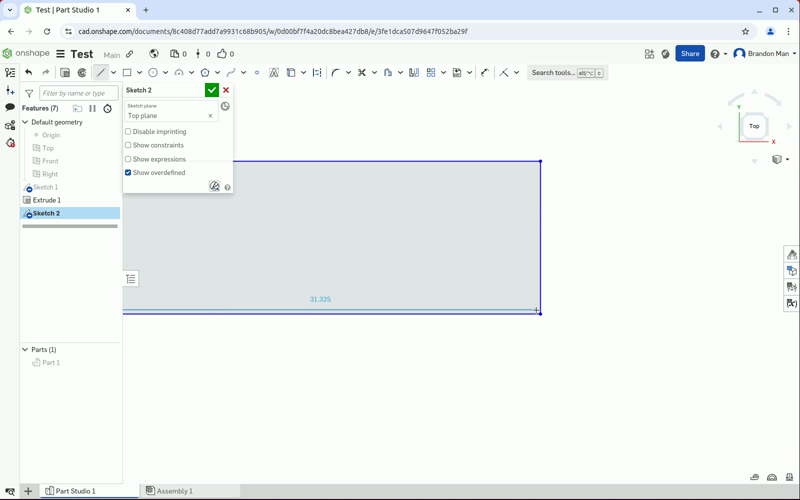
scroll(6)
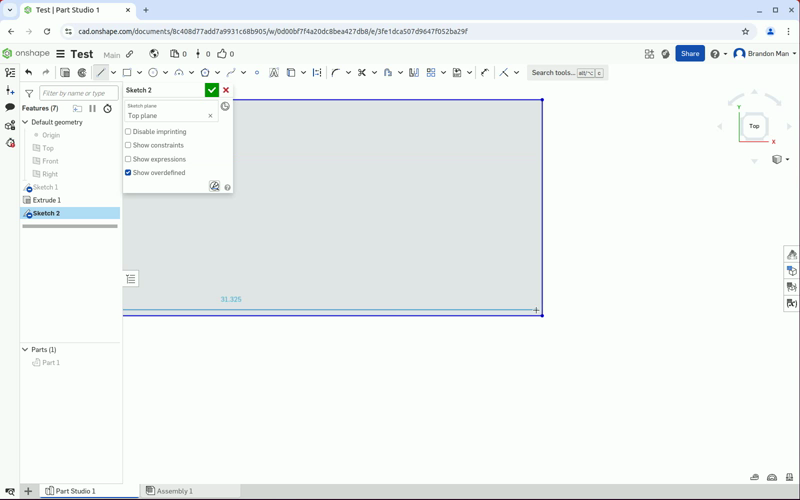
scroll(6)
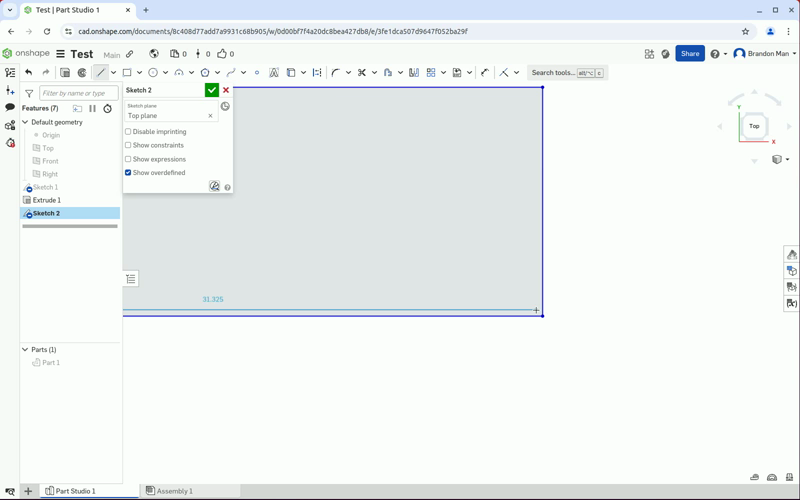
scroll(6)
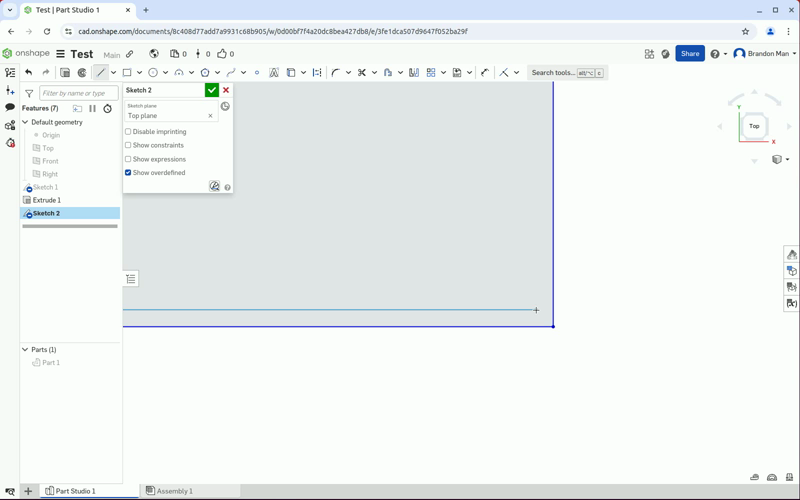
click(536, 309)
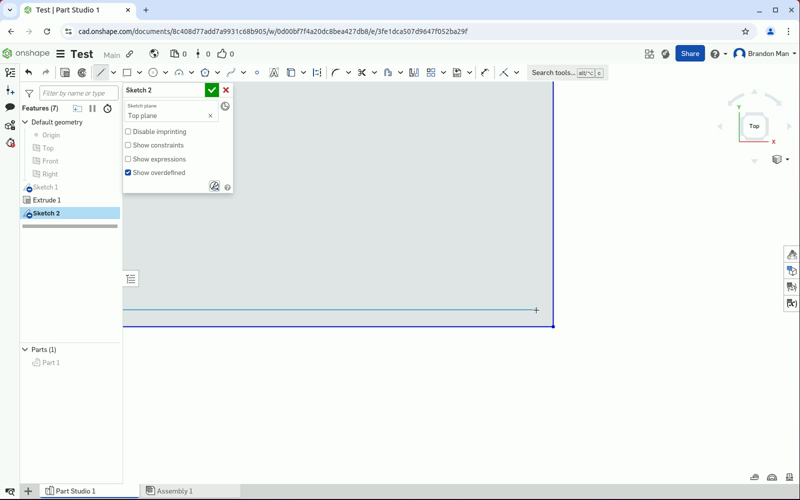
scroll(-6)
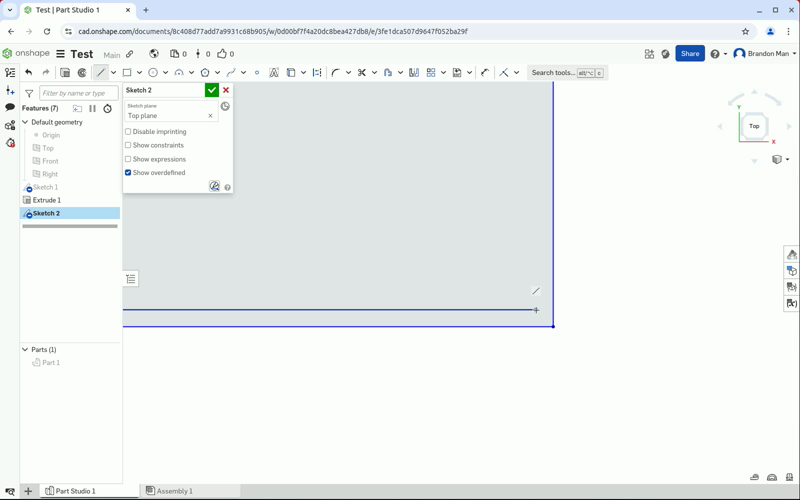
scroll(-6)
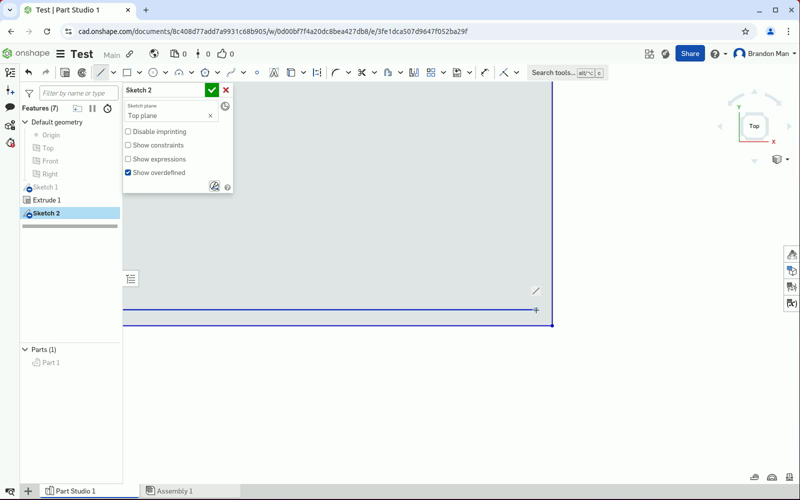
scroll(-6)
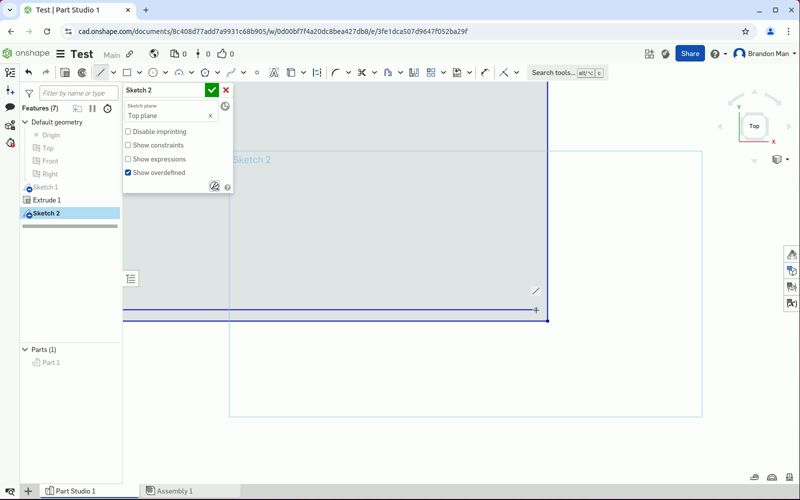
scroll(-6)
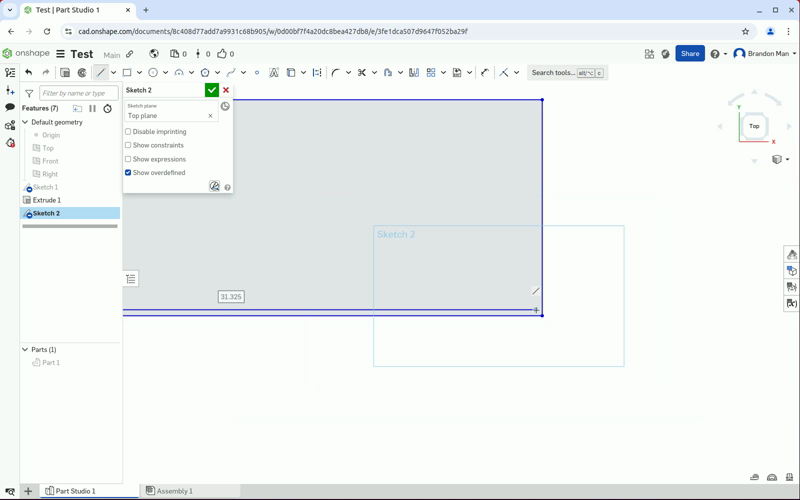
scroll(-6)
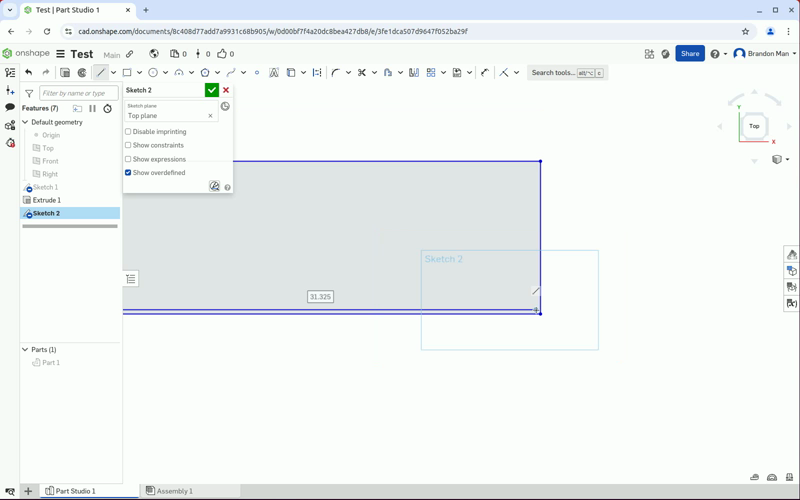
scroll(-6)
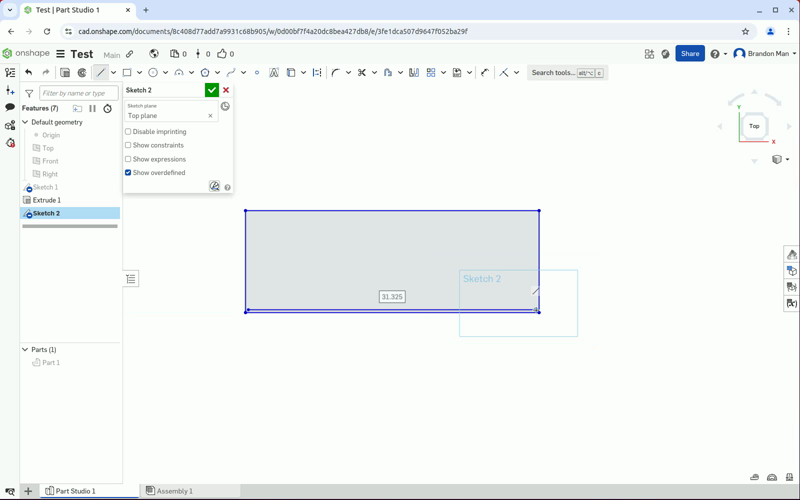
scroll(-6)
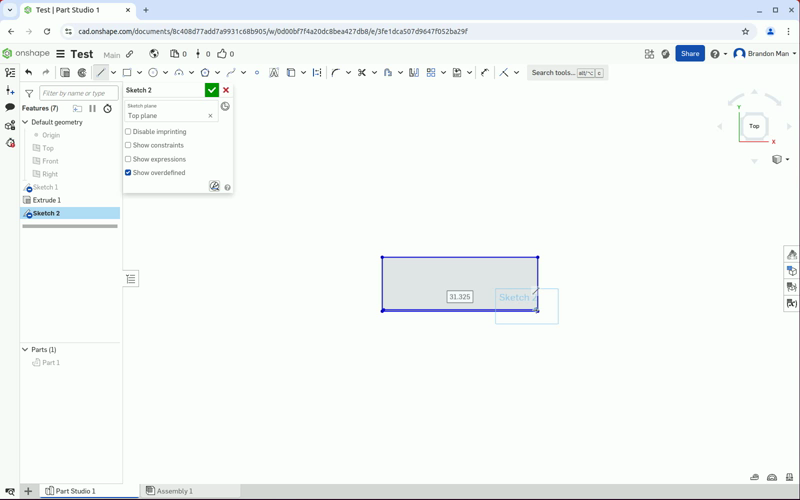
key_up(shift)
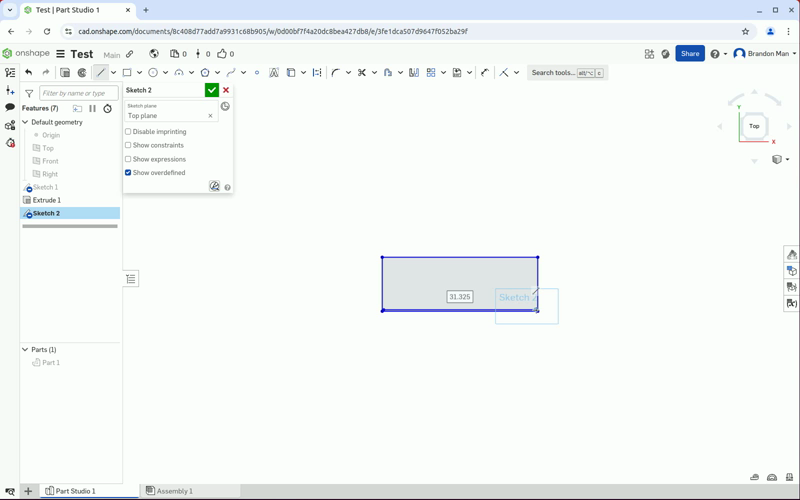
key_down(shift)
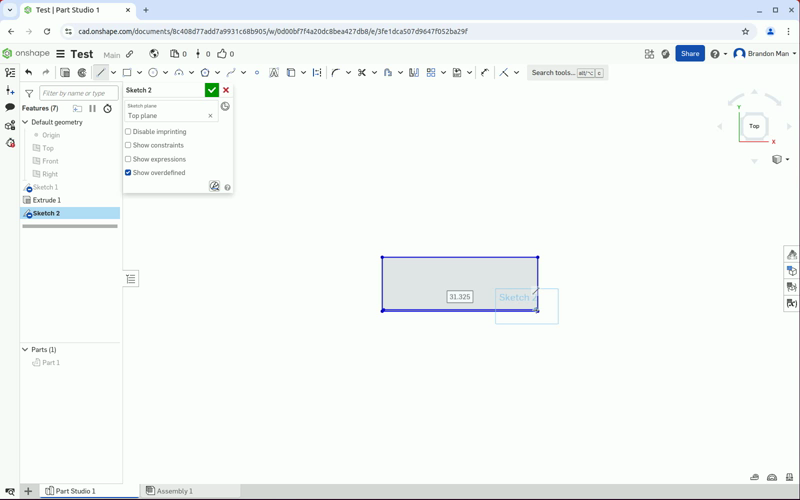
mouse_move(566, 309)
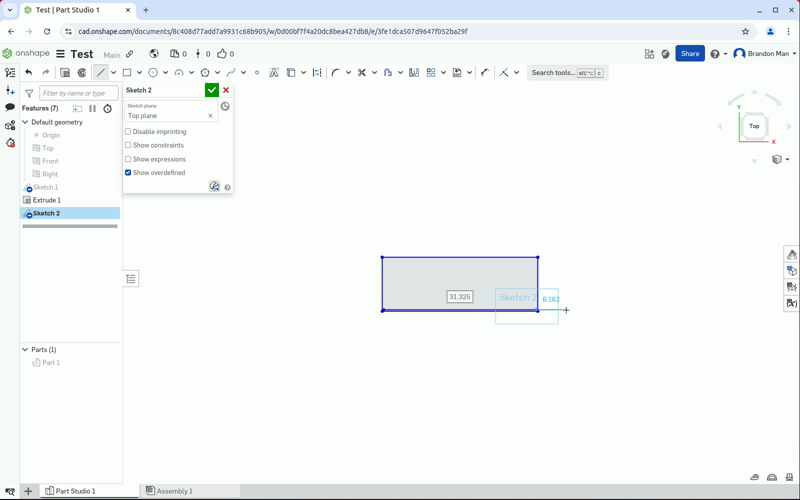
mouse_move(536, 257)
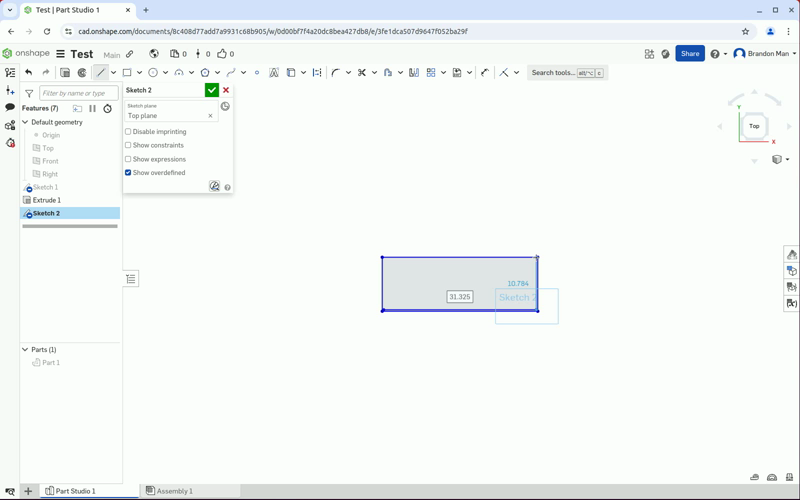
scroll(6)
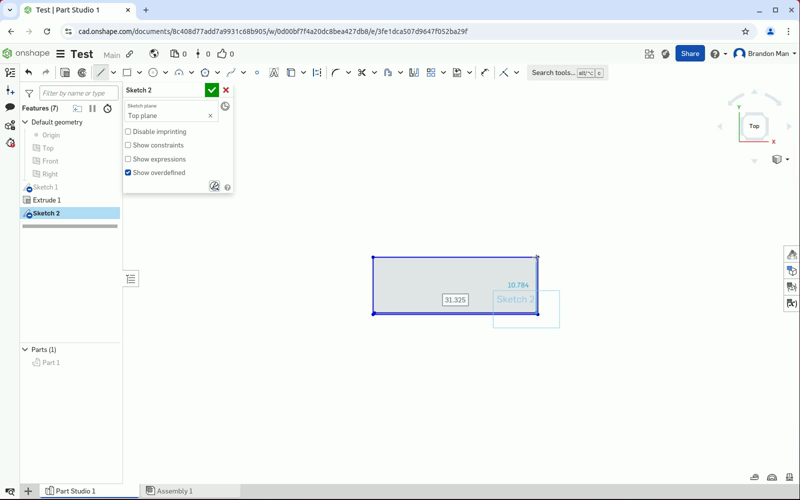
scroll(6)
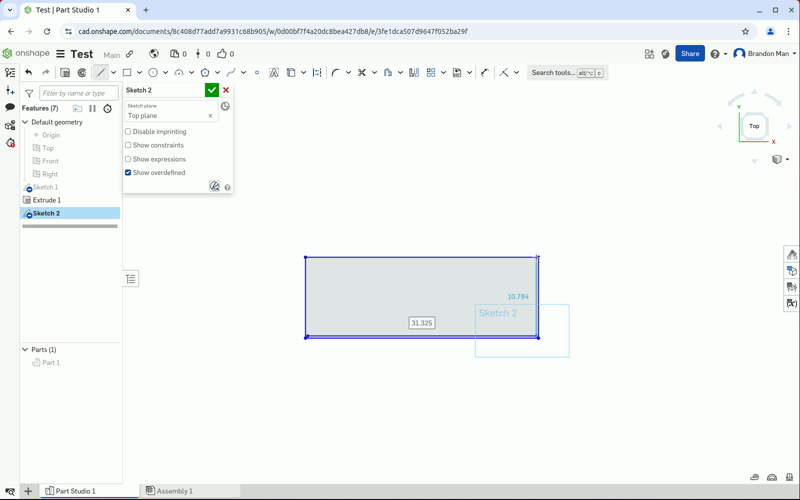
scroll(6)
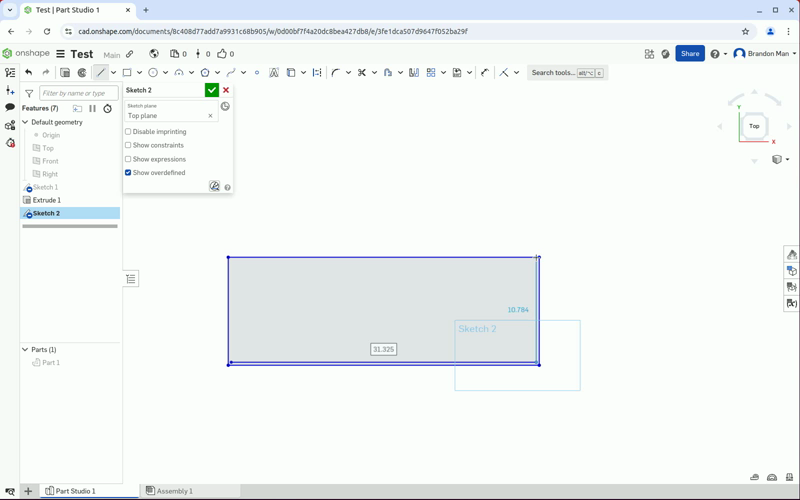
scroll(6)
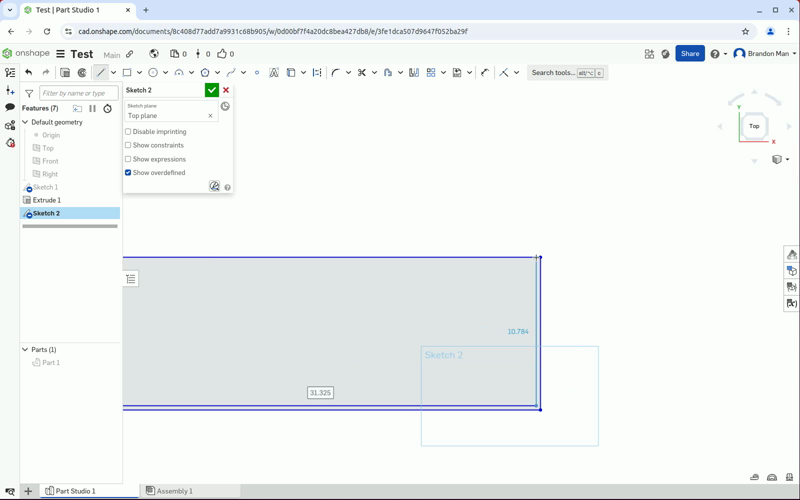
scroll(6)
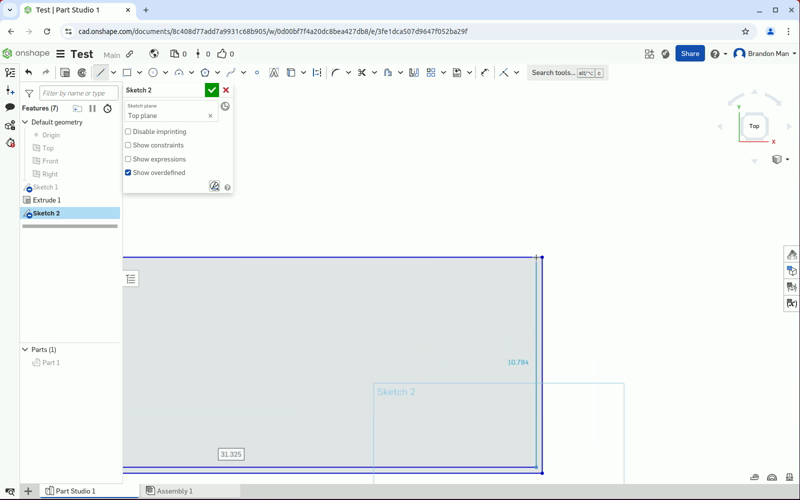
scroll(6)
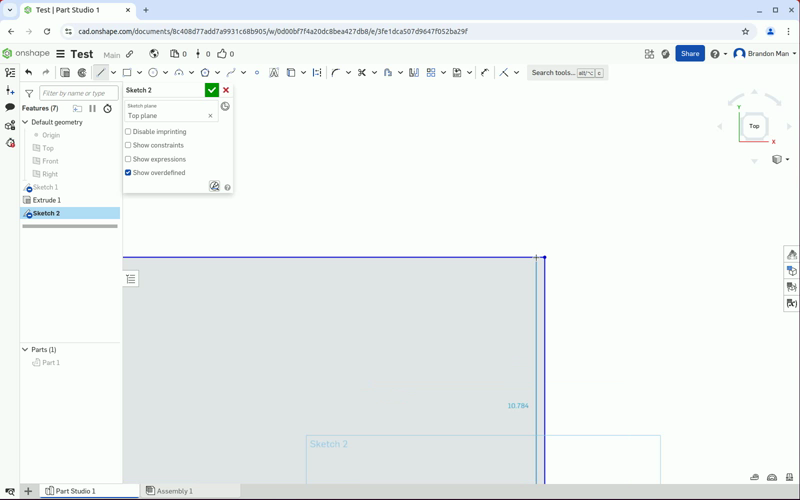
scroll(6)
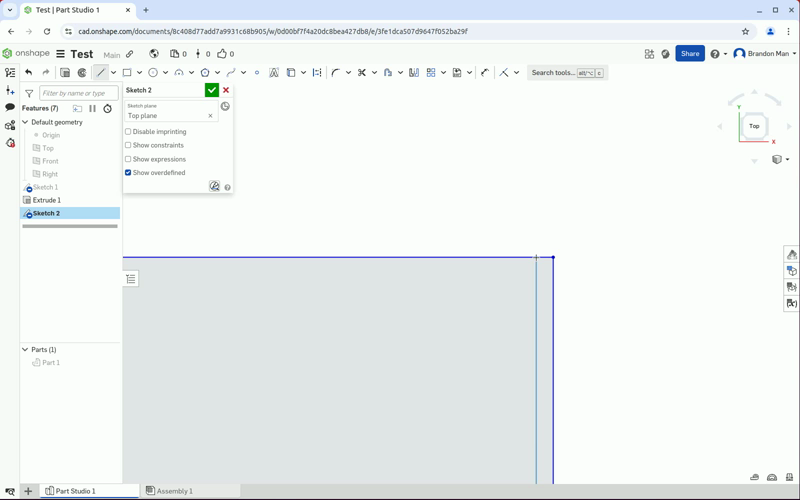
click(536, 257)
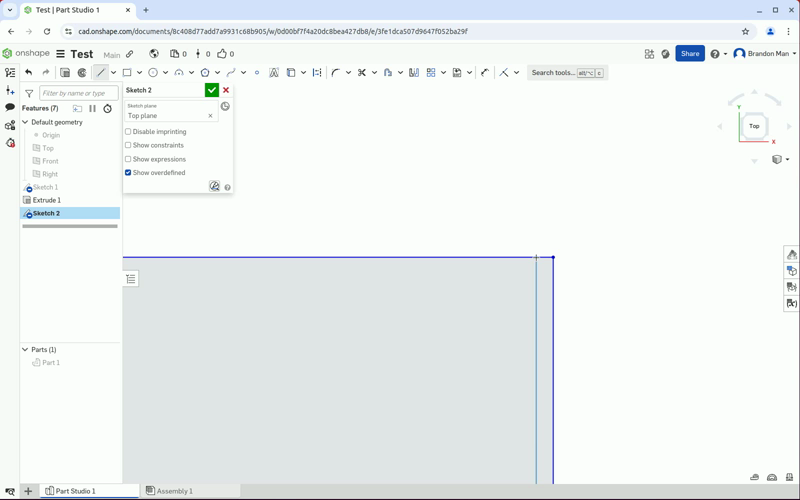
scroll(-6)
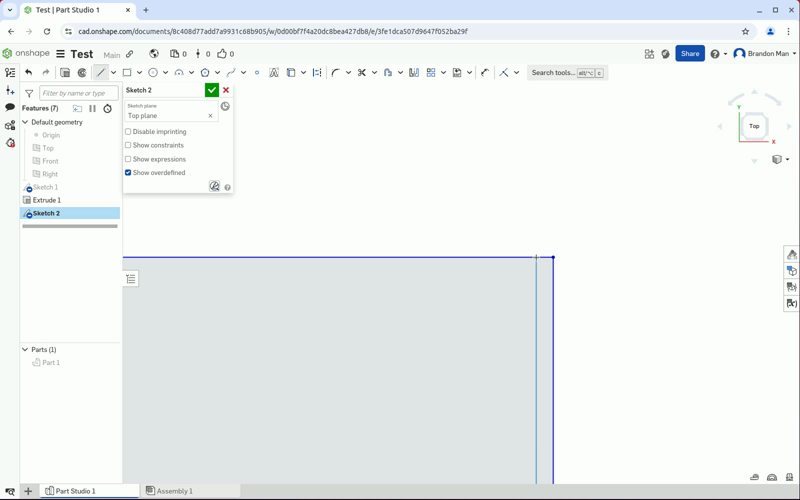
scroll(-6)
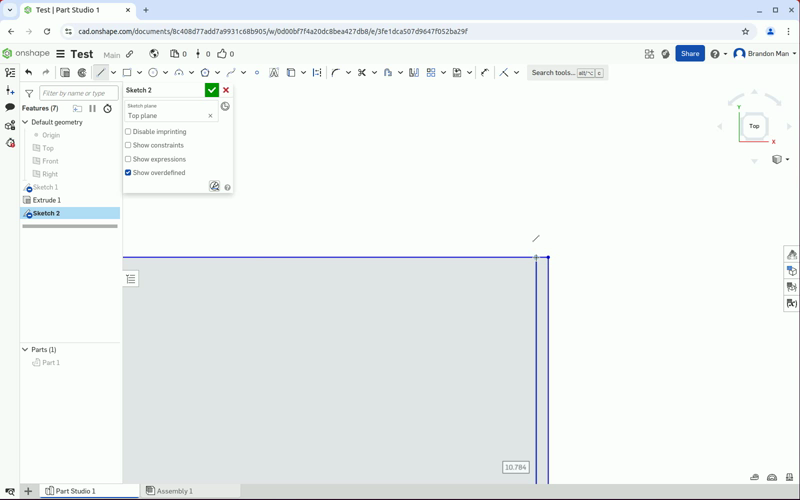
scroll(-6)
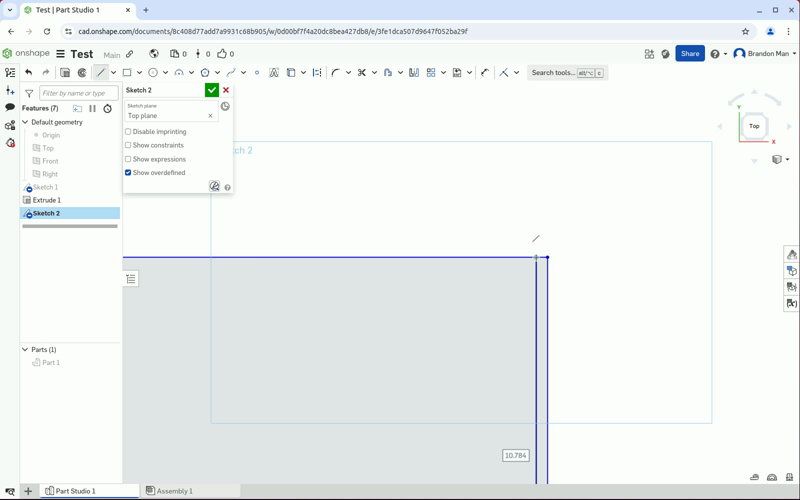
scroll(-6)
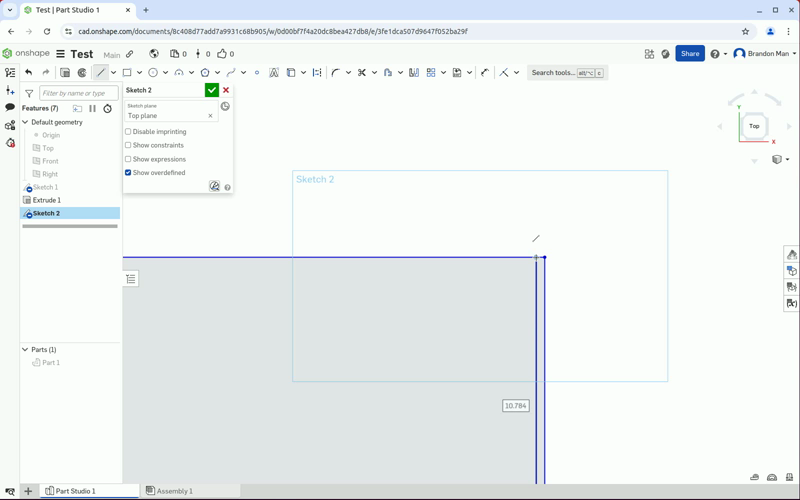
scroll(-6)
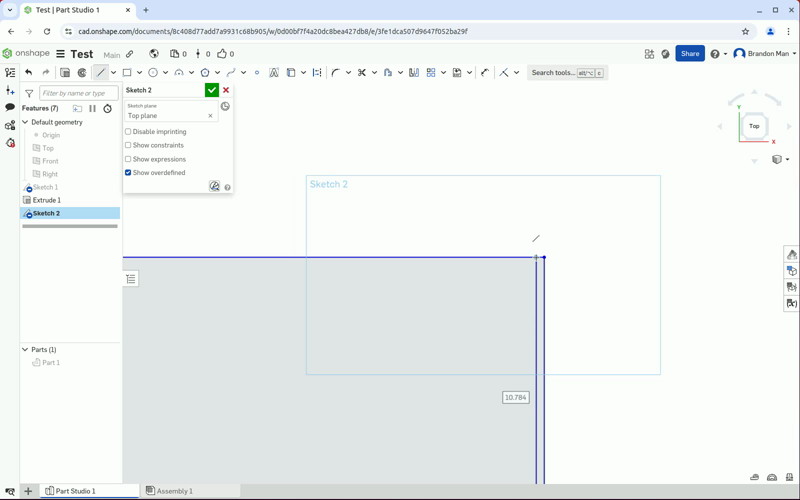
scroll(-6)
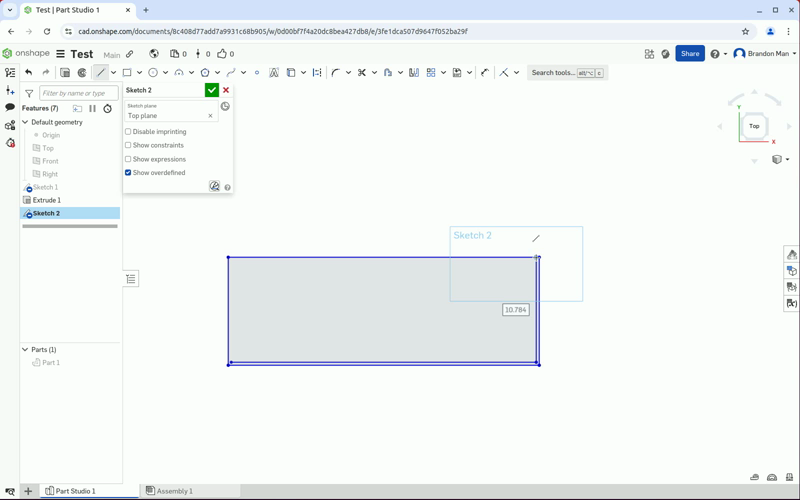
scroll(-6)
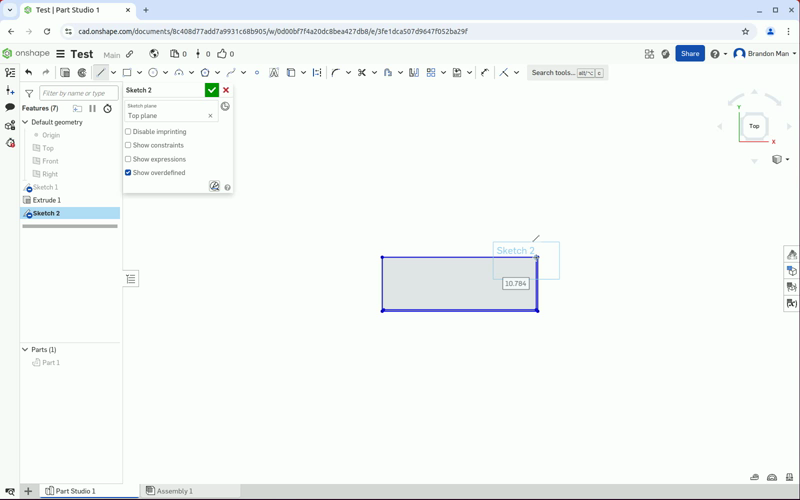
key_up(shift)
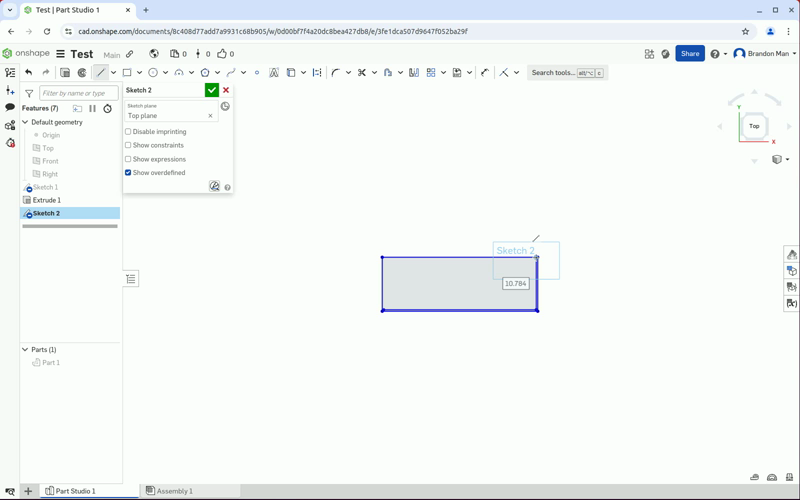
key_down(shift)
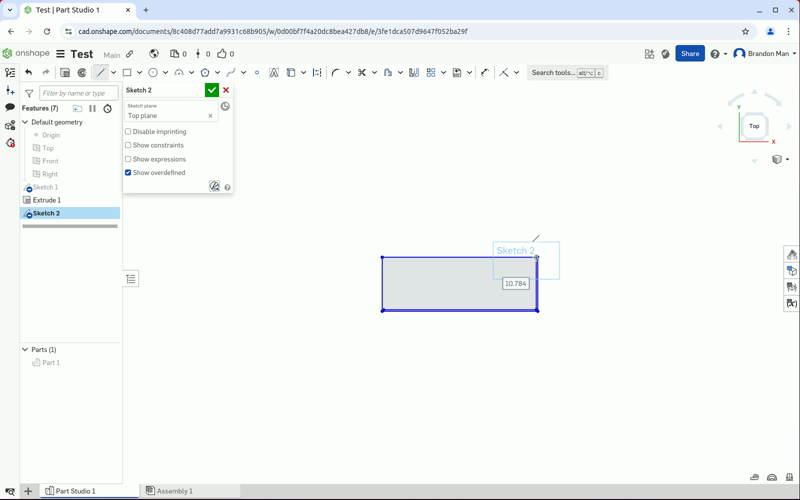
mouse_move(383, 257)
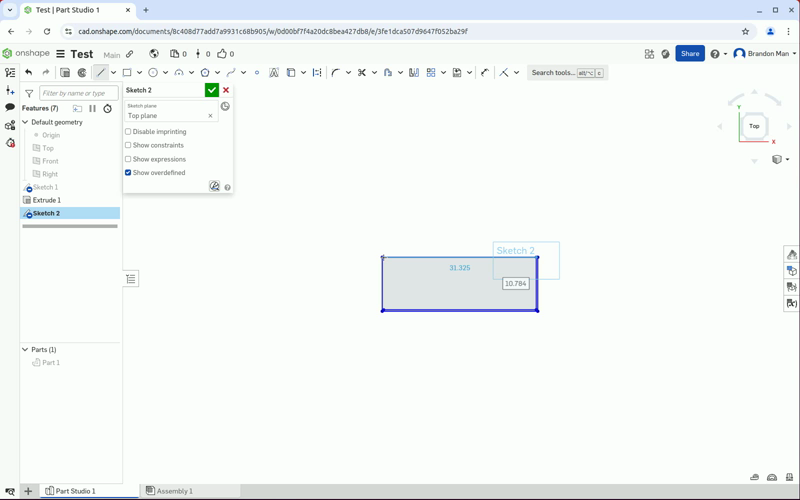
scroll(6)
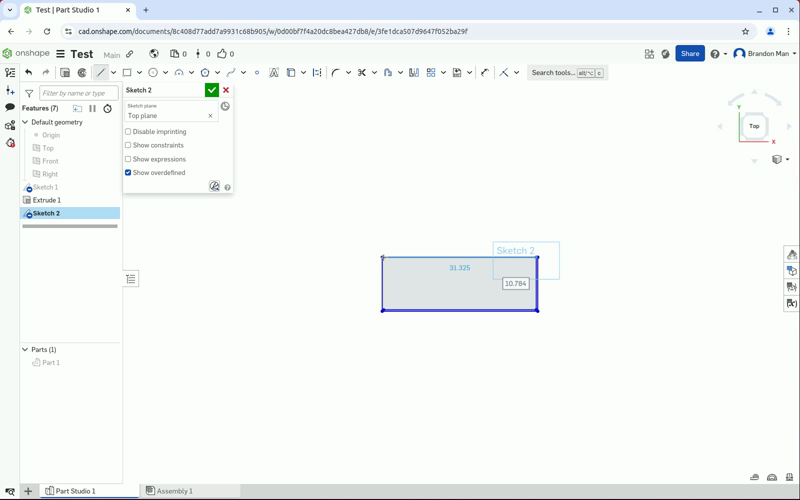
scroll(6)
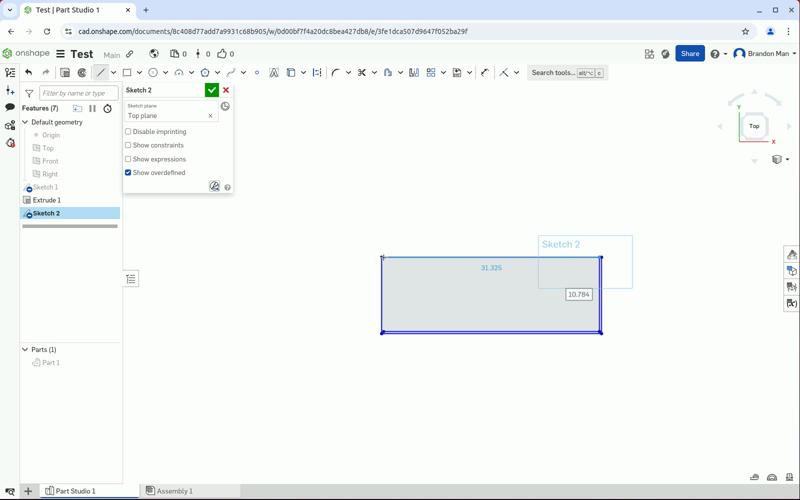
scroll(6)
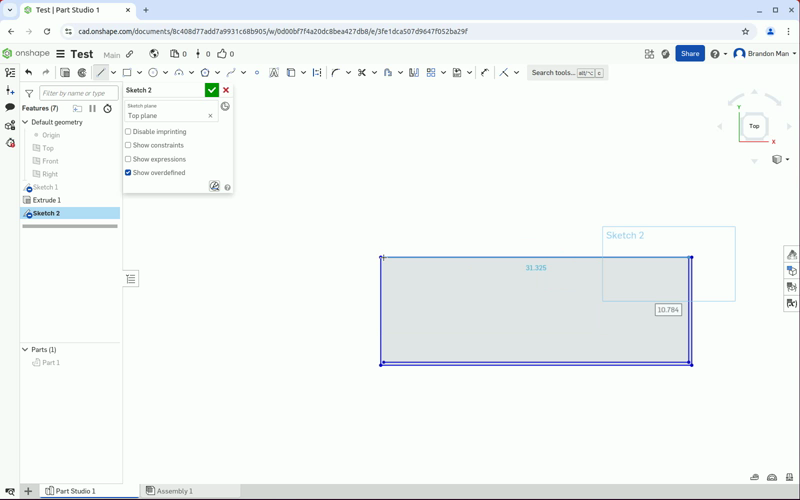
scroll(6)
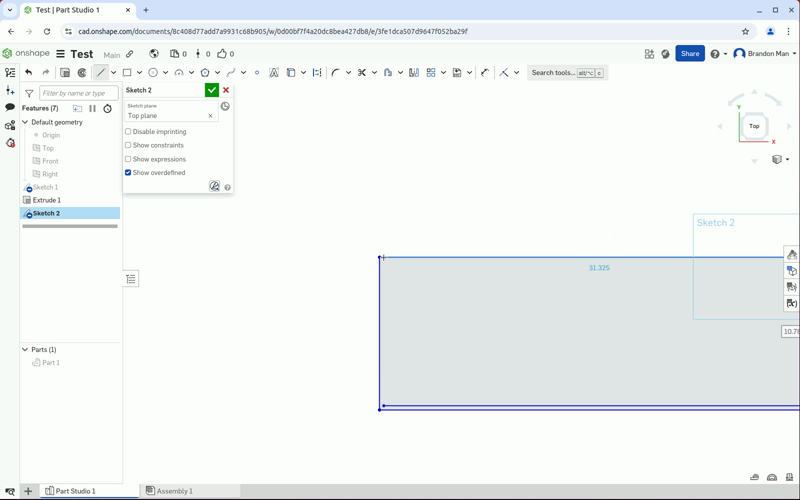
scroll(6)
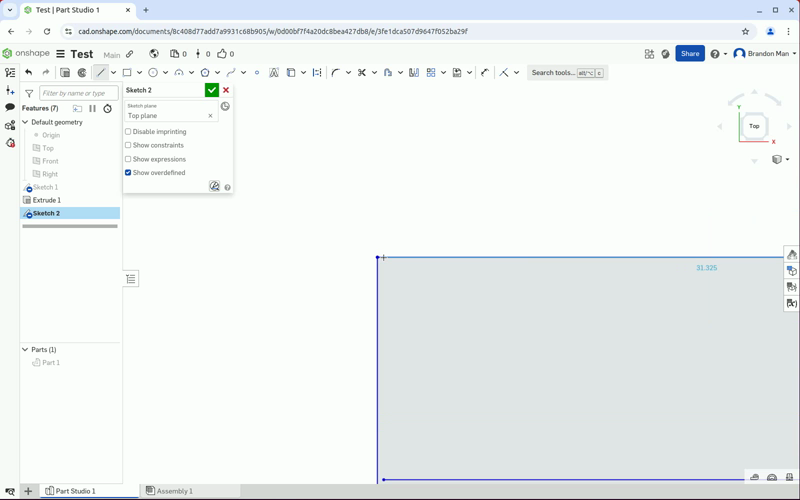
scroll(6)
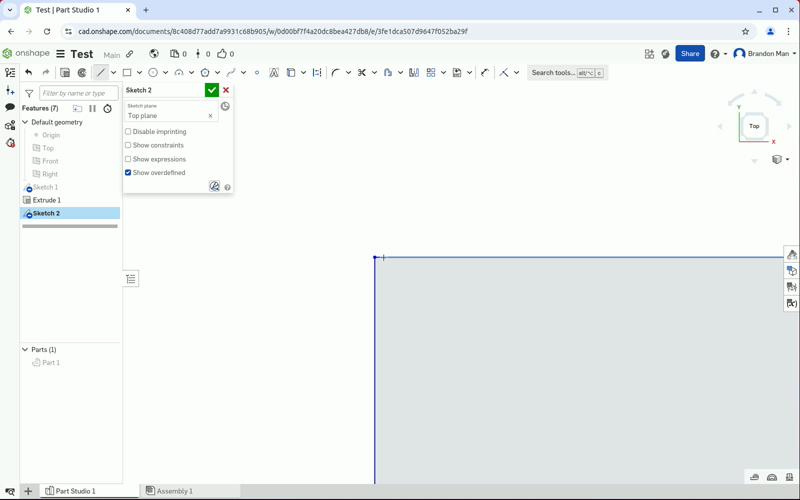
scroll(6)
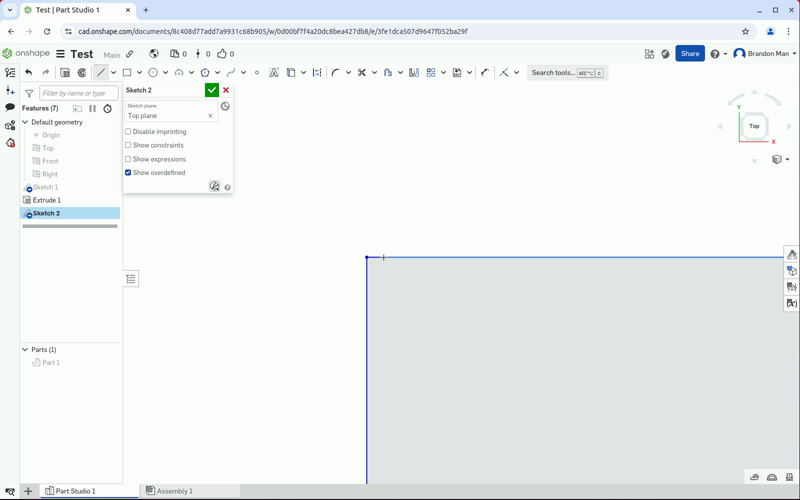
click(383, 257)
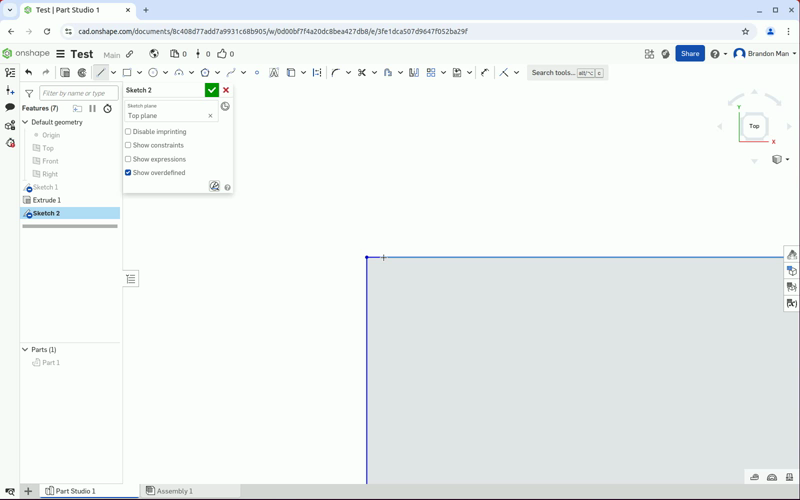
scroll(-6)
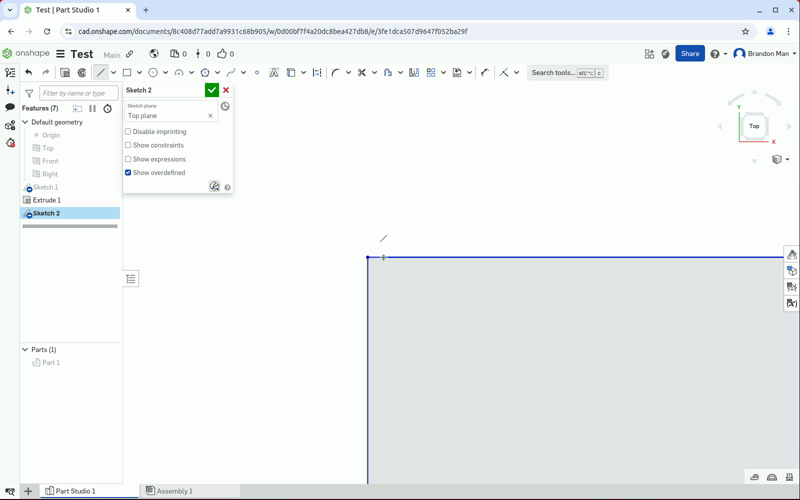
scroll(-6)
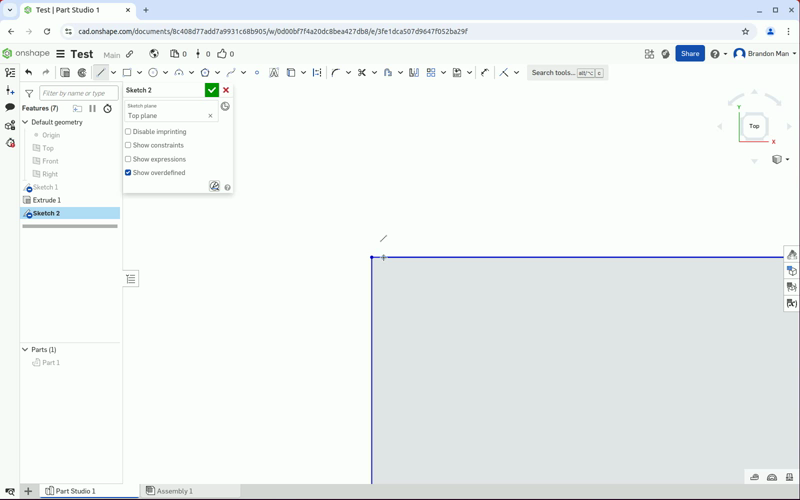
scroll(-6)
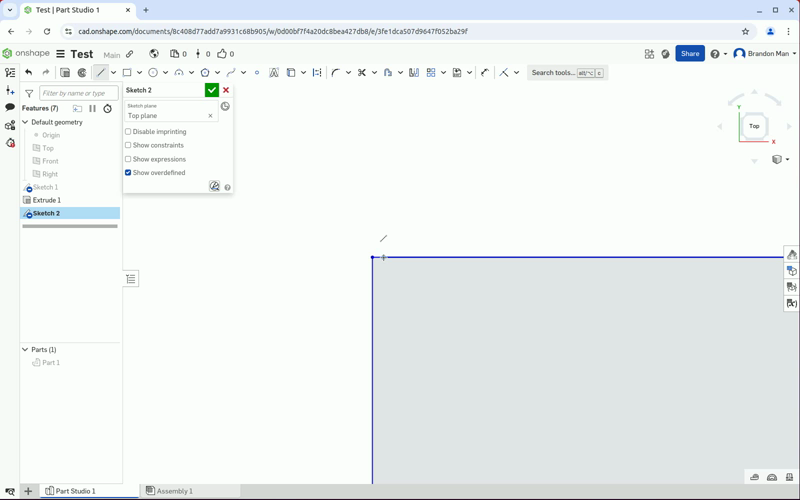
scroll(-6)
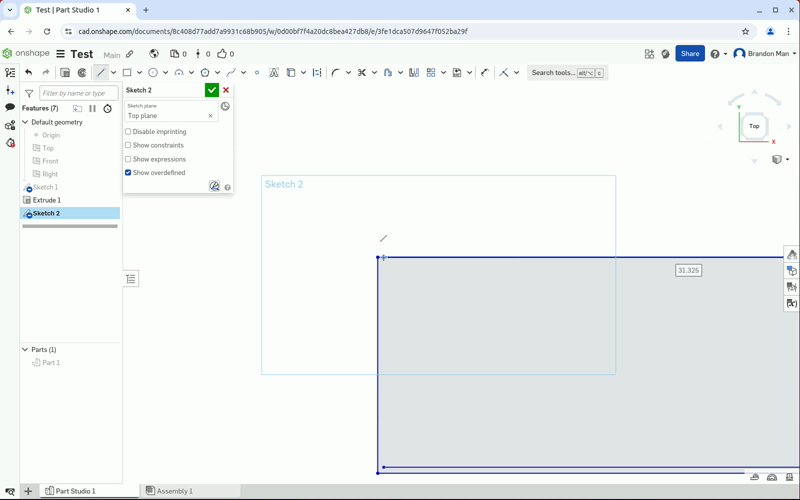
scroll(-6)
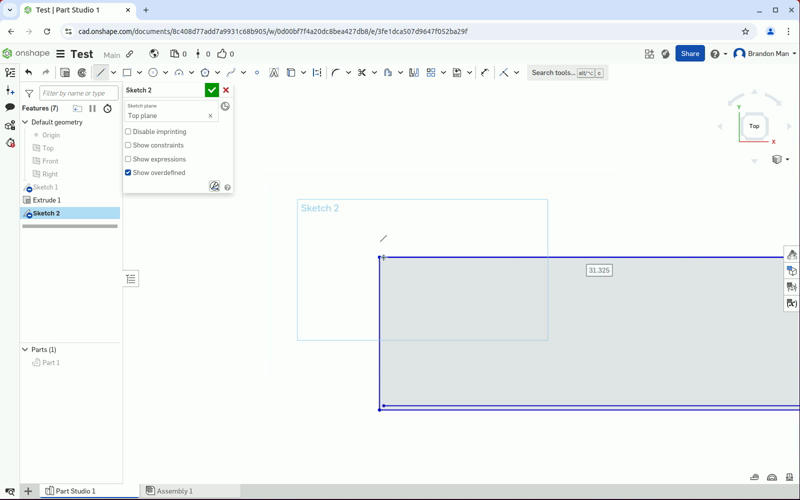
scroll(-6)
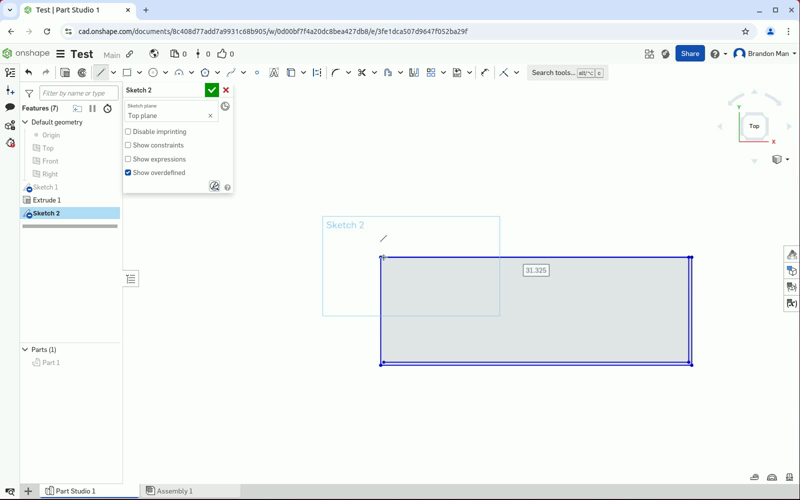
scroll(-6)
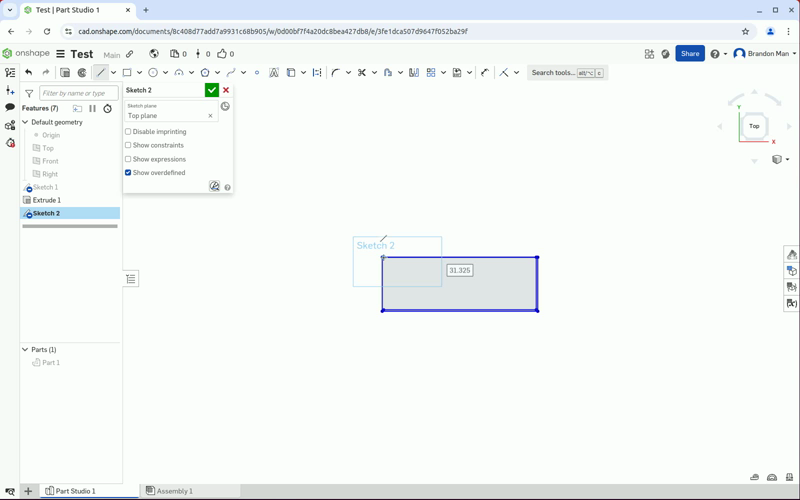
key_up(shift)
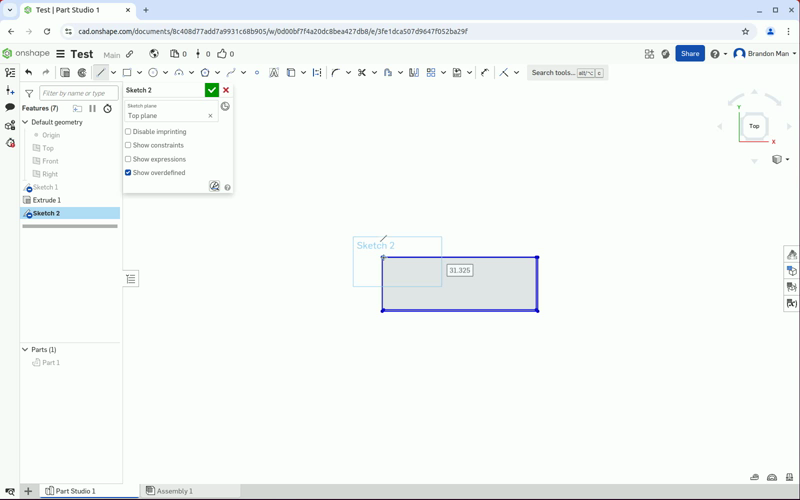
mouse_move(414, 257)
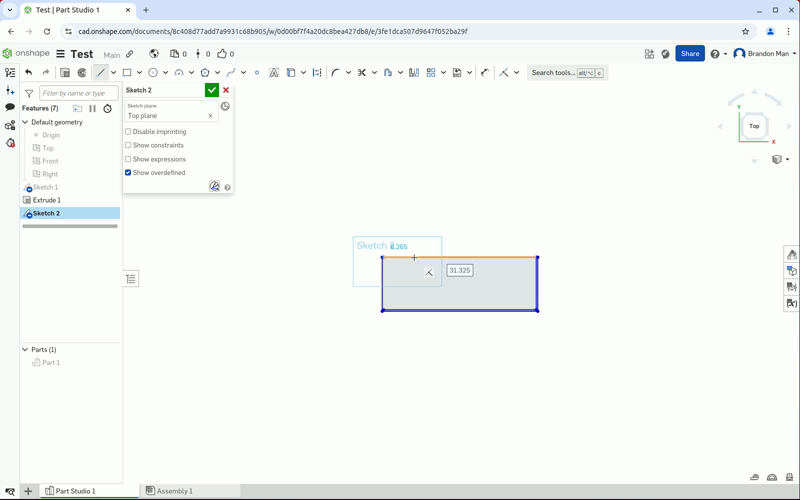
key_down(shift)
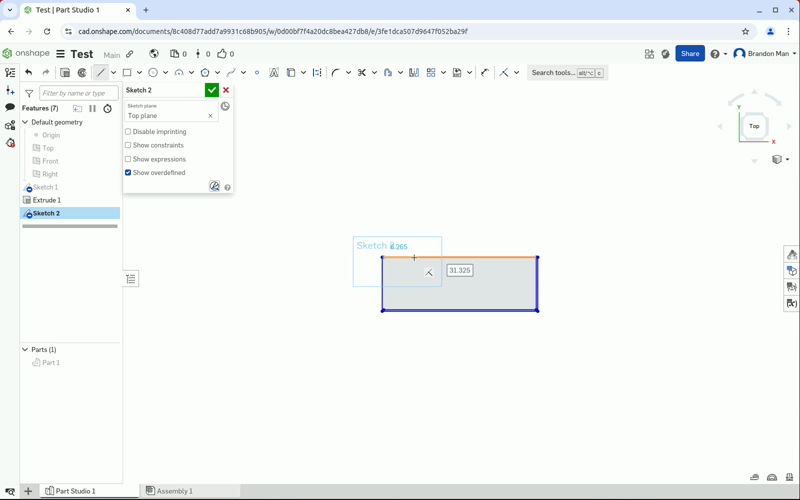
mouse_move(383, 309)
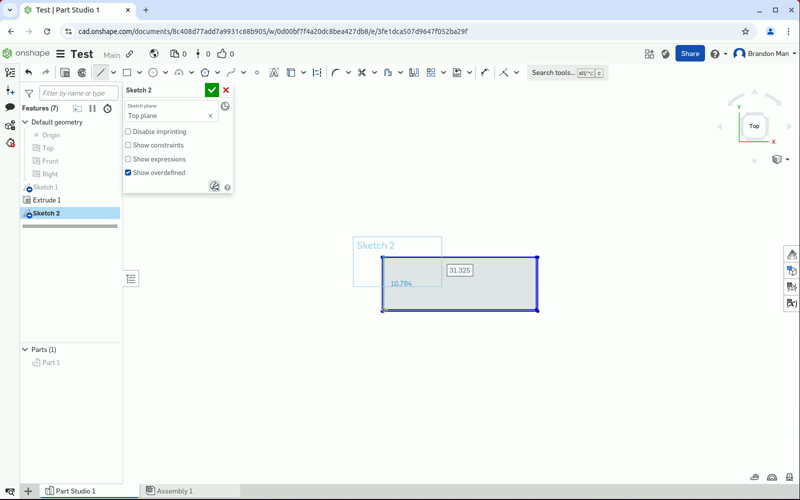
scroll(6)
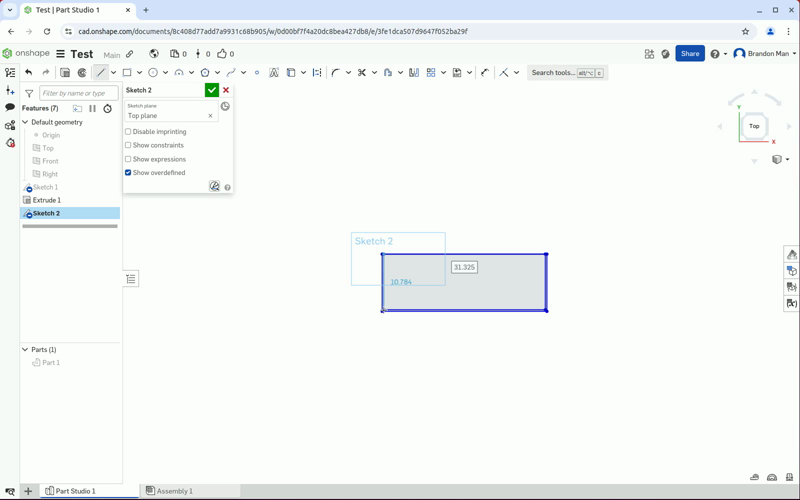
scroll(6)
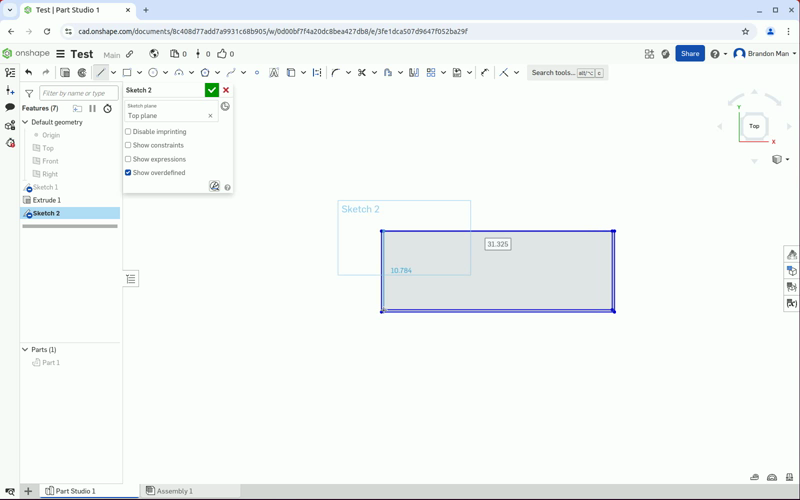
scroll(6)
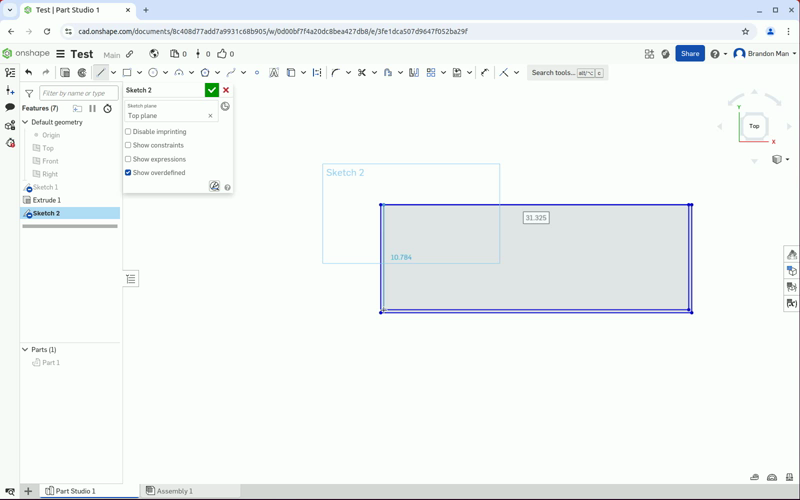
scroll(6)
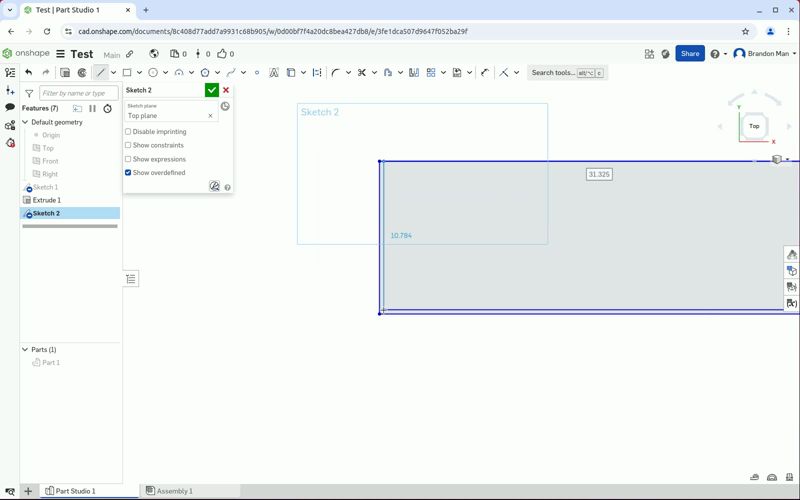
scroll(6)
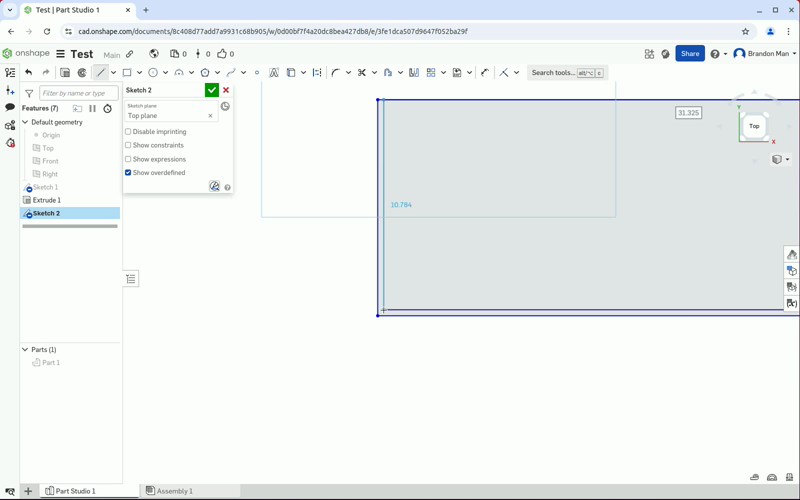
scroll(6)
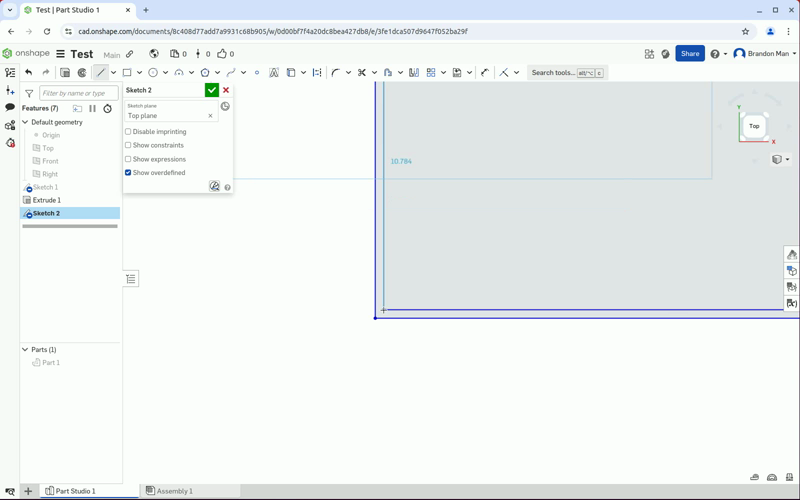
scroll(6)
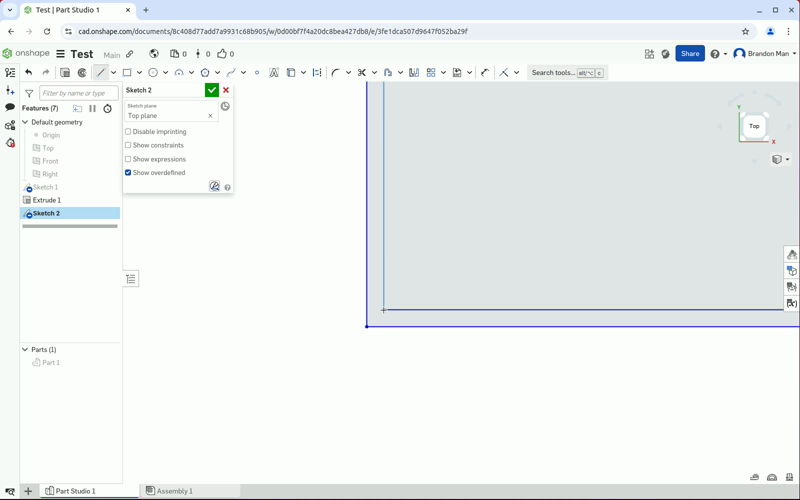
key_up(shift)
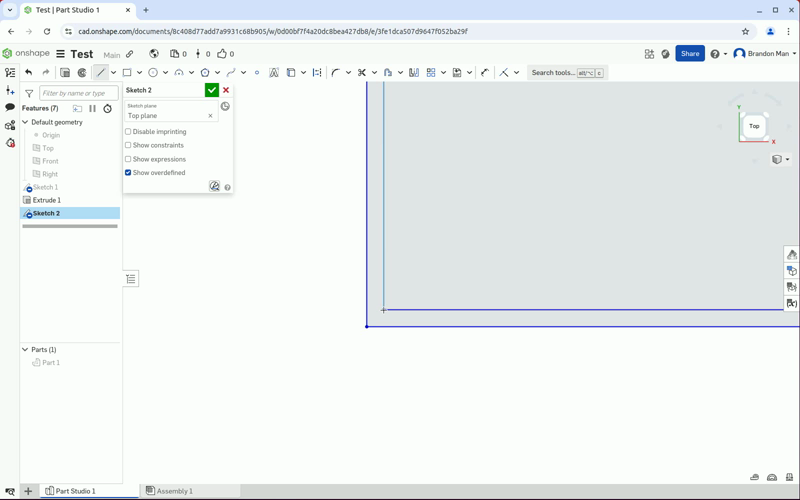
click(383, 309)
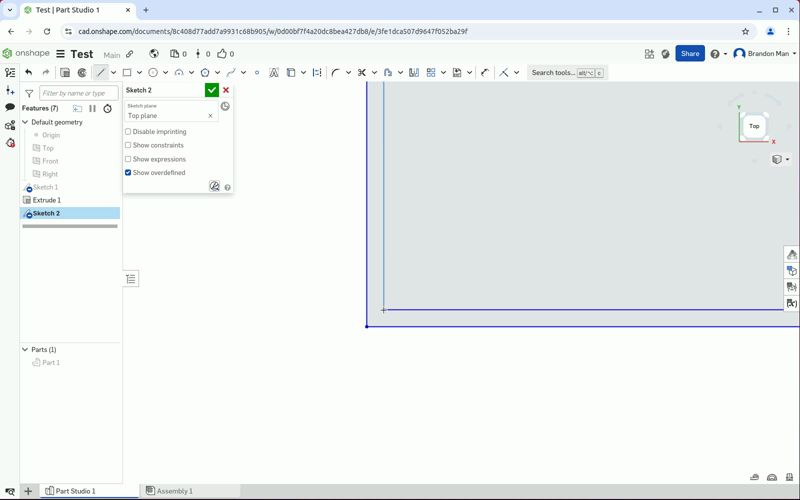
scroll(-6)
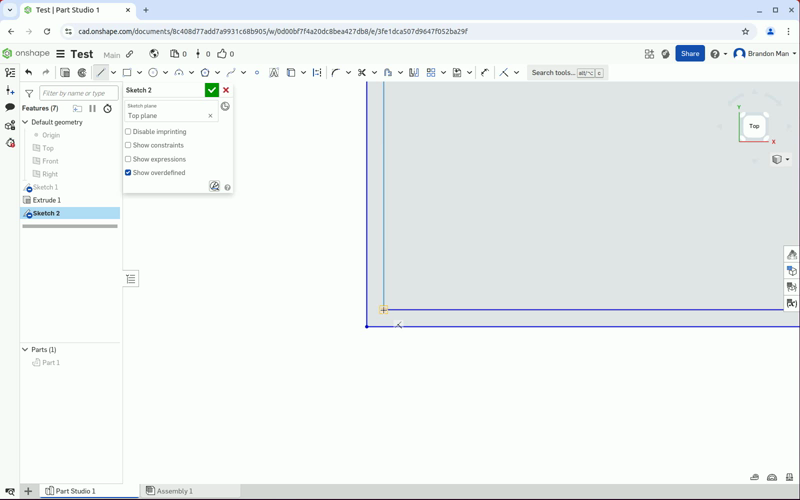
scroll(-6)
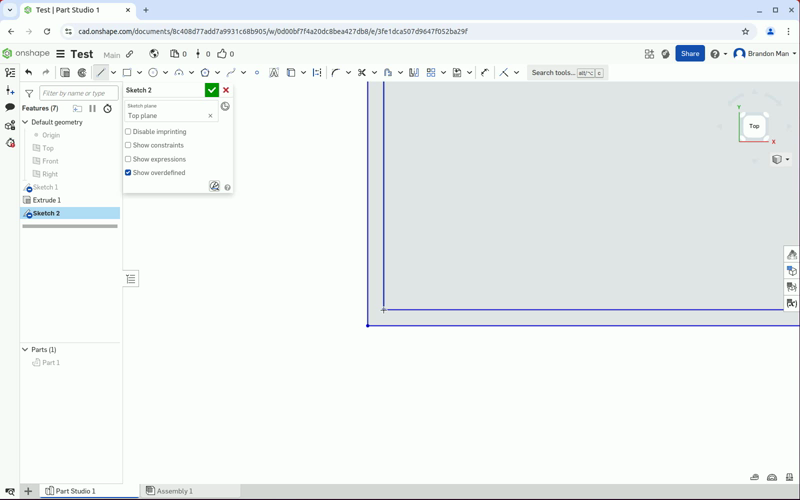
scroll(-6)
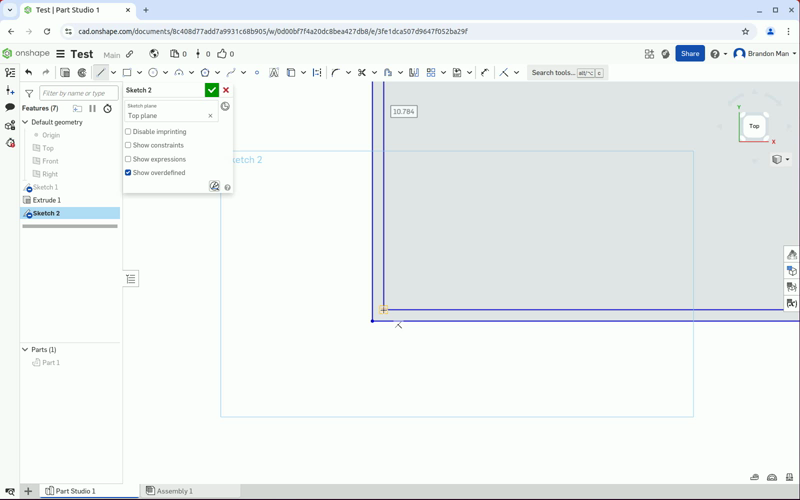
scroll(-6)
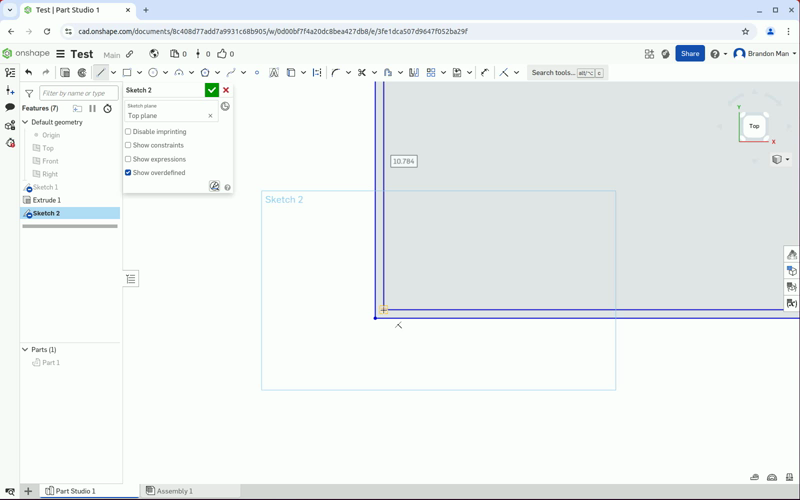
scroll(-6)
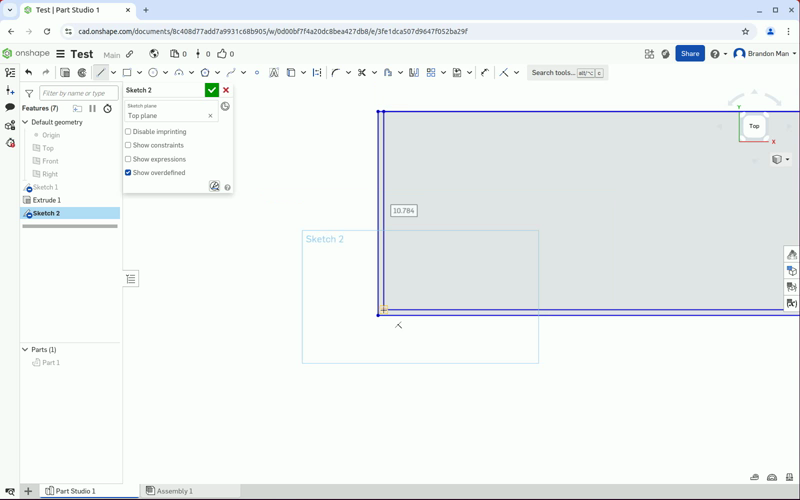
scroll(-6)
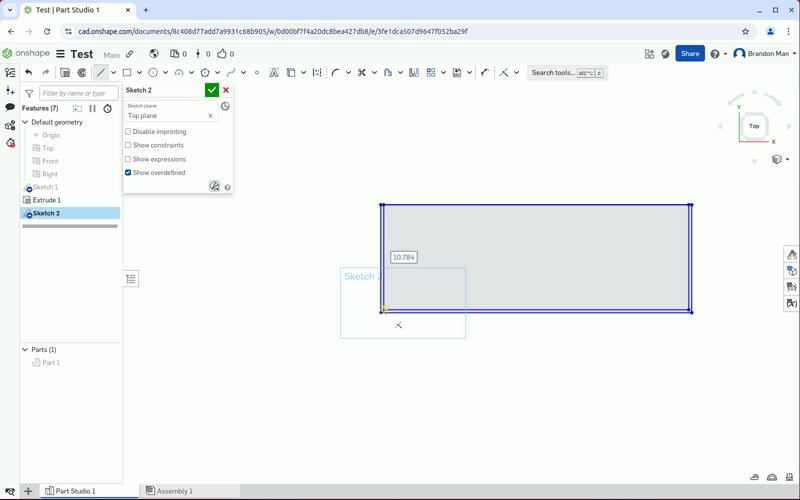
scroll(-6)
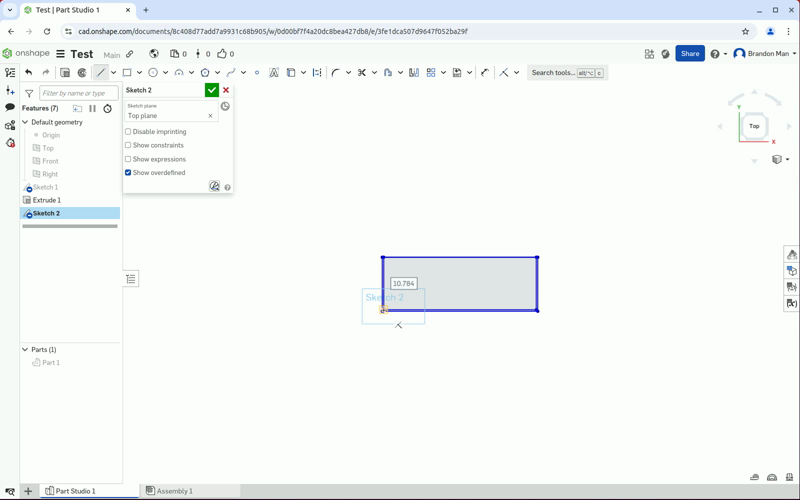
key(esc)
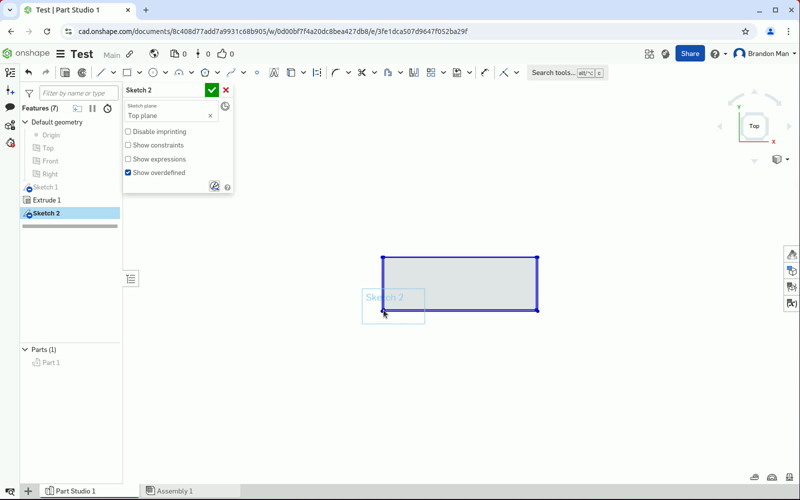
mouse_move(536, 272)
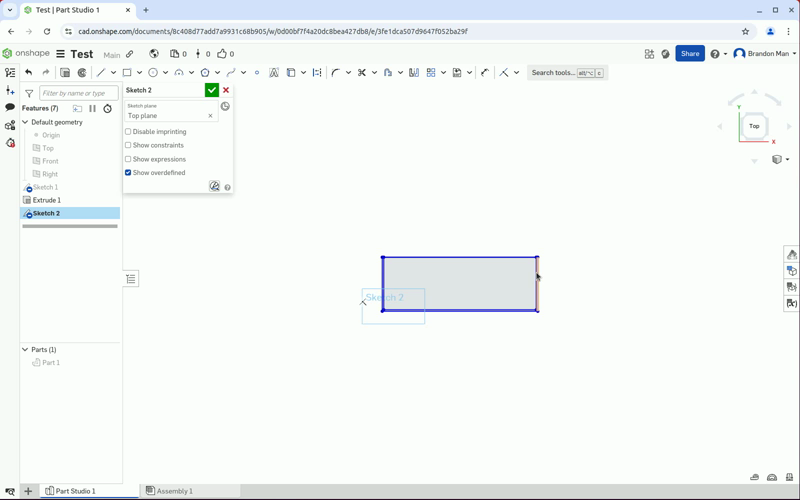
scroll(6)
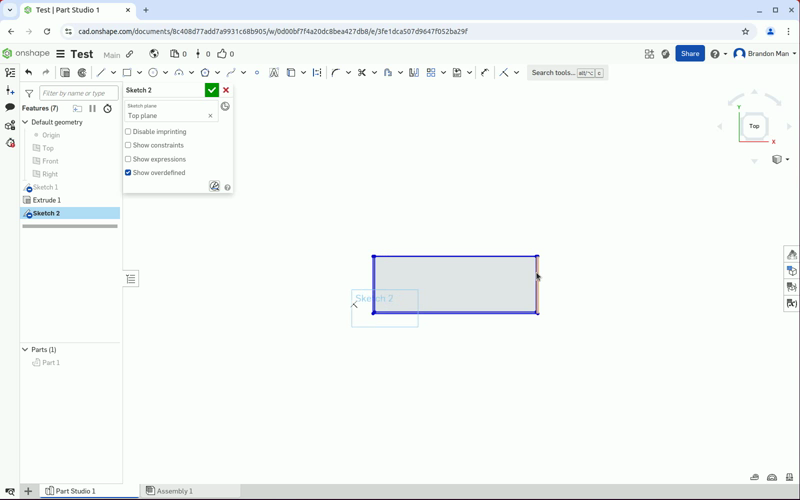
scroll(6)
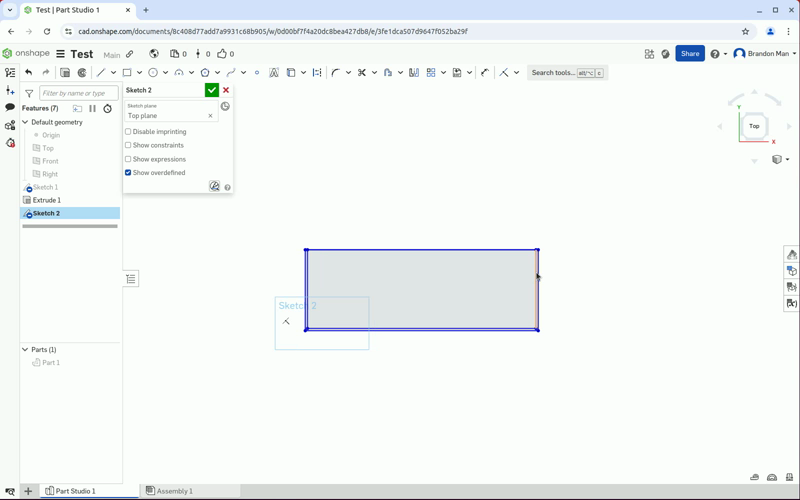
scroll(6)
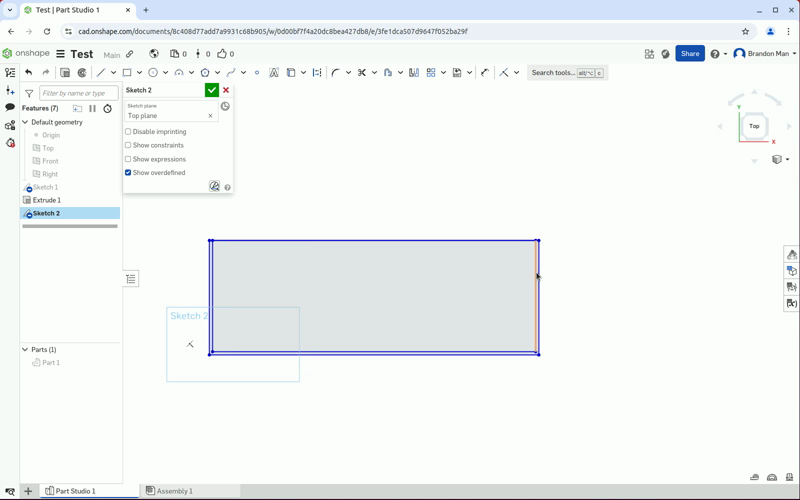
scroll(6)
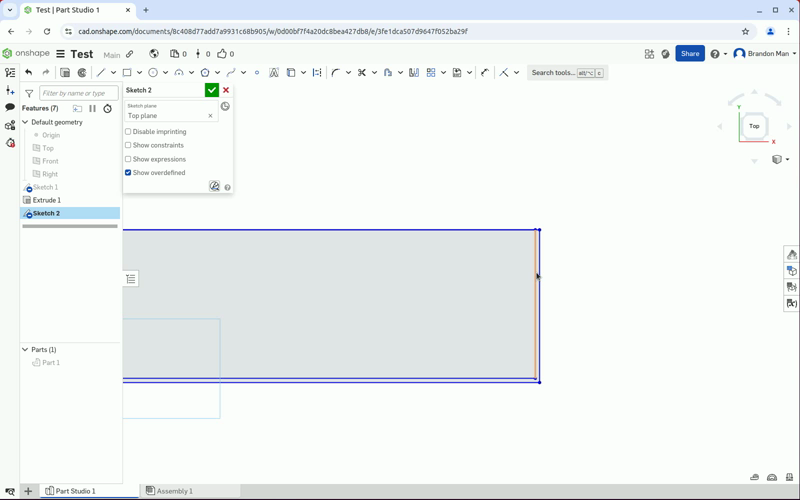
scroll(6)
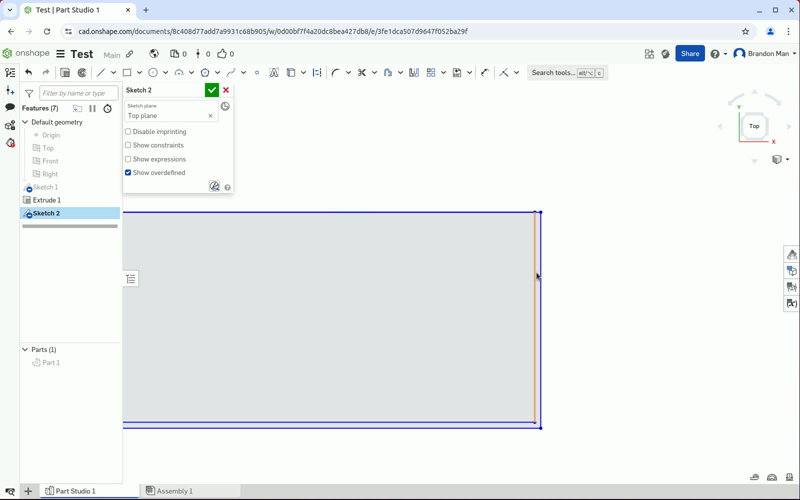
scroll(6)
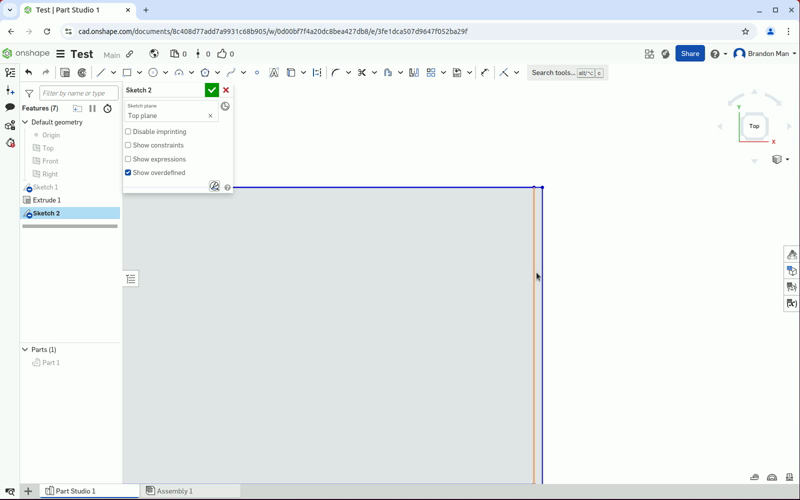
scroll(6)
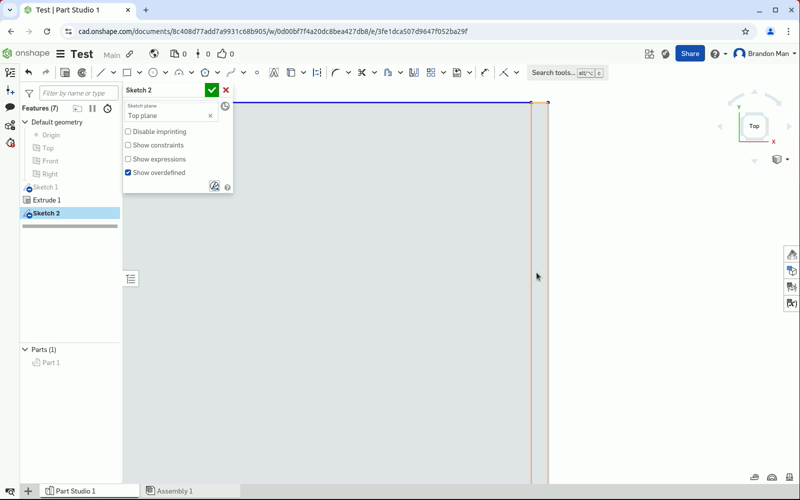
click(536, 272)
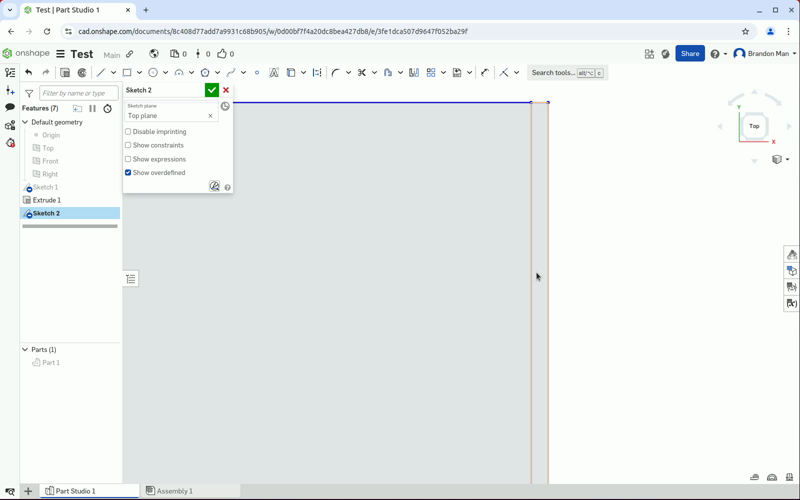
scroll(-6)
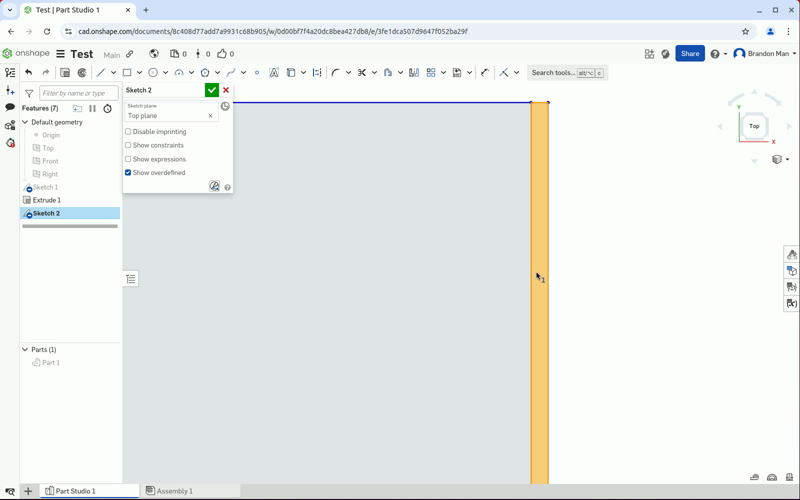
scroll(-6)
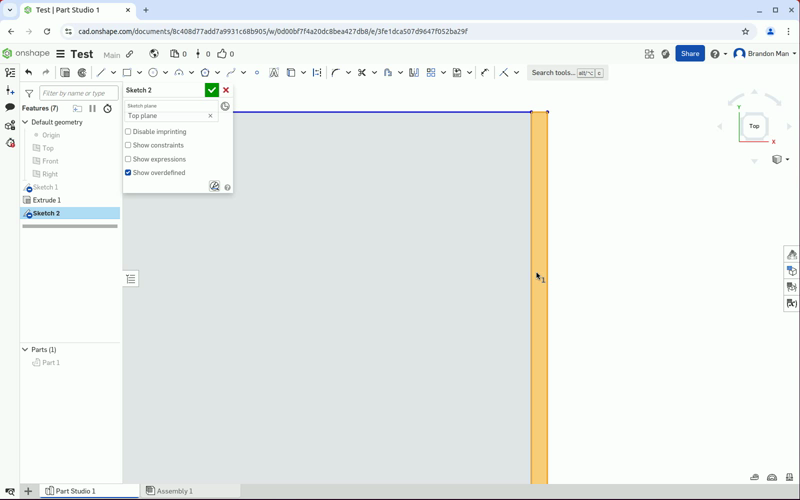
scroll(-6)
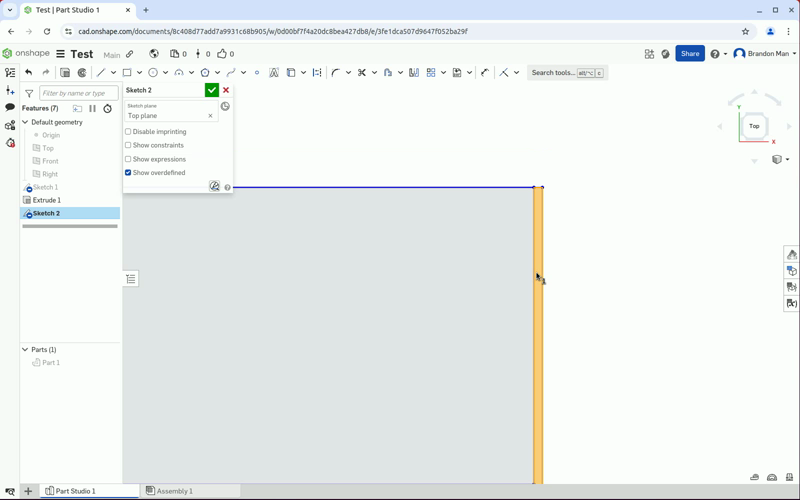
scroll(-6)
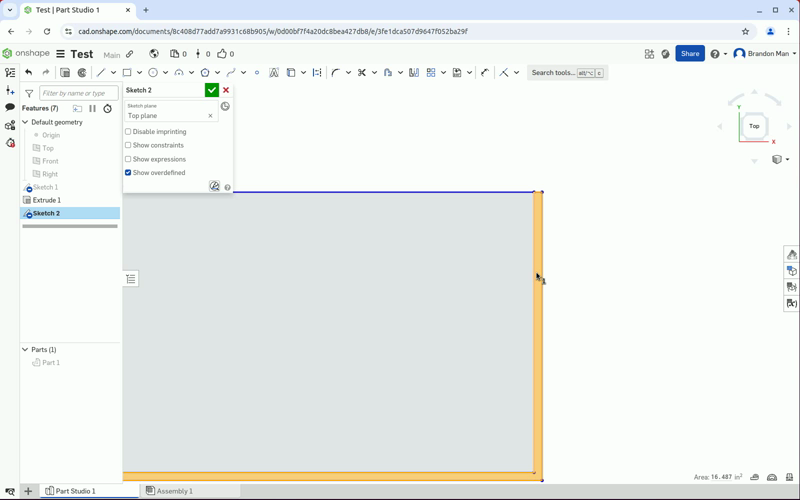
scroll(-6)
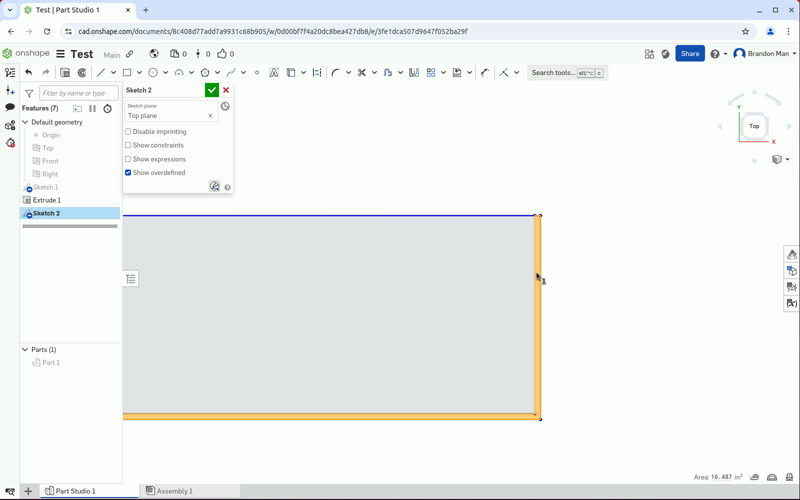
scroll(-6)
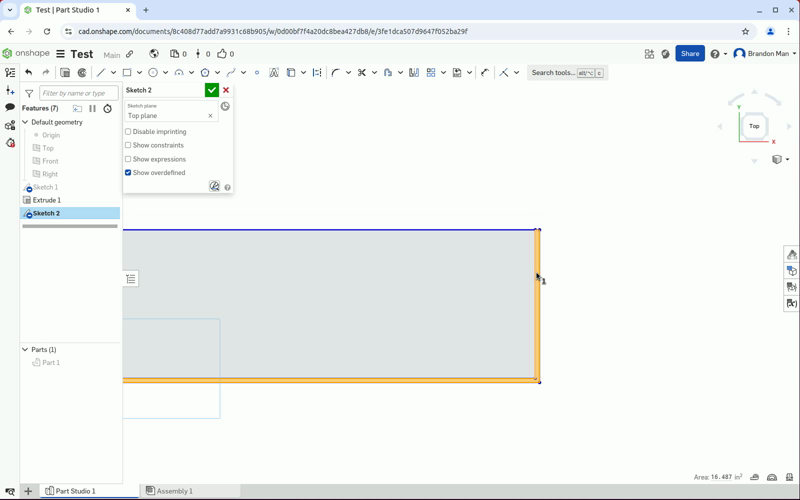
scroll(-6)
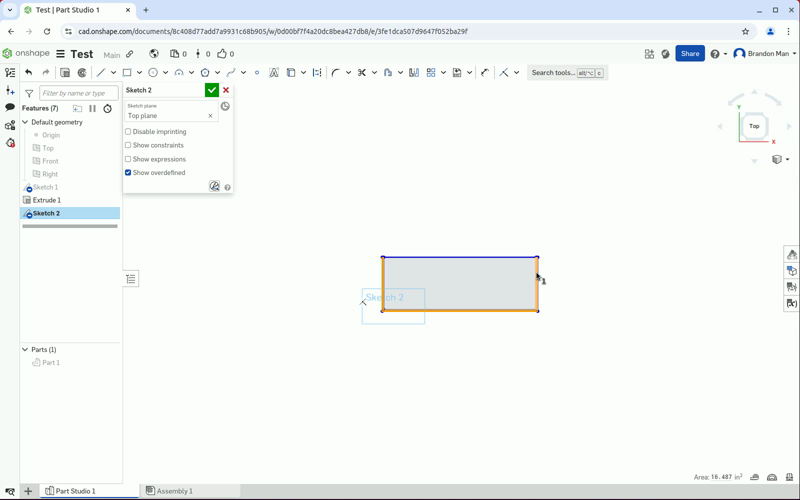
mouse_move(73, 352)
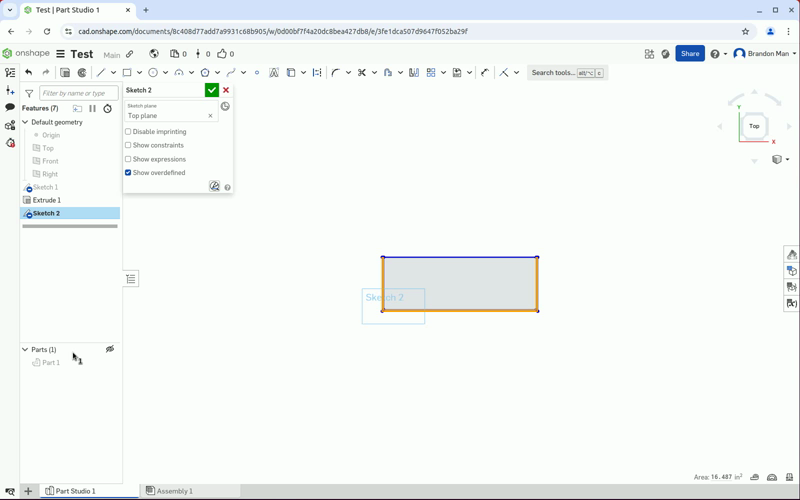
key(shift+y)
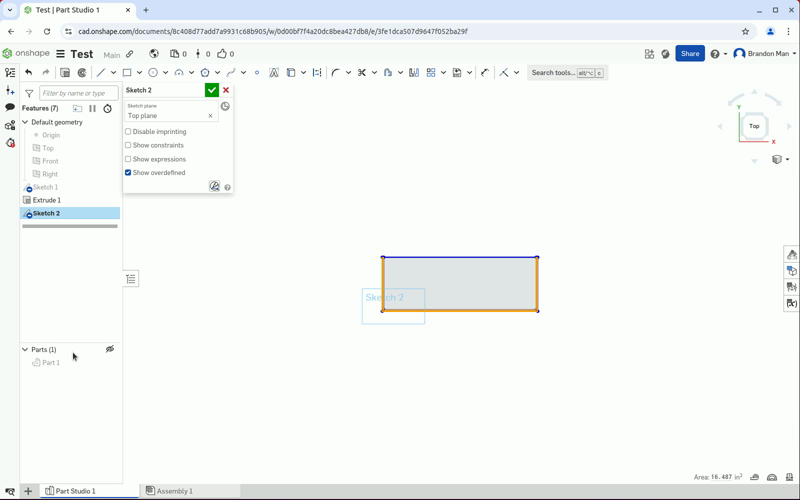
key(shift+e)
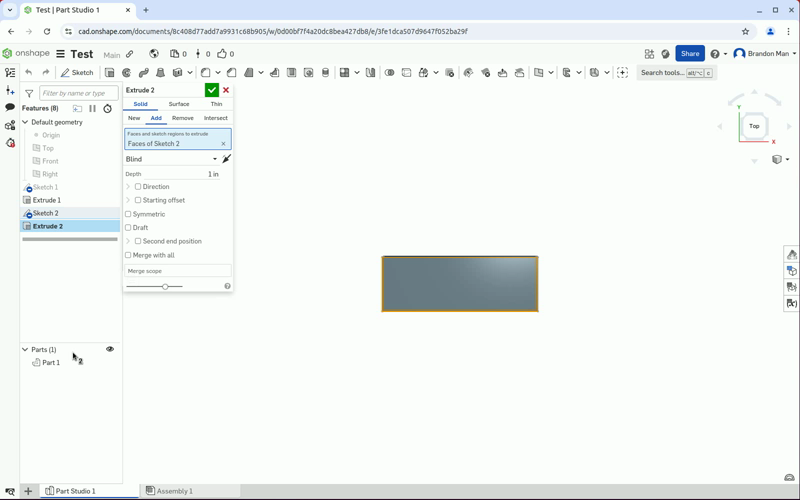
mouse_move(143, 106)
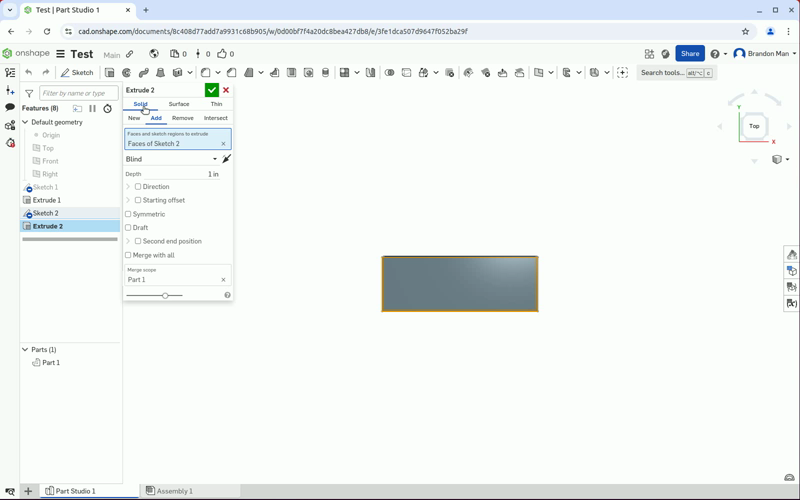
click(143, 106)
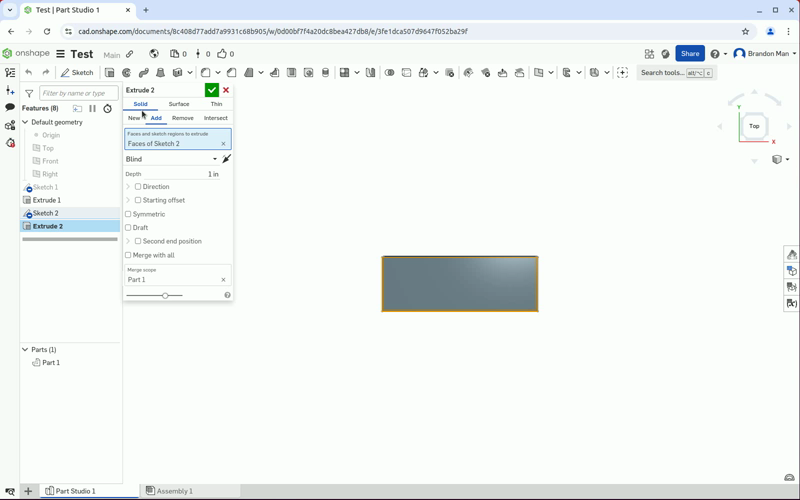
mouse_move(137, 120)
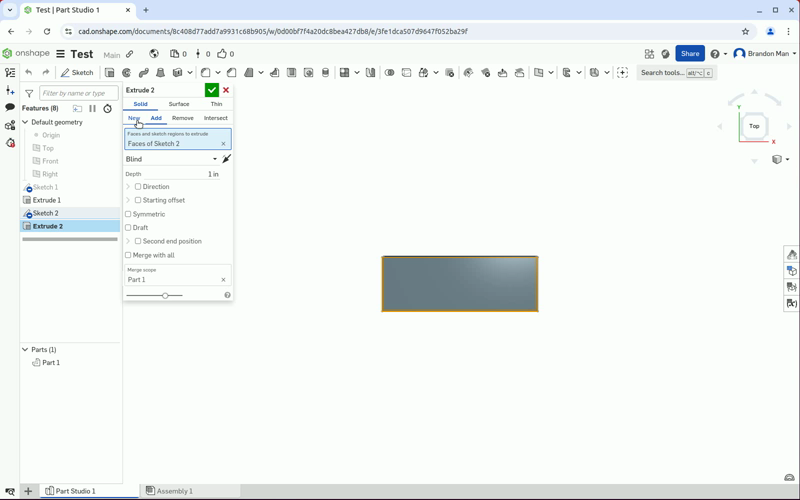
click(137, 120)
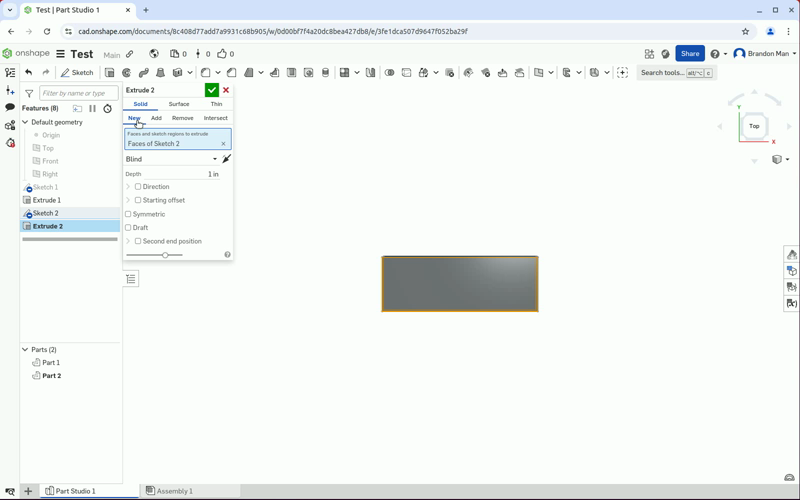
key(tab, 4)
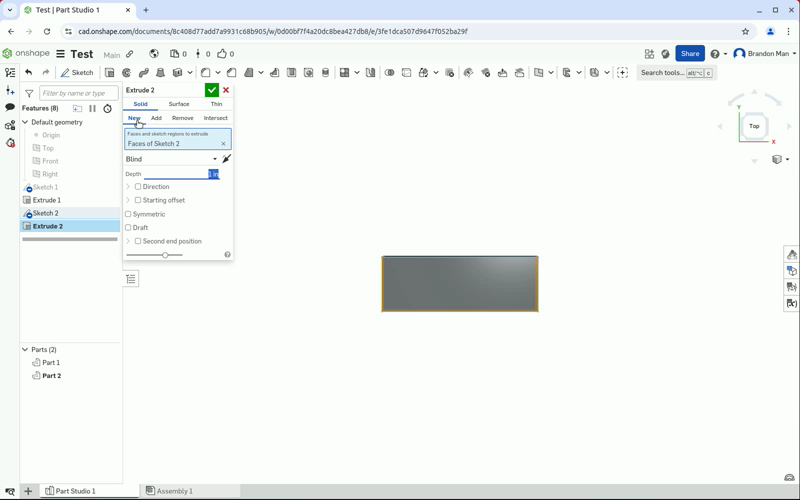
text(23.108)
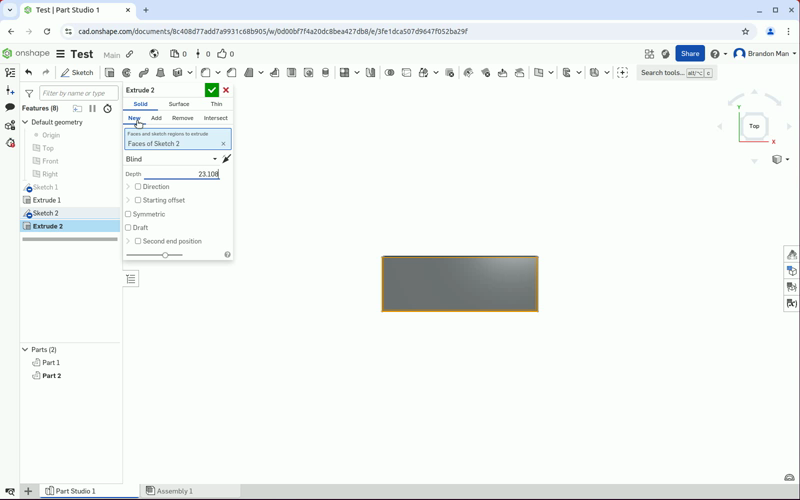
key(enter)
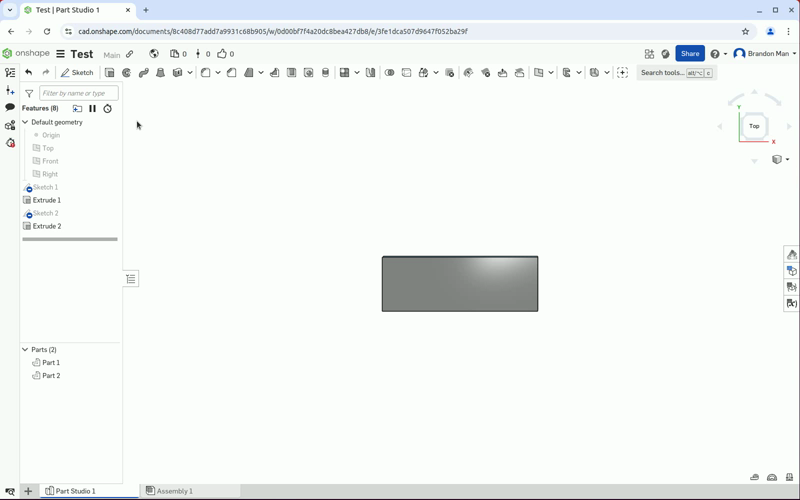
key(shift+h)
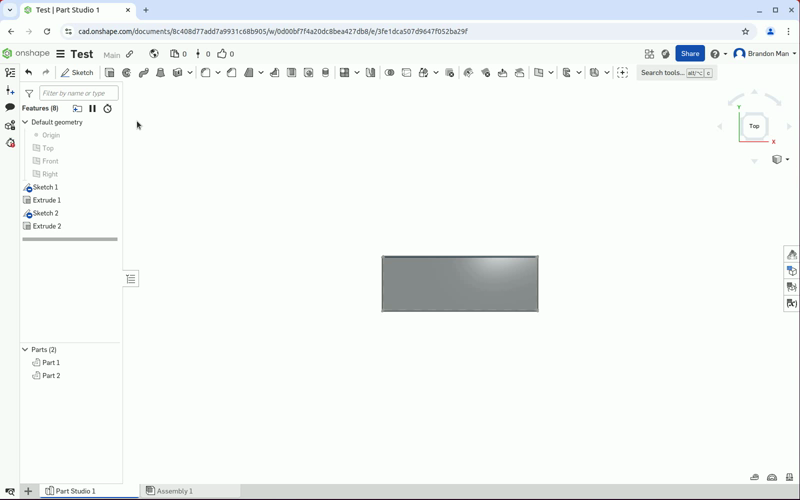
key(shift+h)
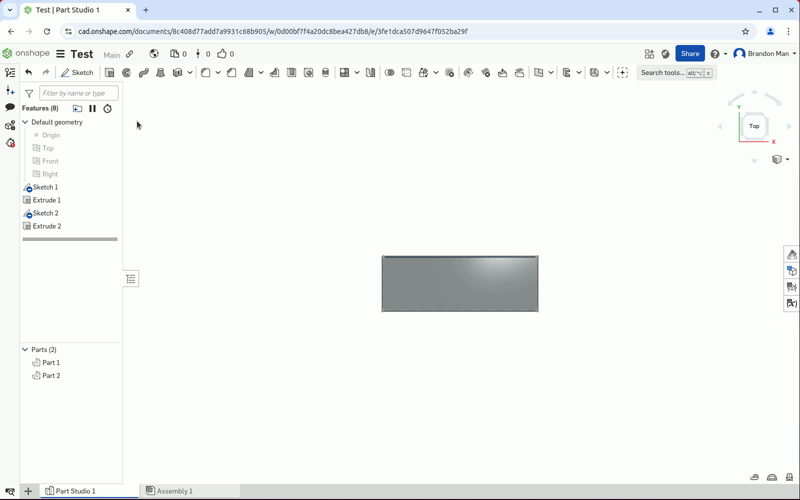
key(shift+7)
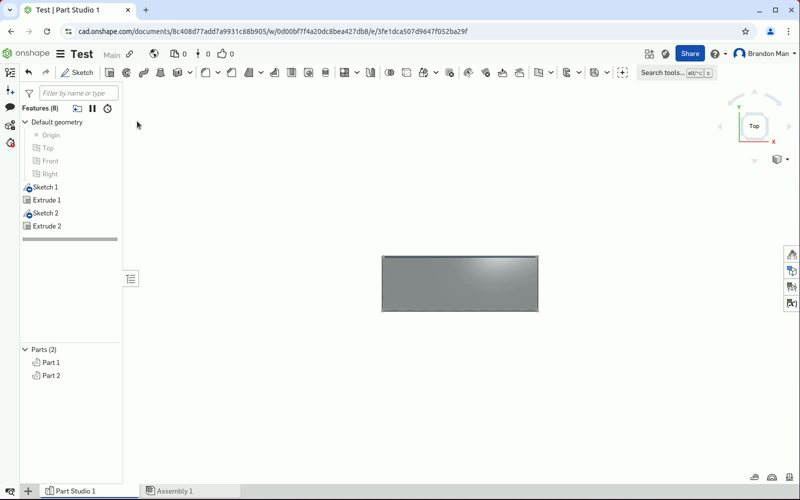
key(up, 3)
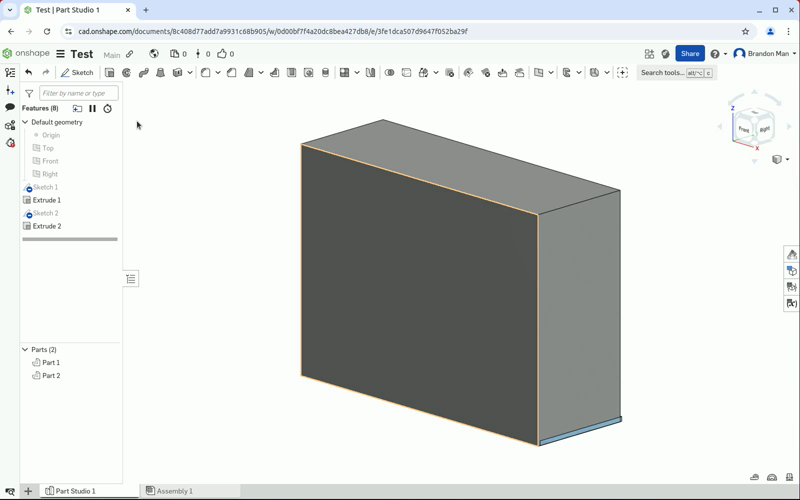
key(left, 3)
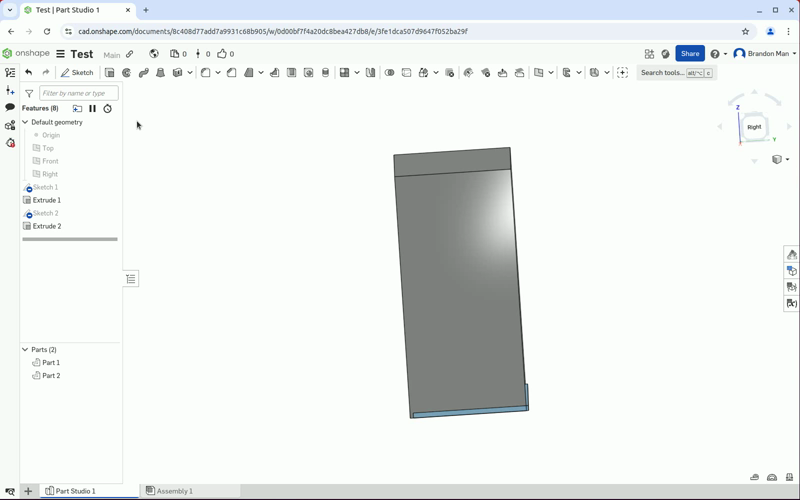
key(right, 3)
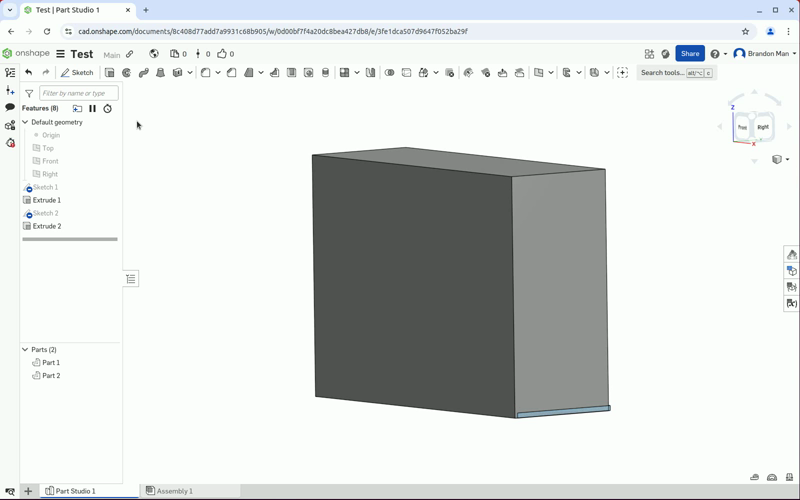
key(down, 3)
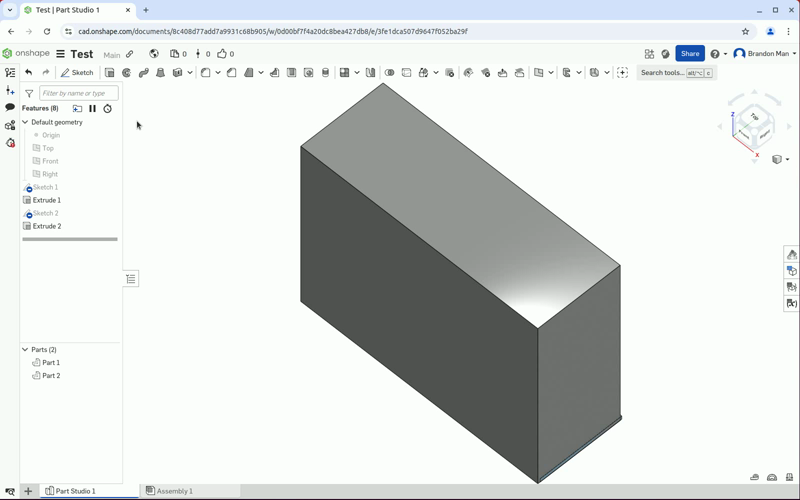
mouse_move(73, 189)
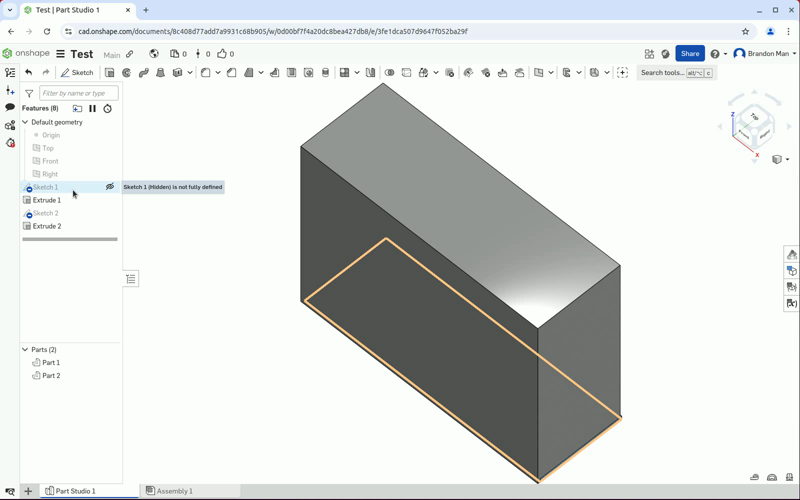
click(73, 189)